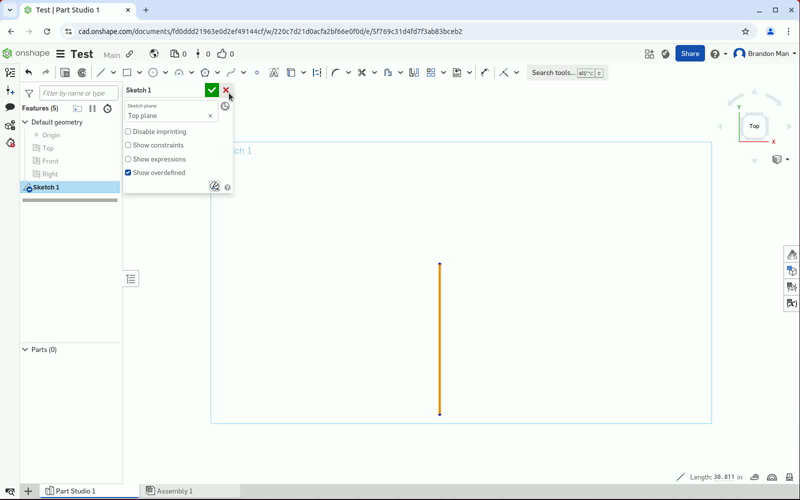
key(shift+h)
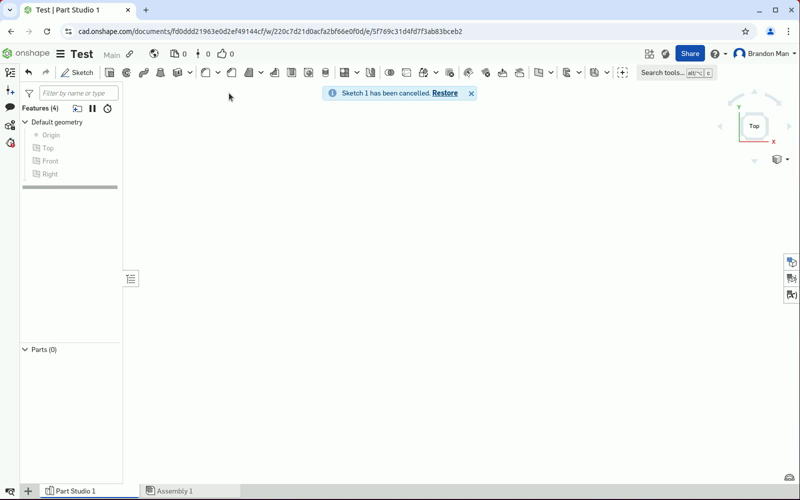
mouse_move(73, 352)
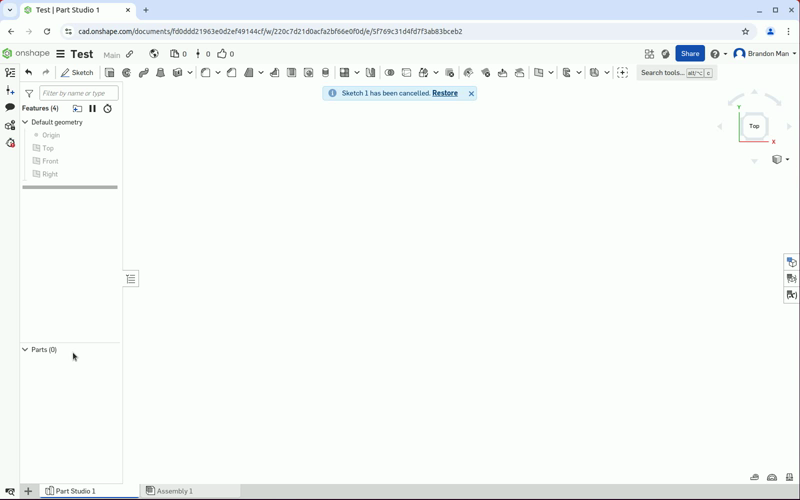
key(y)
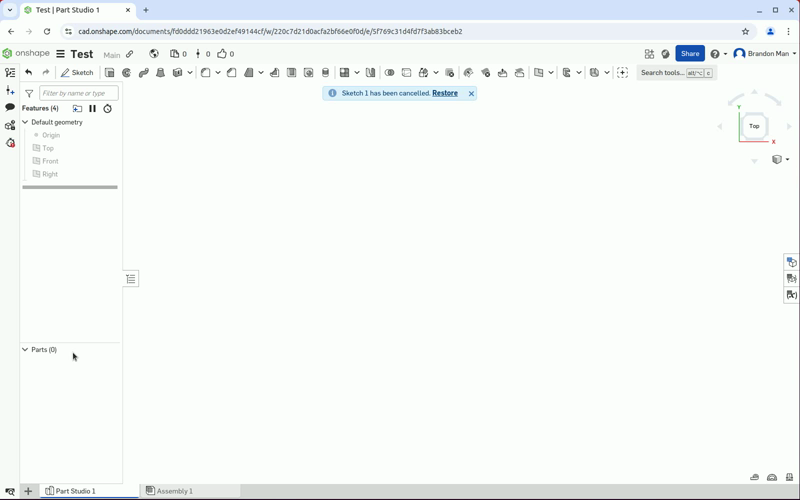
key(shift+p)
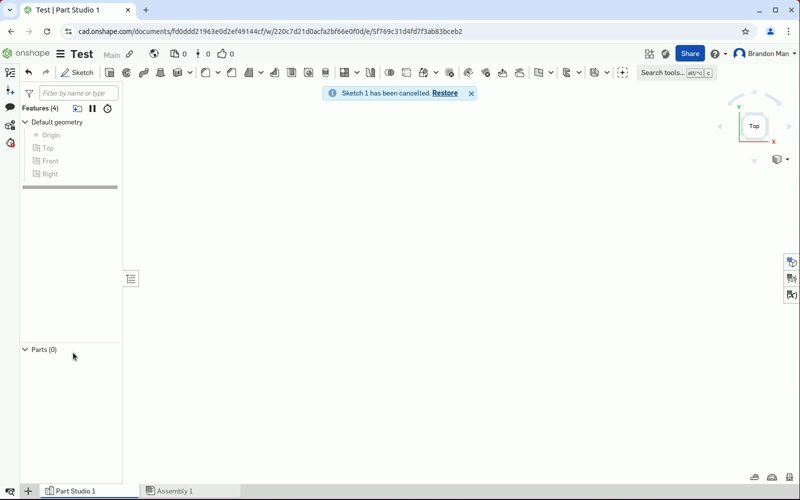
key(space)
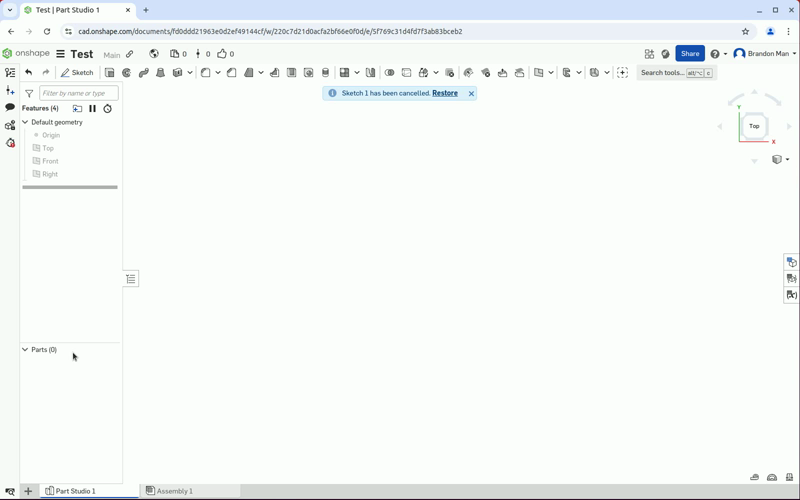
key_down(shift)
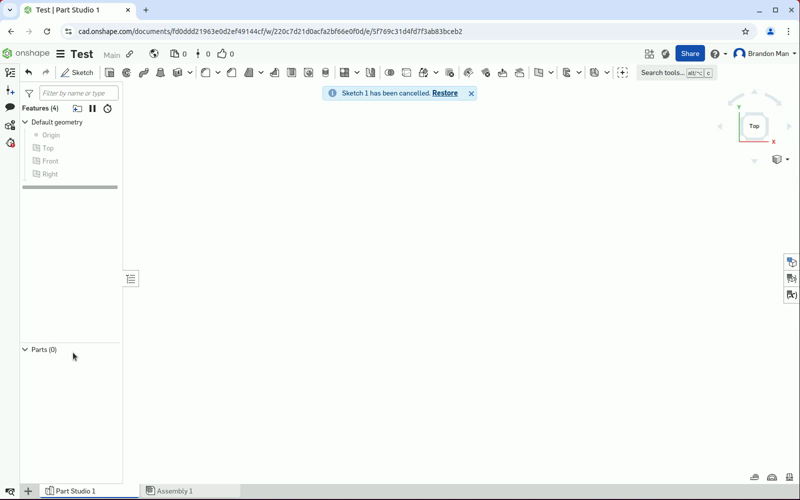
key(up)
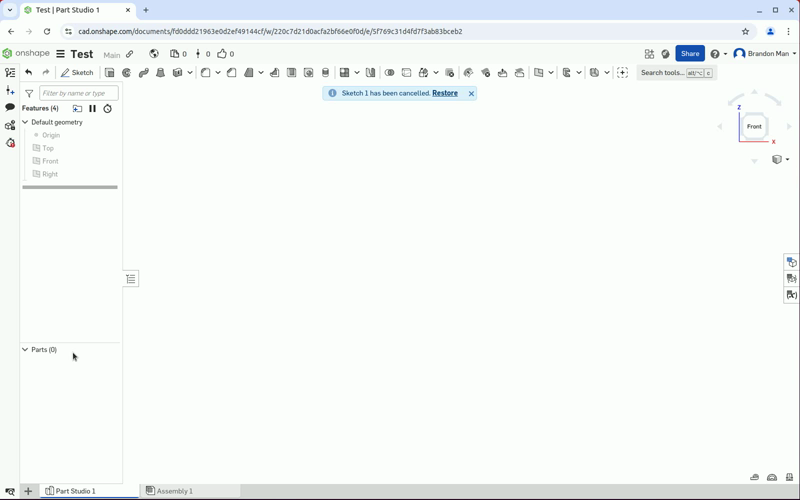
key_up(shift)
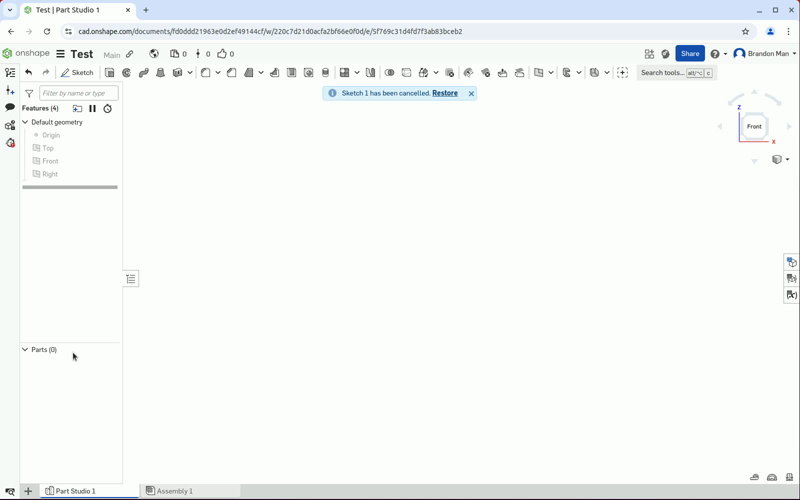
mouse_move(73, 352)
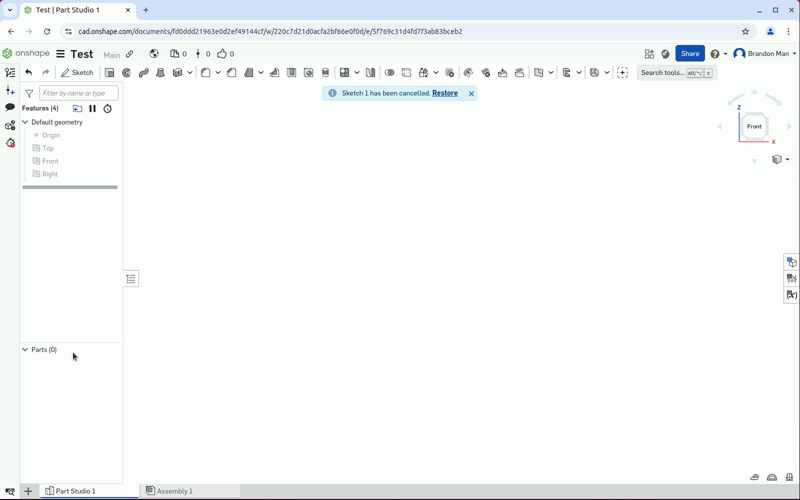
key(shift+y)
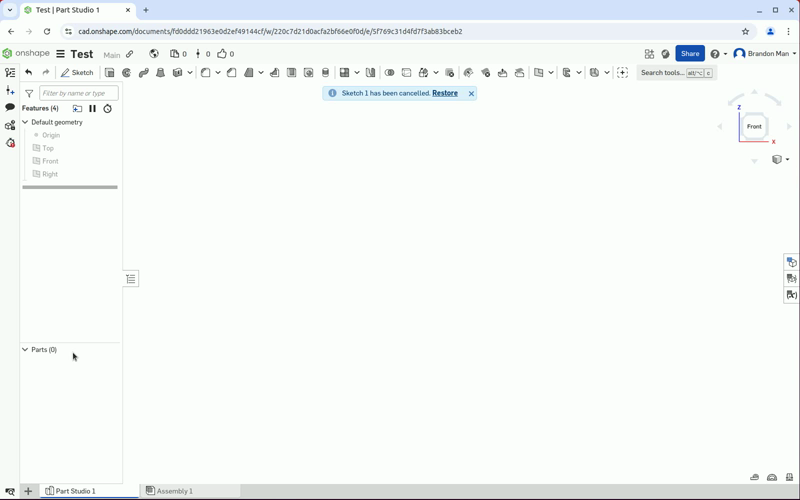
key(shift+s)
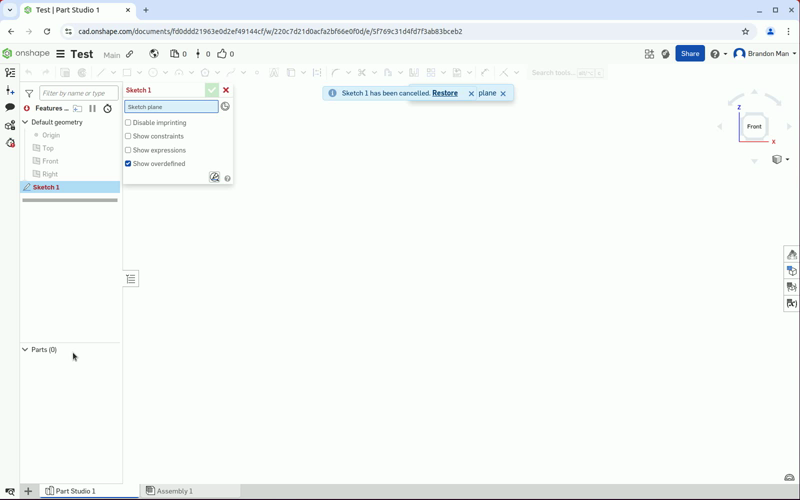
mouse_move(73, 163)
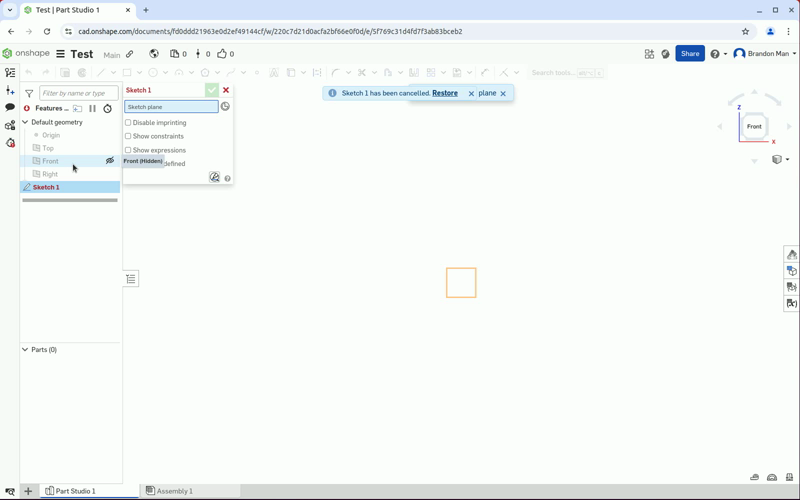
click(73, 163)
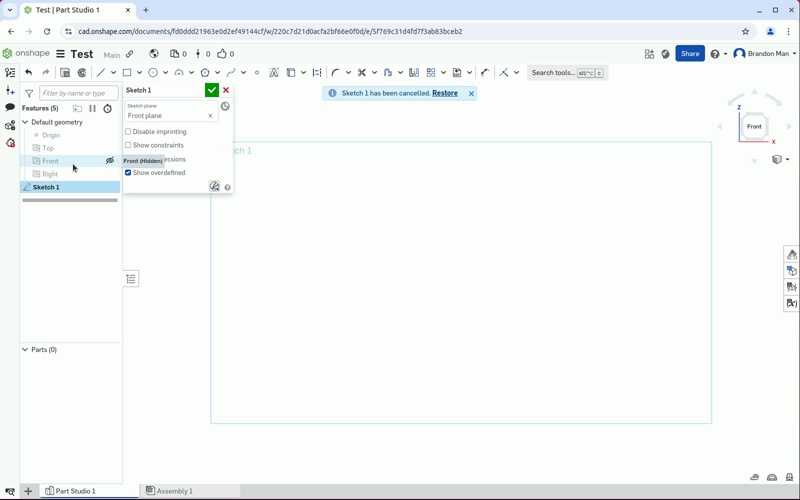
mouse_move(73, 352)
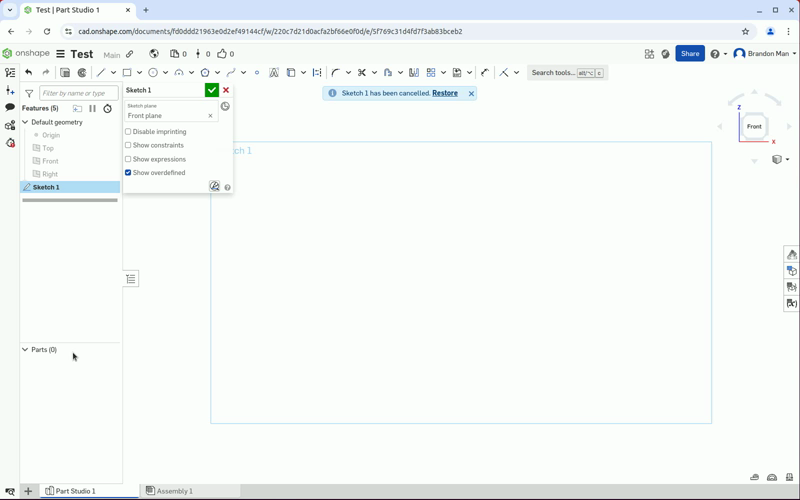
key(y)
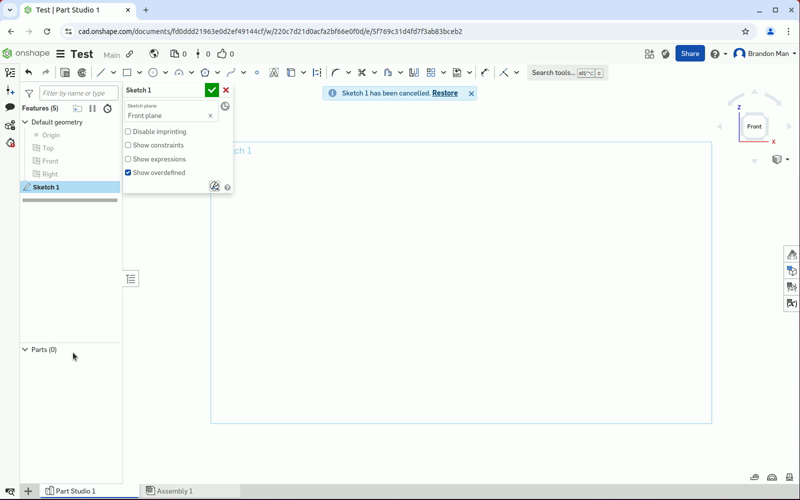
key(l)
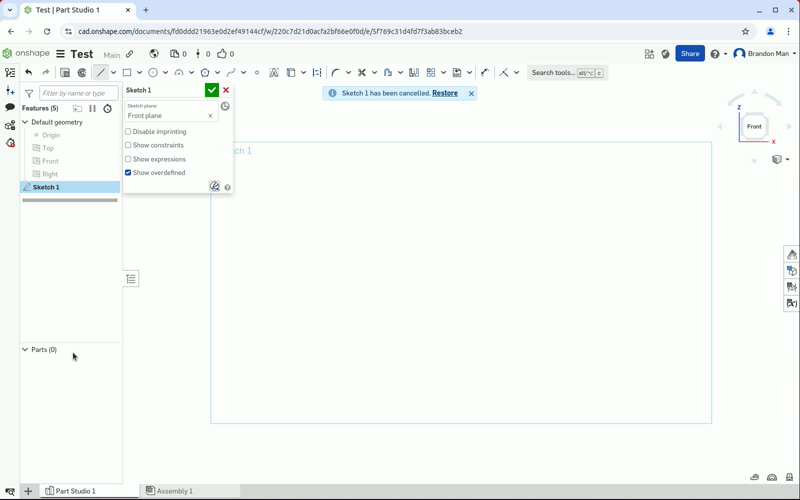
key_down(shift)
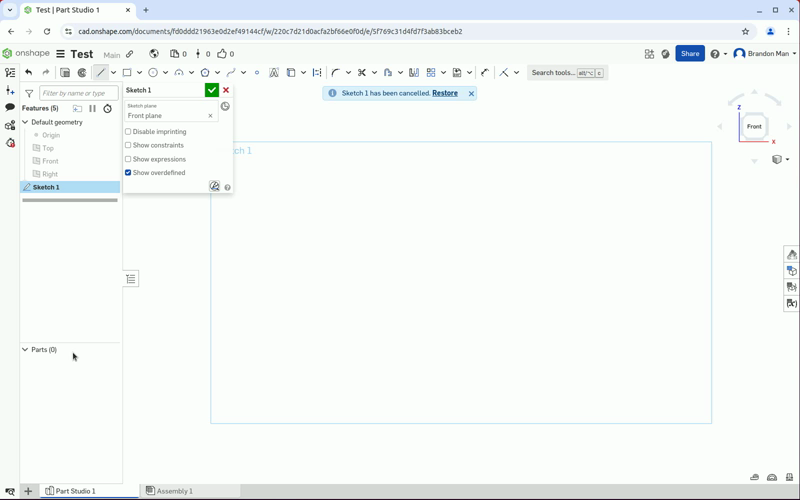
mouse_move(404, 282)
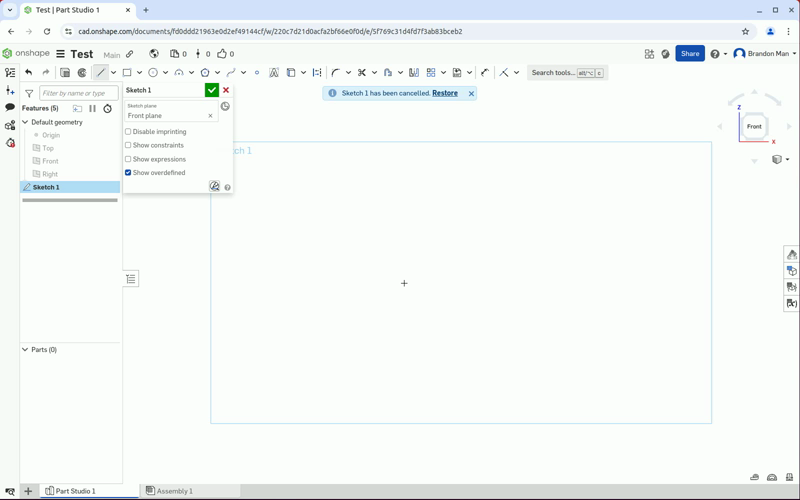
click(404, 282)
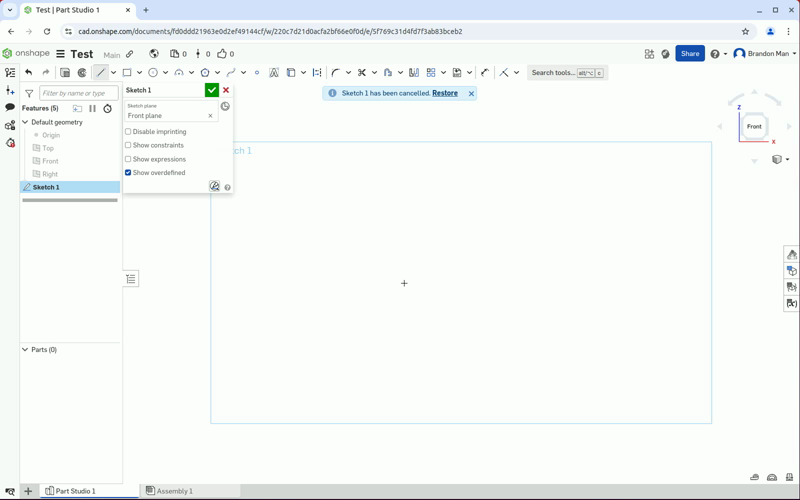
key_up(shift)
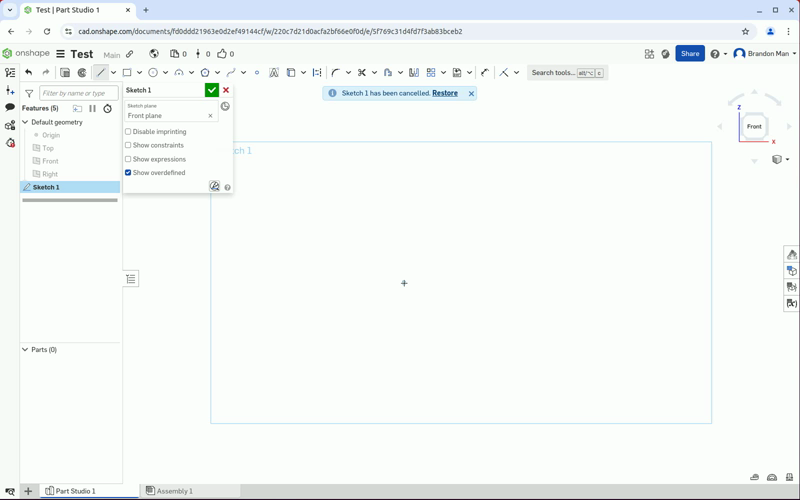
key_down(shift)
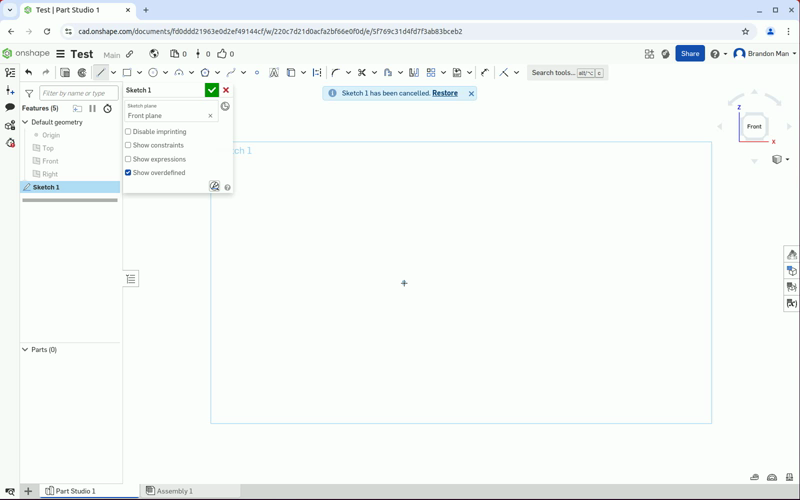
mouse_move(434, 282)
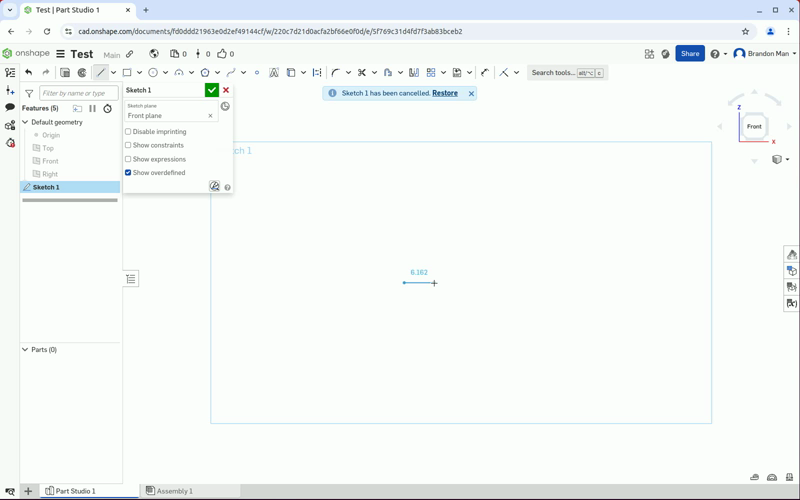
mouse_move(461, 282)
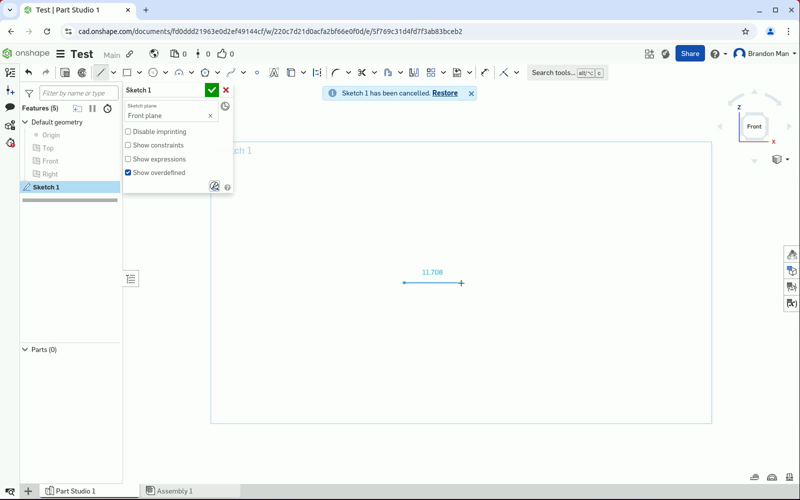
click(461, 282)
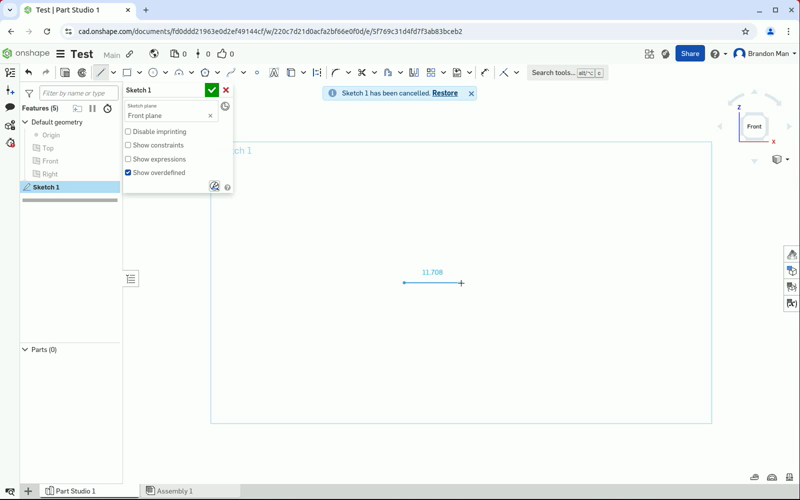
key_up(shift)
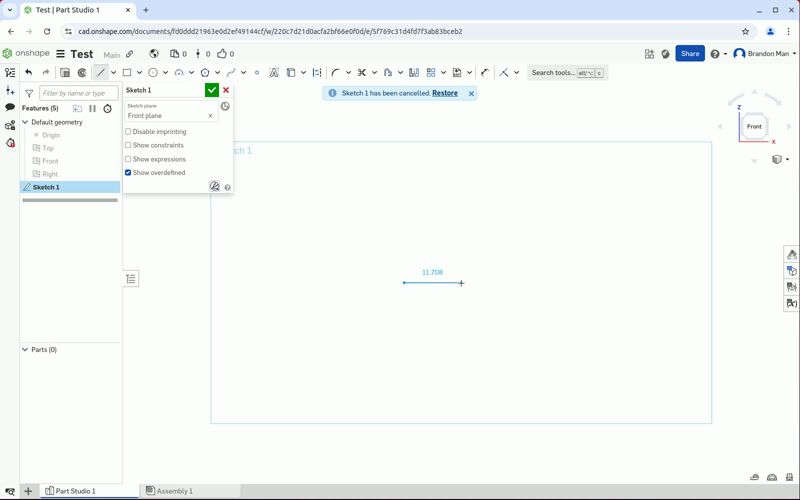
key_down(shift)
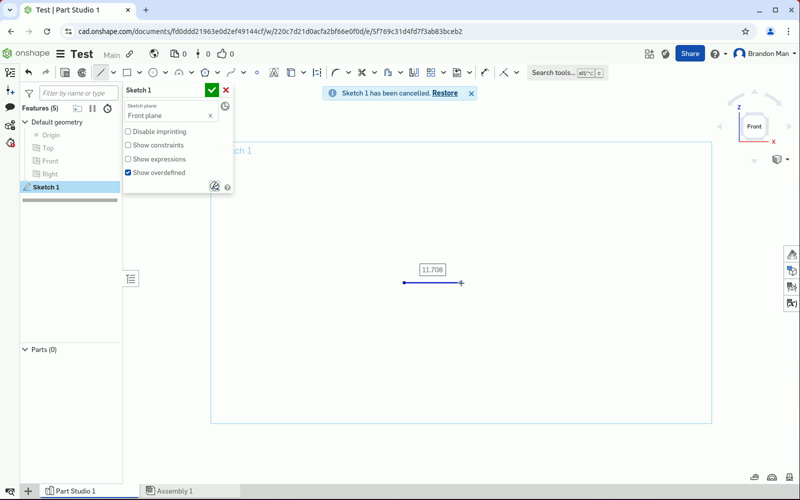
mouse_move(461, 170)
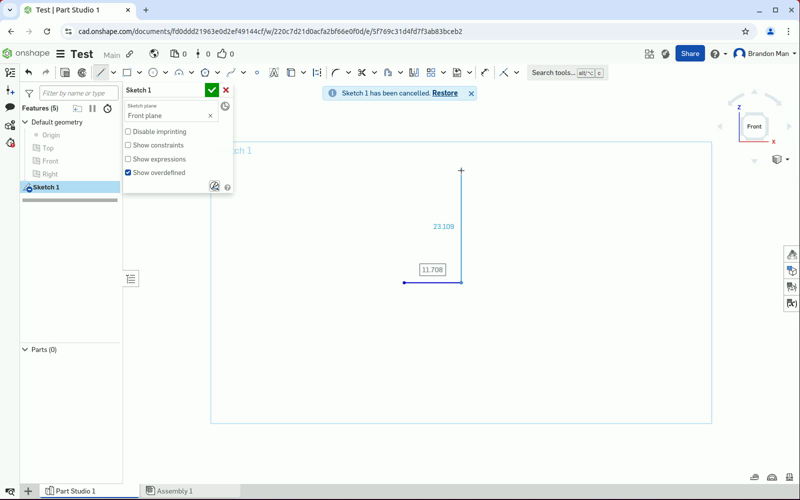
click(461, 170)
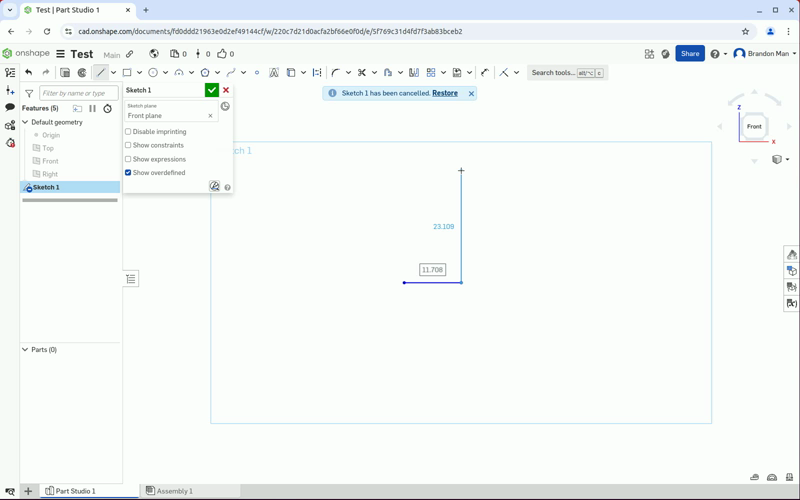
key_up(shift)
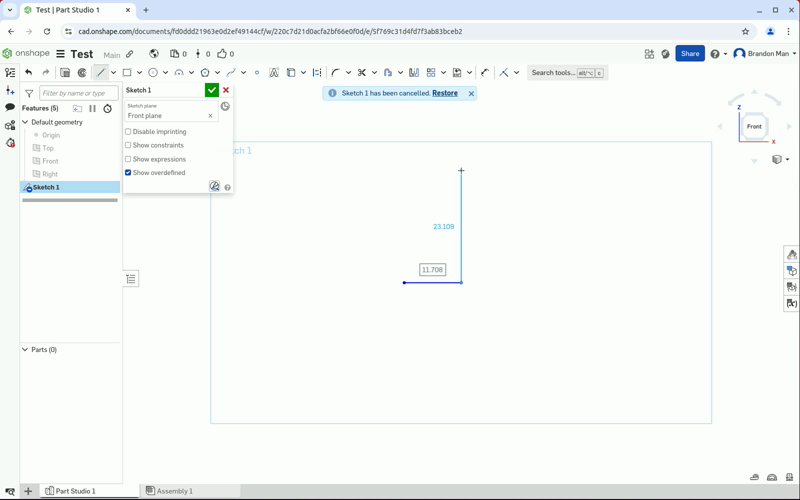
key_down(shift)
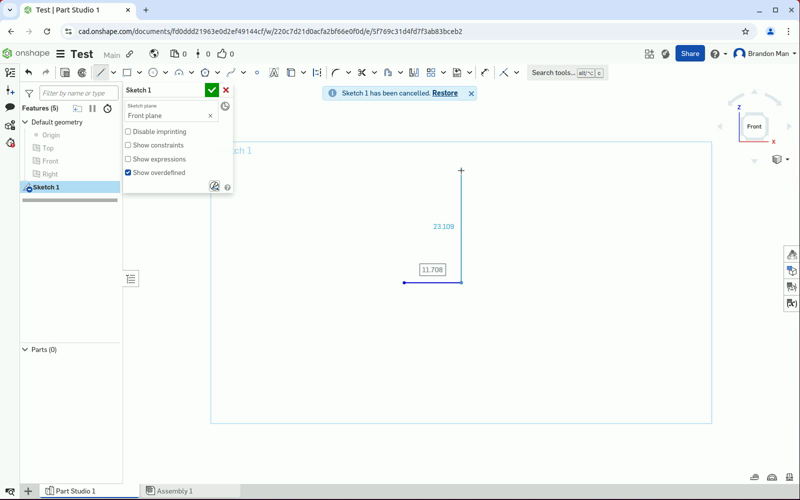
mouse_move(491, 170)
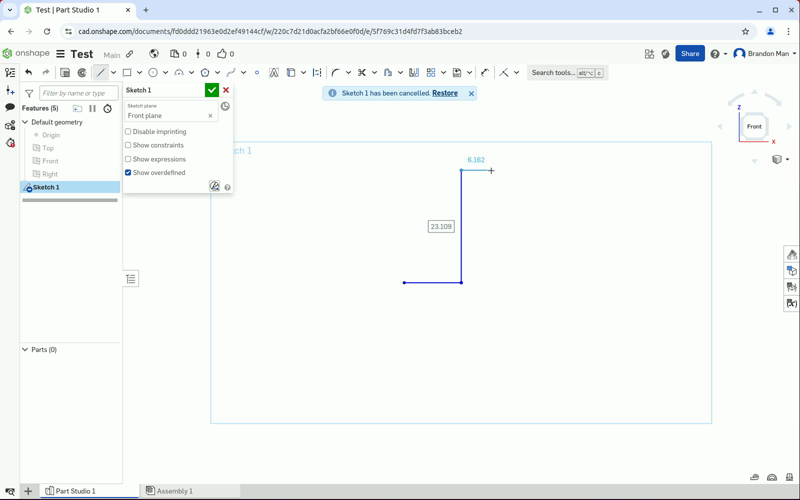
mouse_move(404, 170)
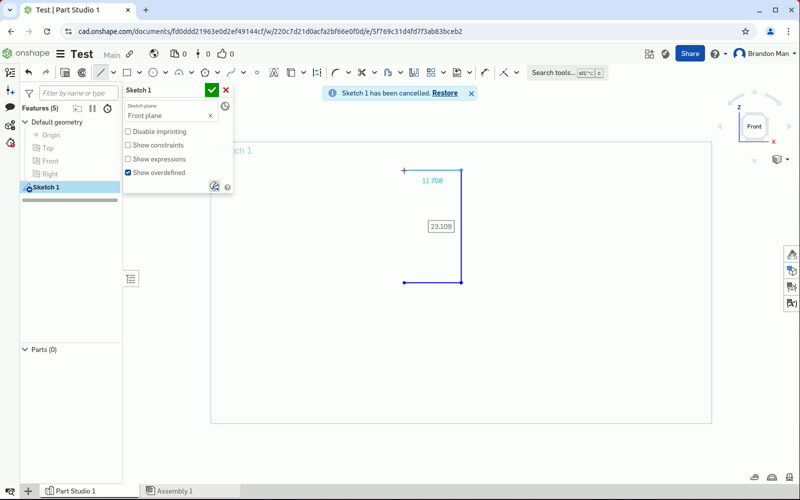
click(404, 170)
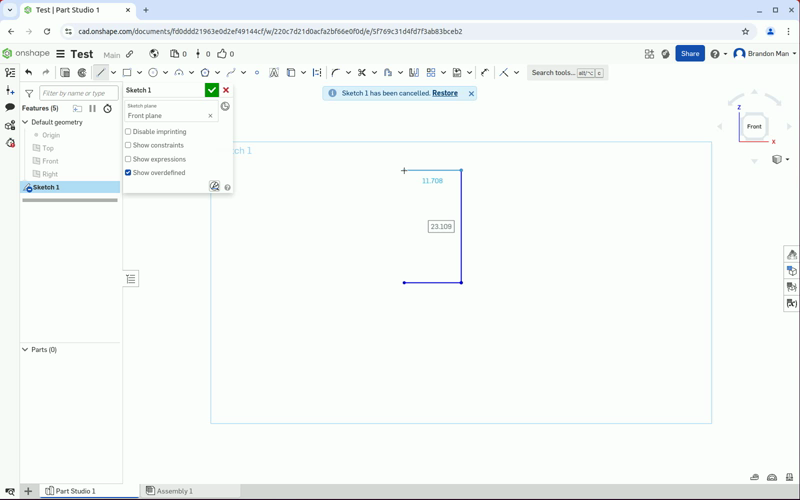
key_up(shift)
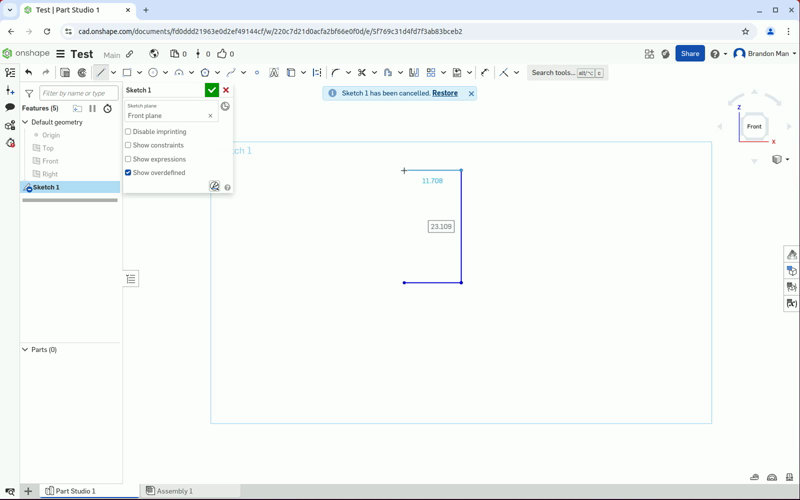
key_down(shift)
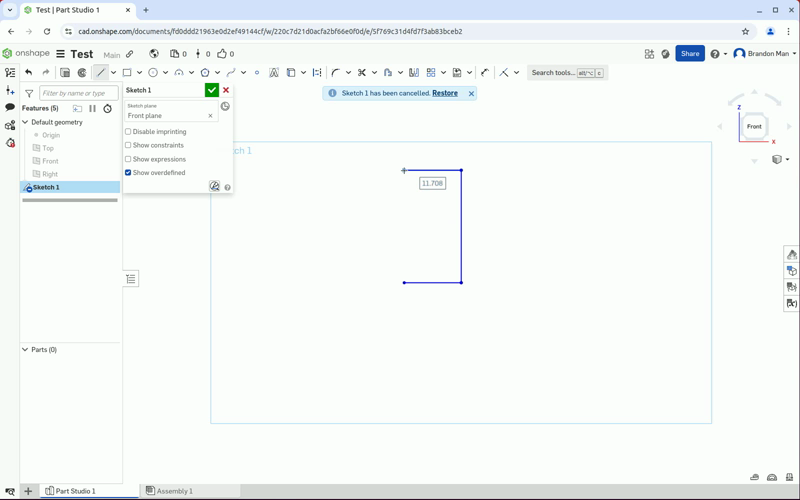
mouse_move(404, 282)
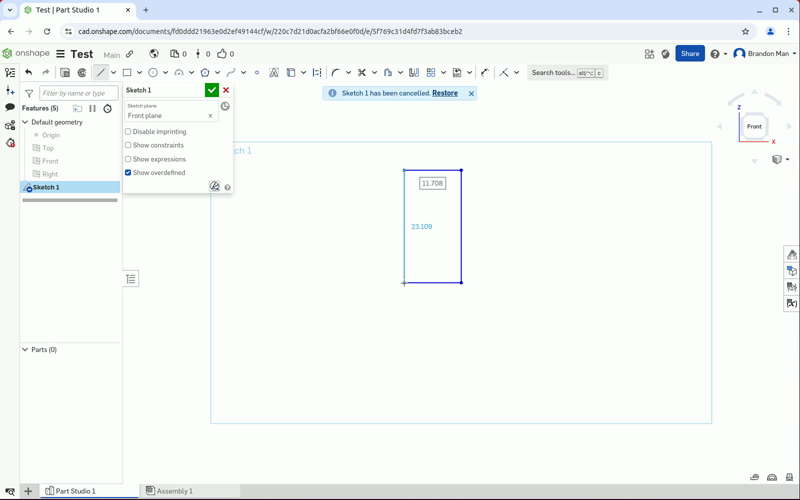
key_up(shift)
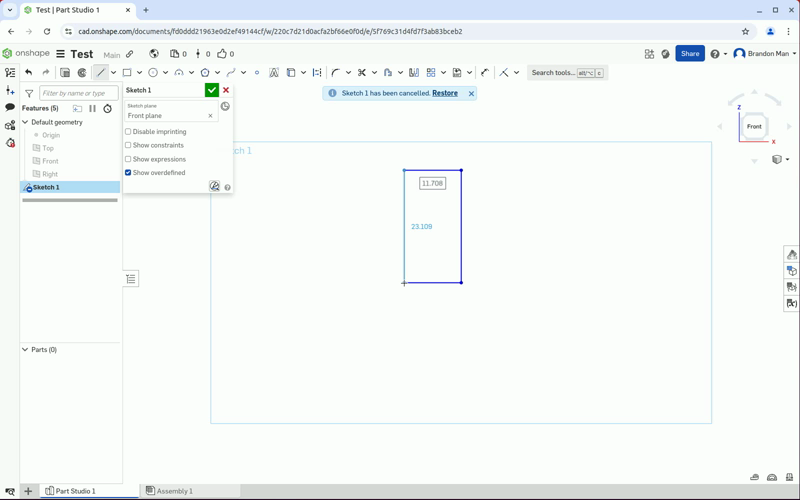
click(404, 282)
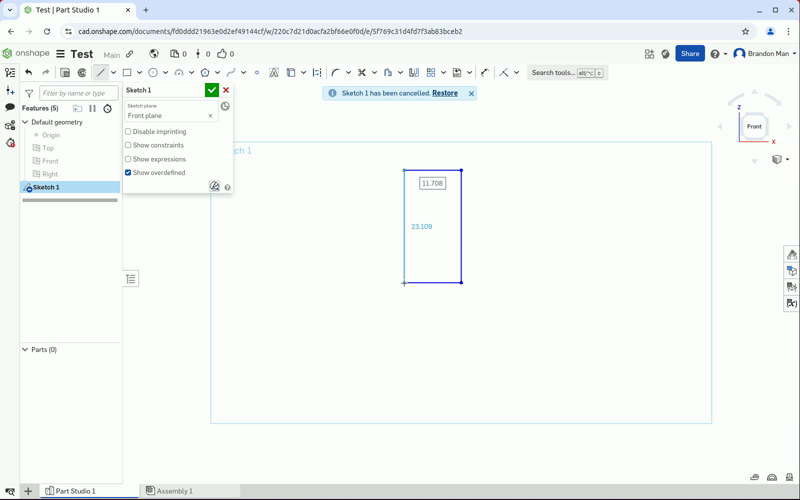
key(esc)
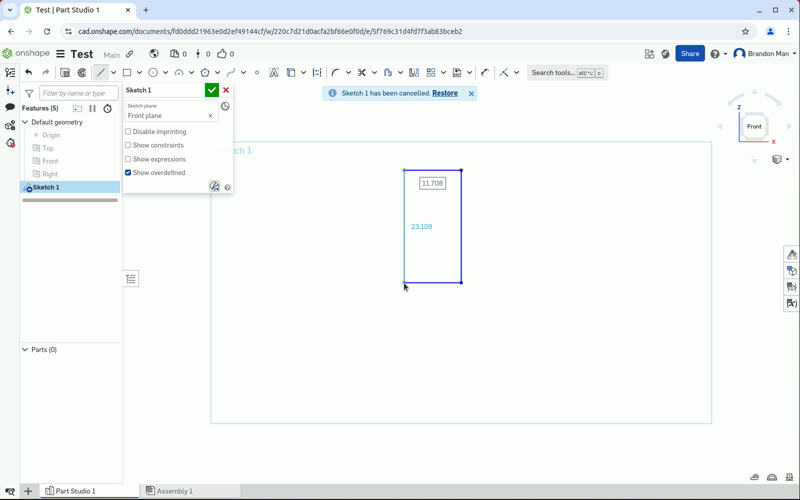
mouse_move(427, 260)
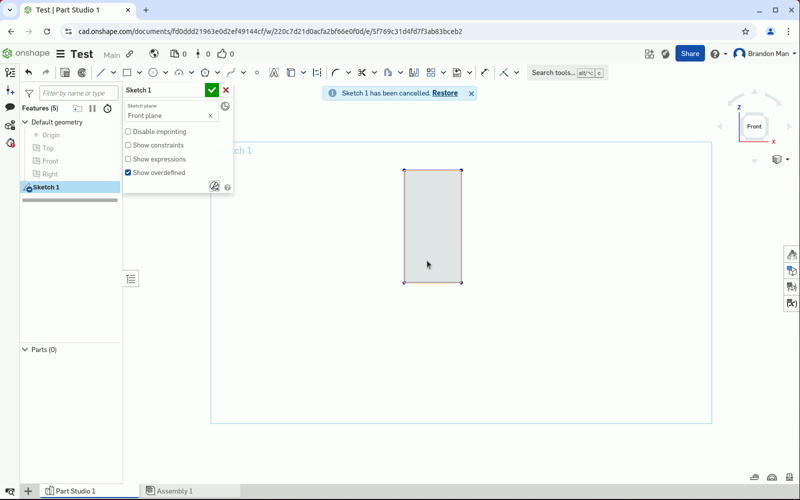
click(427, 260)
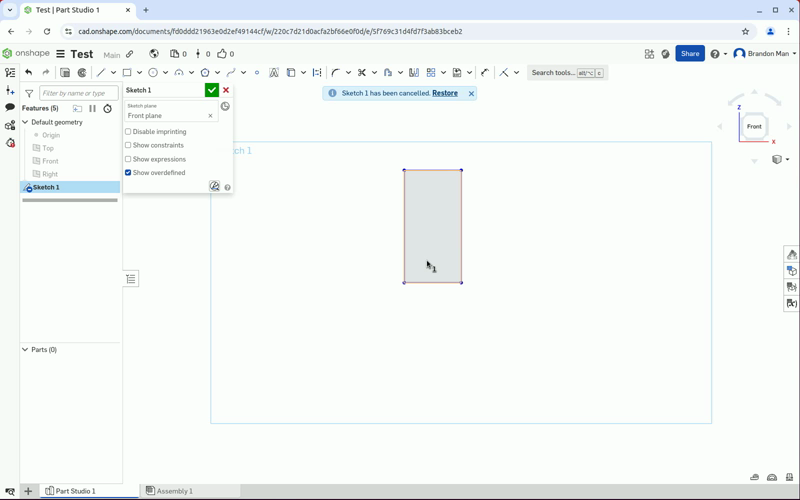
mouse_move(73, 352)
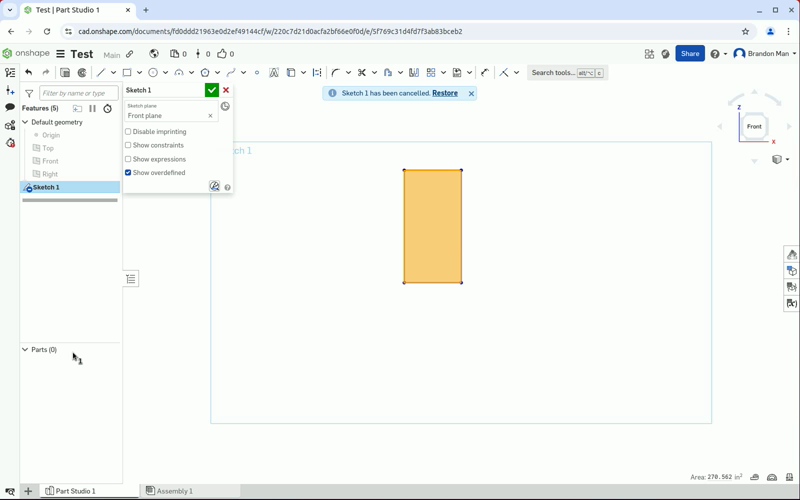
key(shift+y)
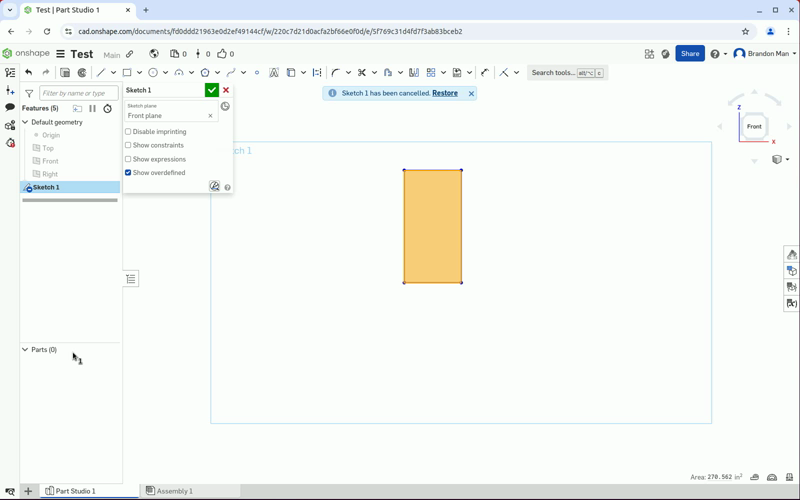
key(shift+e)
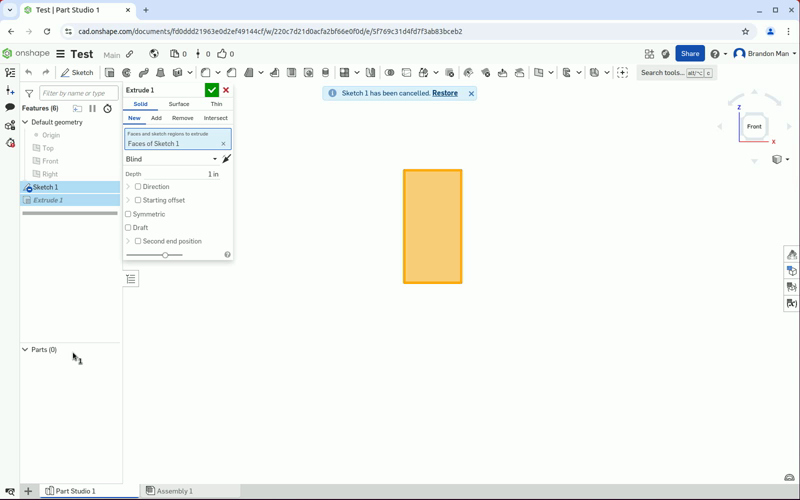
mouse_move(143, 106)
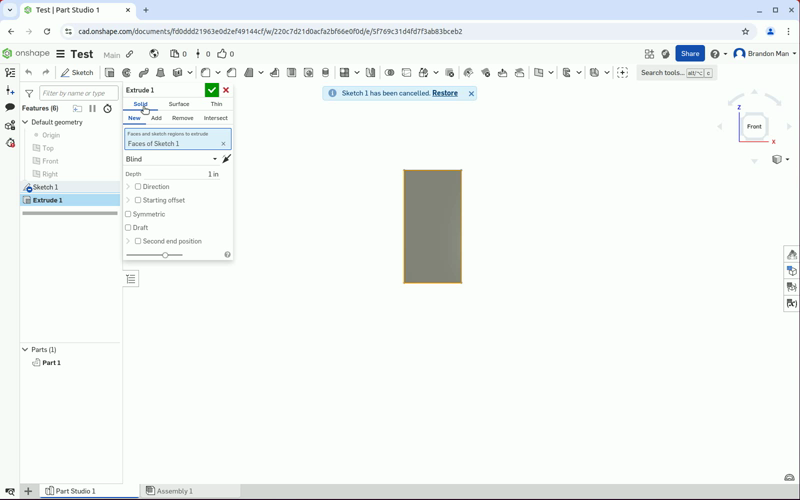
click(143, 106)
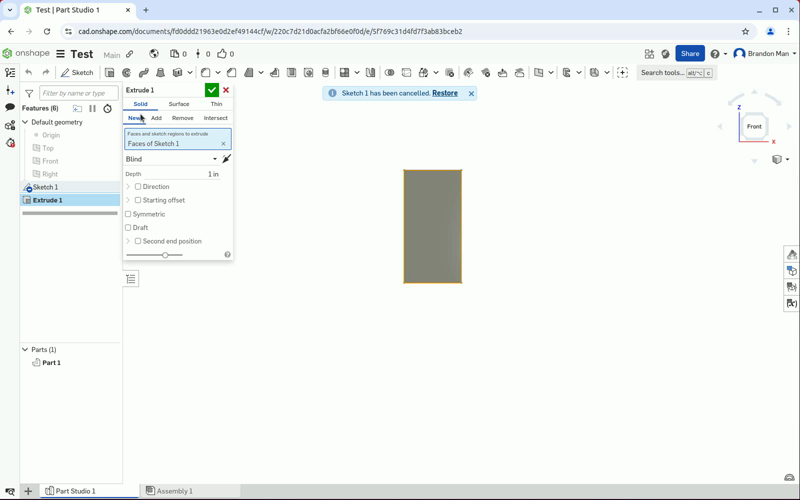
mouse_move(137, 120)
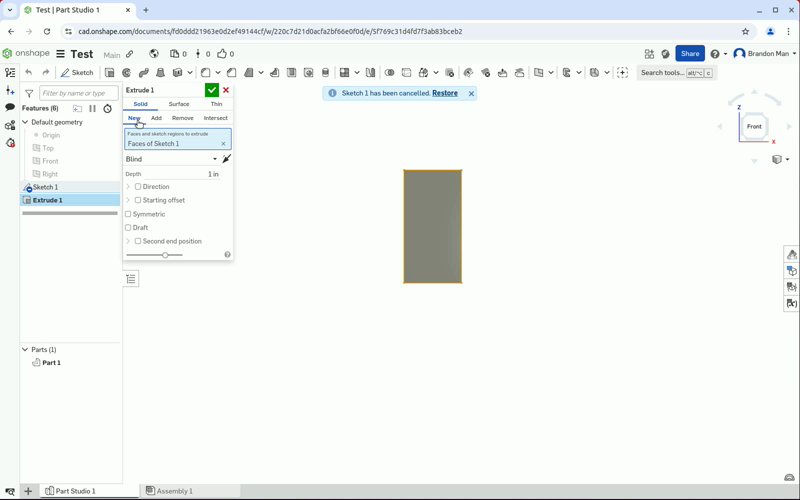
click(137, 120)
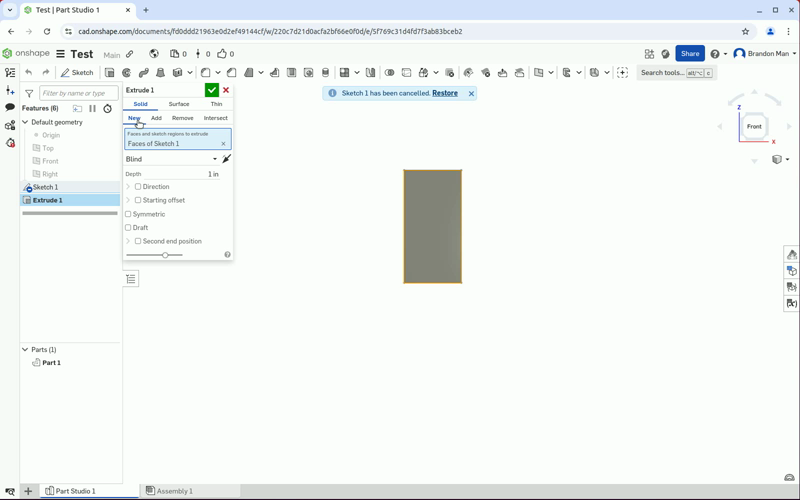
key(tab, 4)
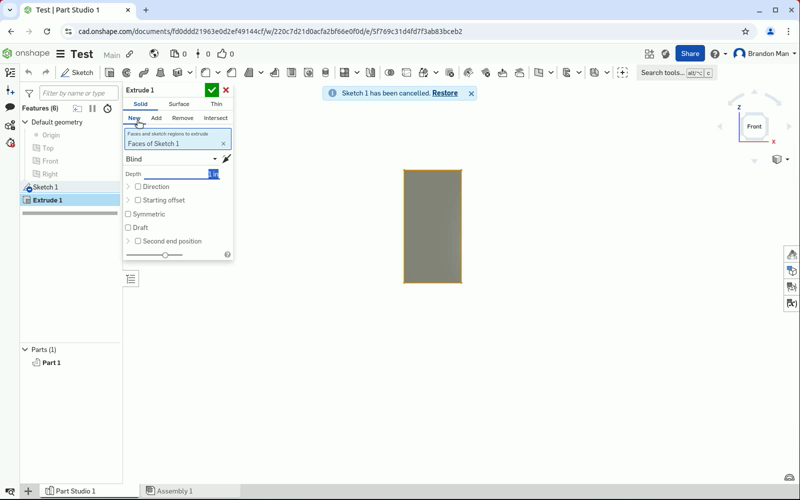
text(5.296)
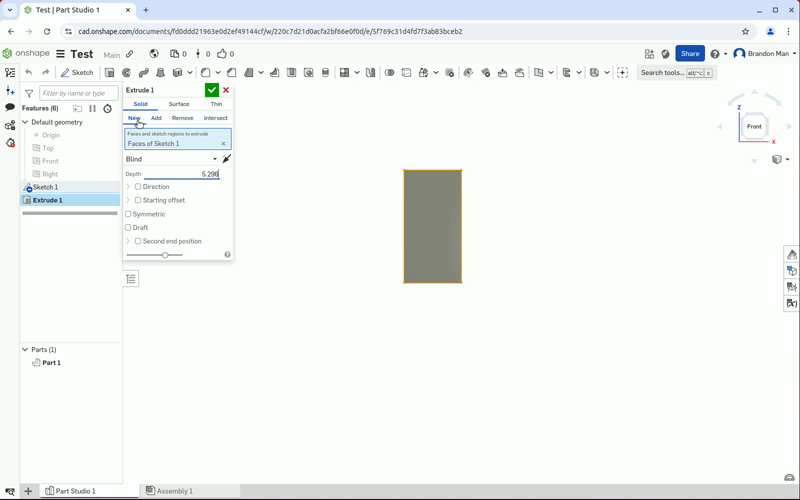
key(enter)
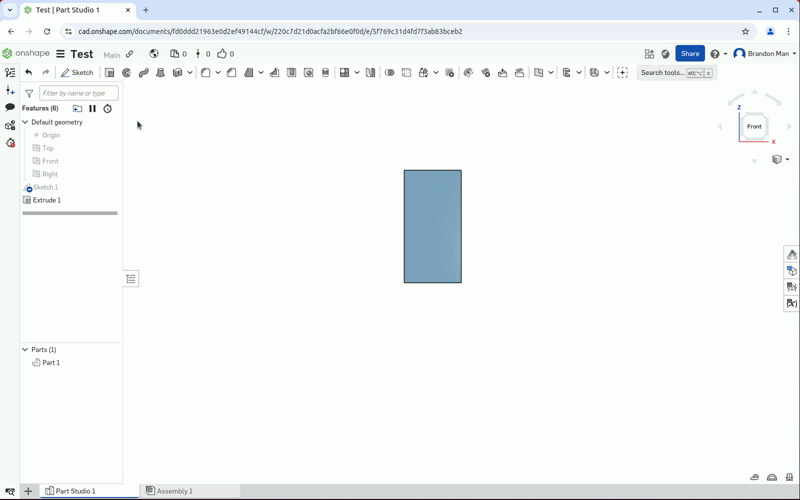
key(shift+h)
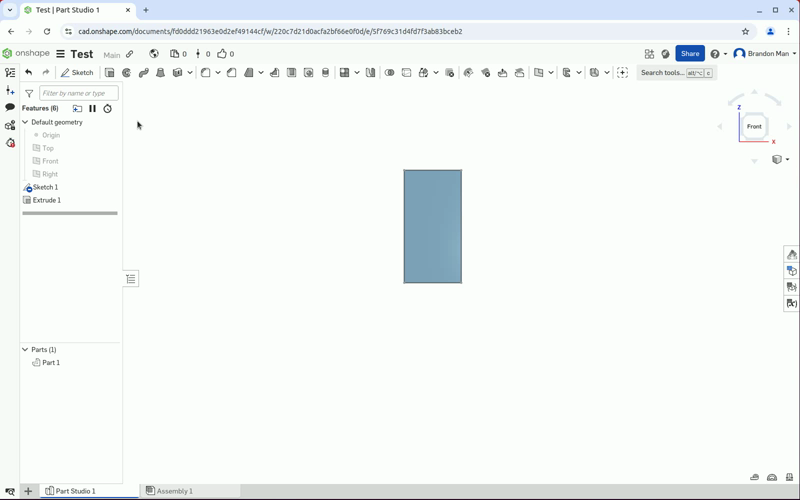
key(shift+h)
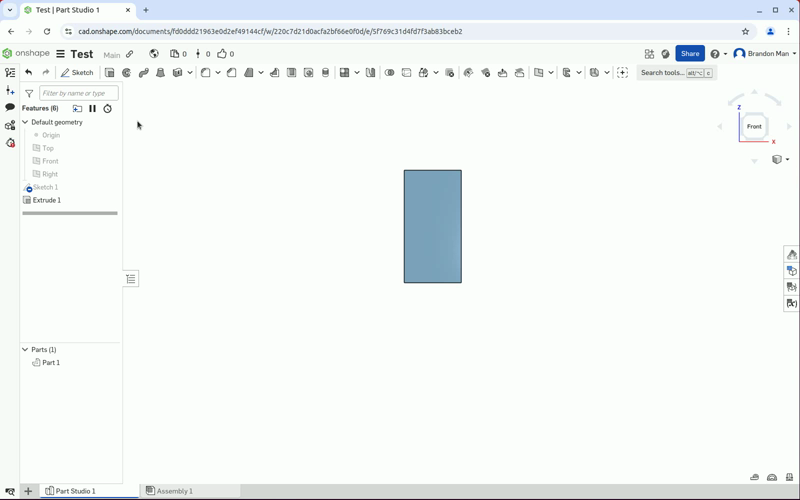
mouse_move(73, 189)
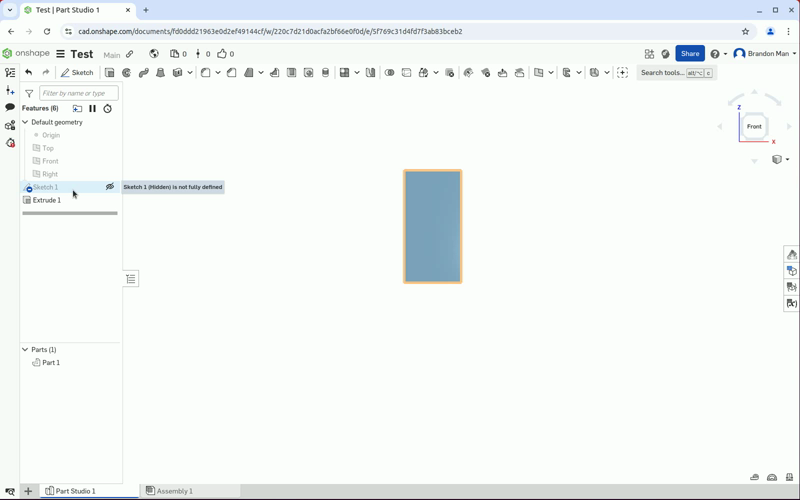
click(73, 189)
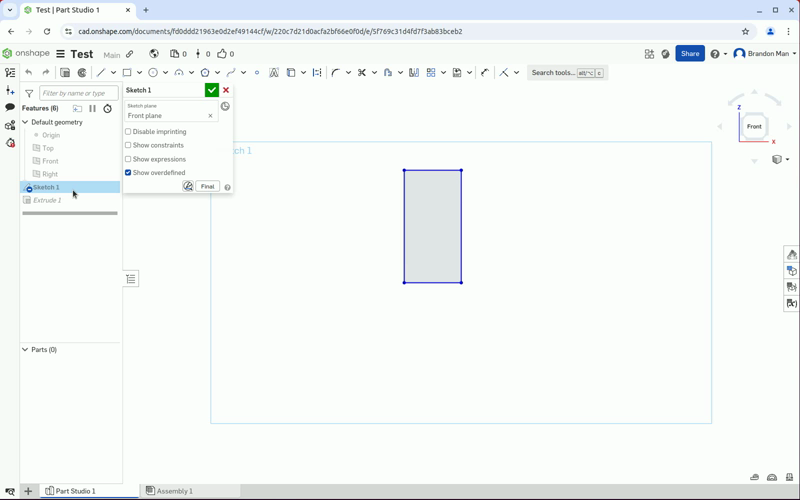
mouse_move(229, 92)
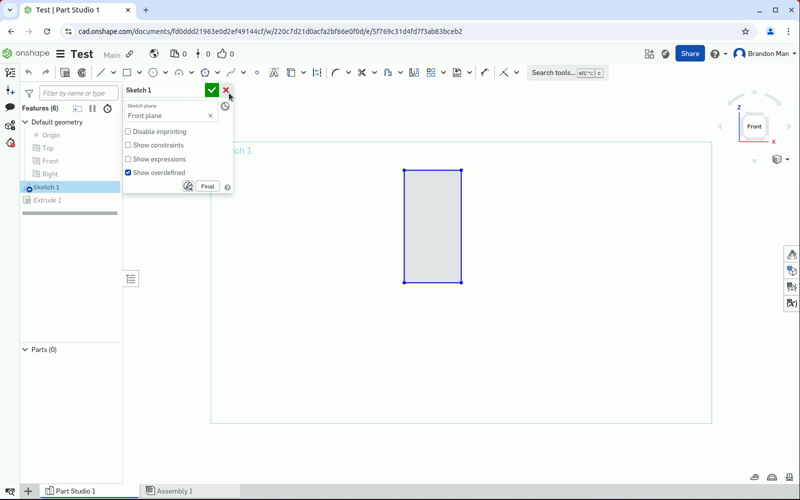
click(229, 92)
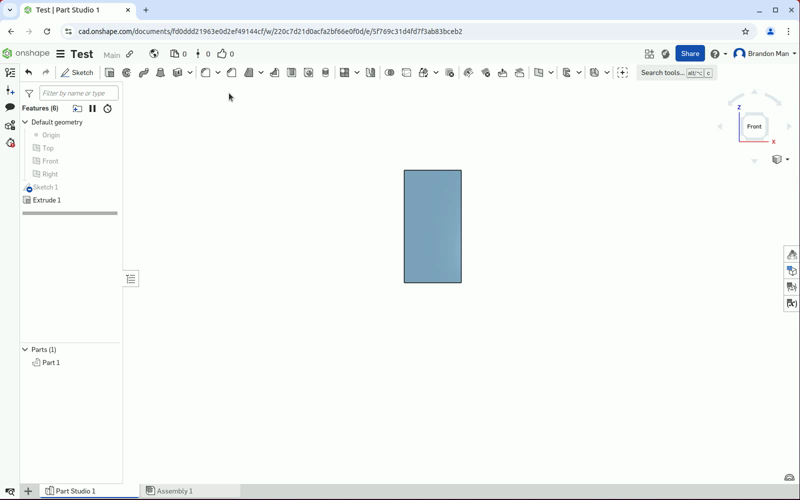
mouse_move(541, 75)
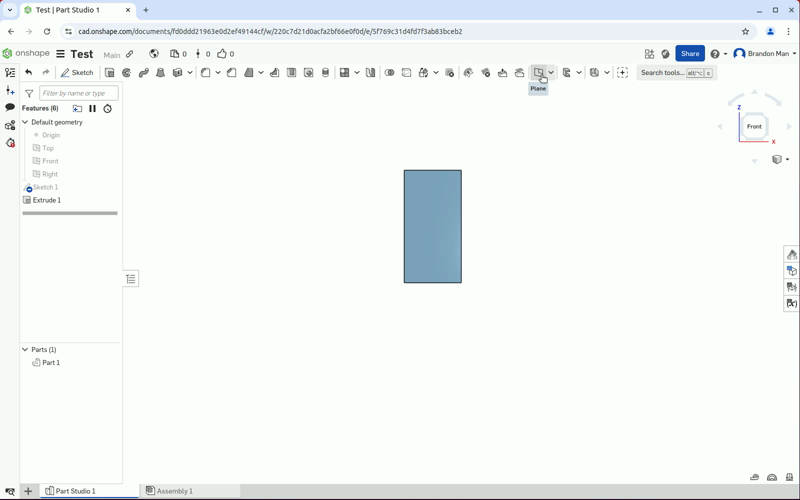
click(541, 75)
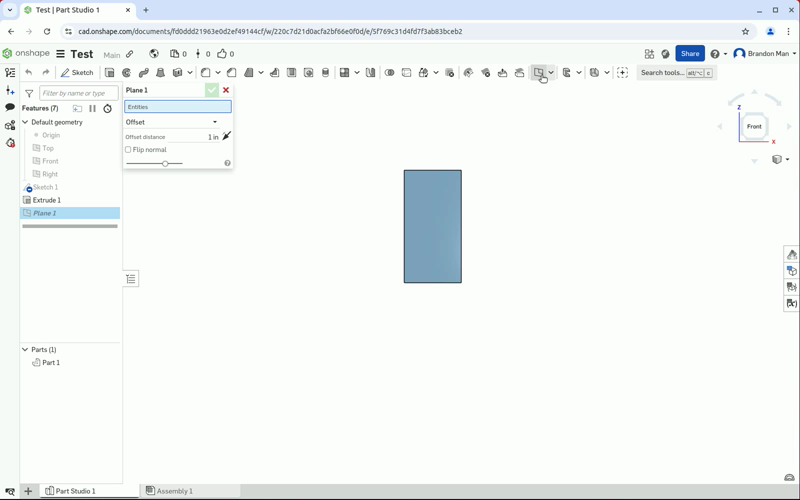
mouse_move(73, 163)
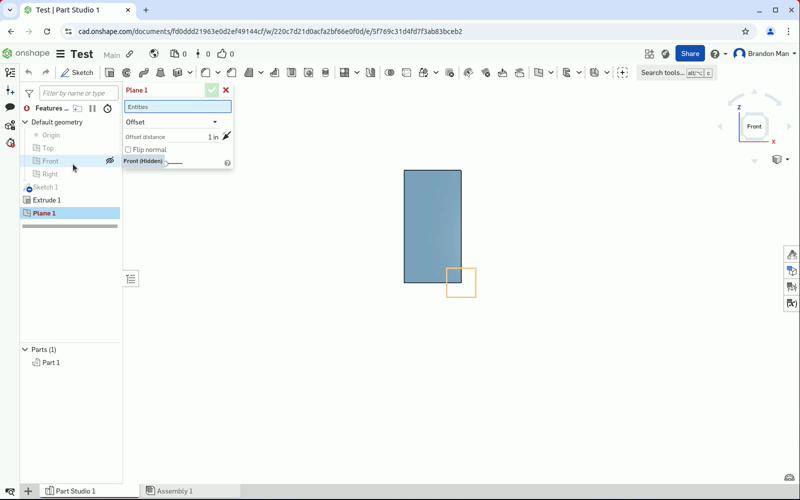
click(73, 163)
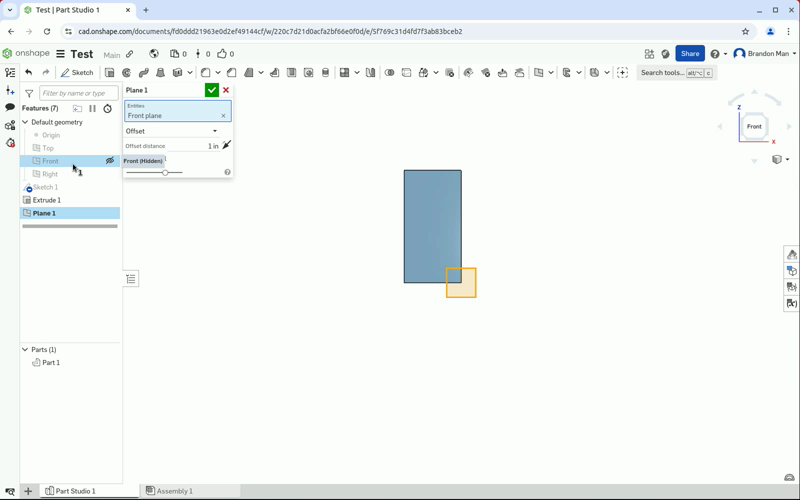
key(tab, 2)
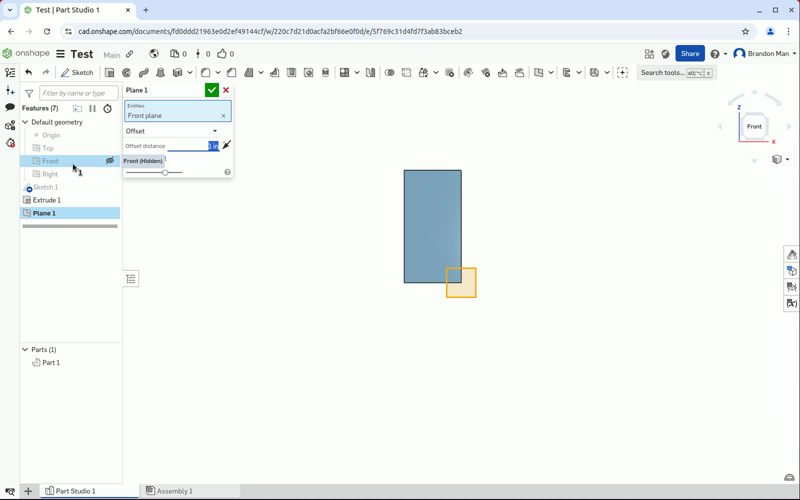
text(5.299)
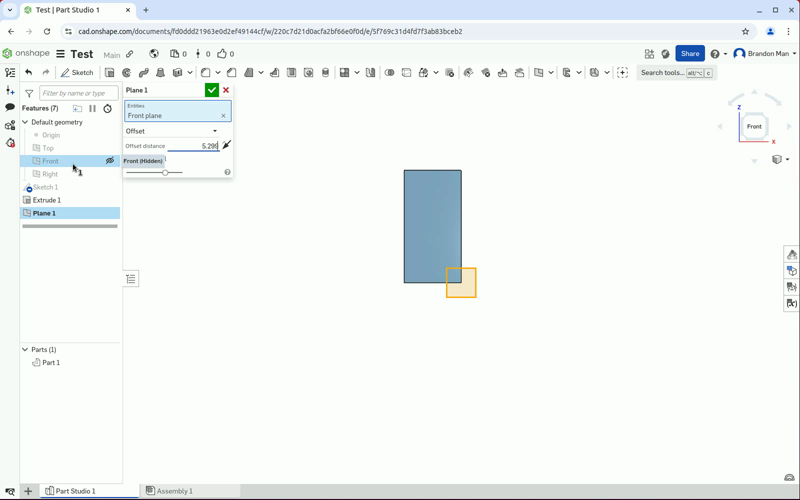
key(enter, 2)
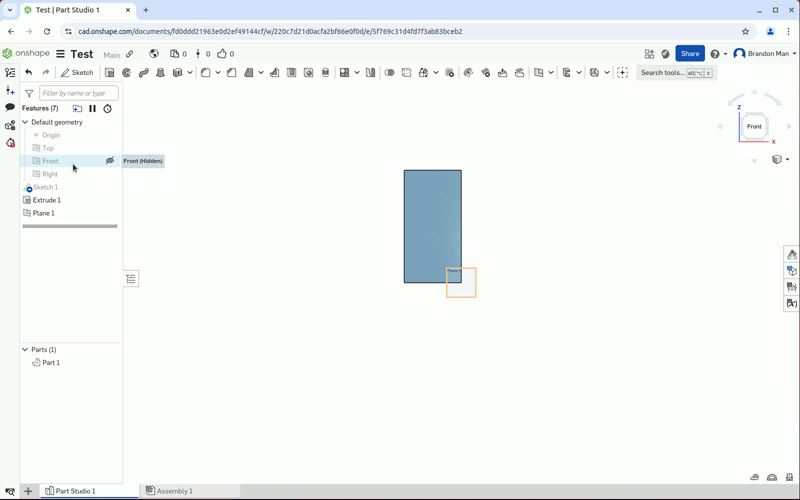
key(shift+s)
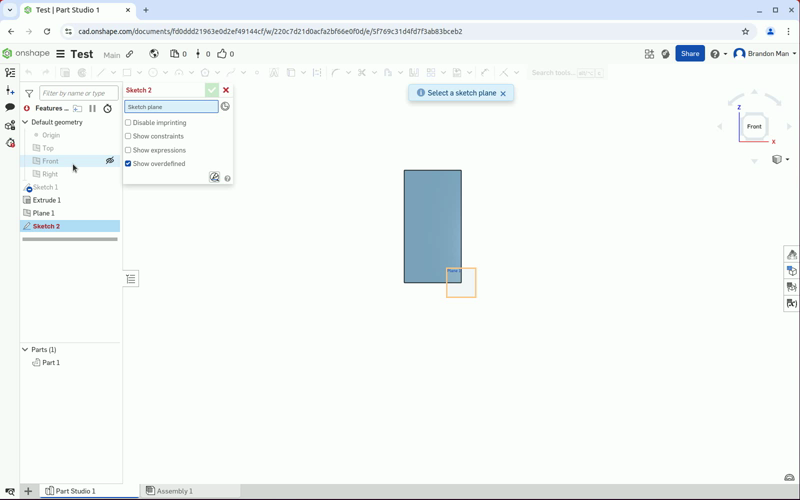
mouse_move(73, 215)
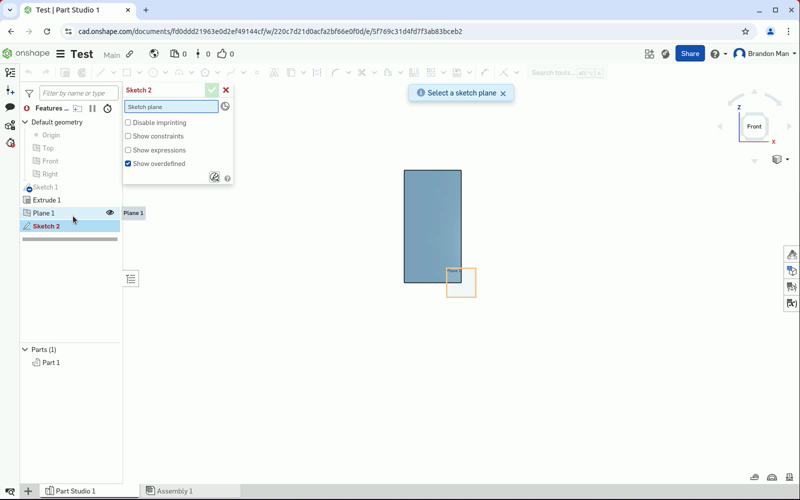
click(73, 215)
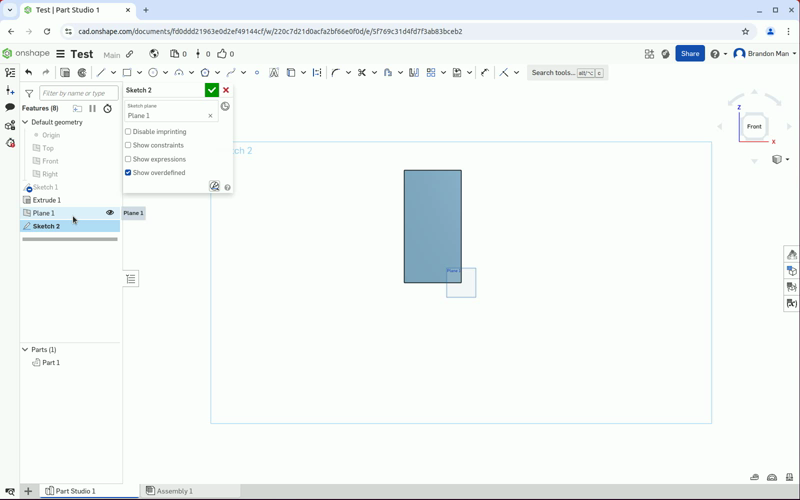
mouse_move(73, 352)
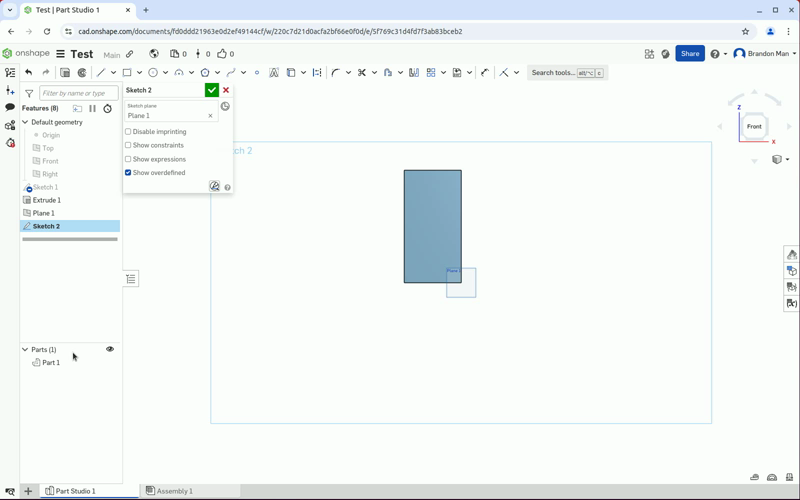
key(y)
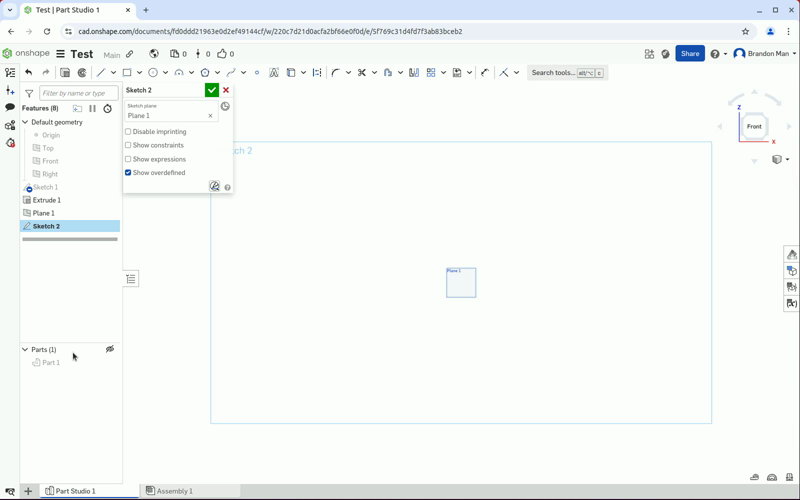
key(l)
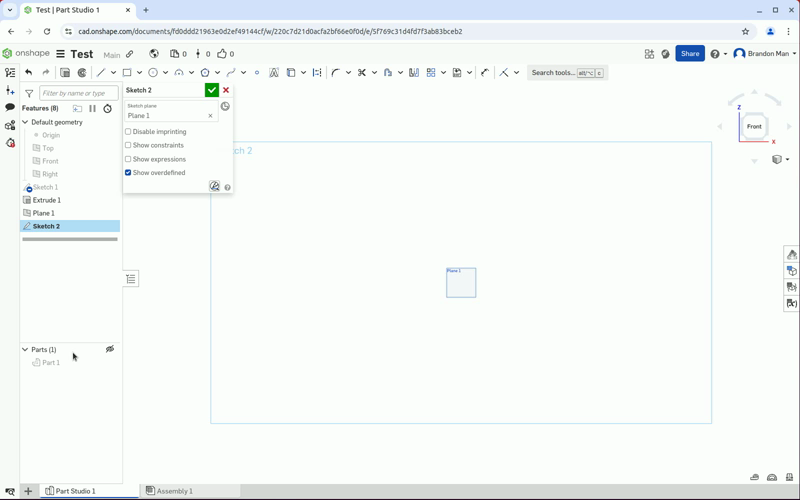
key_down(shift)
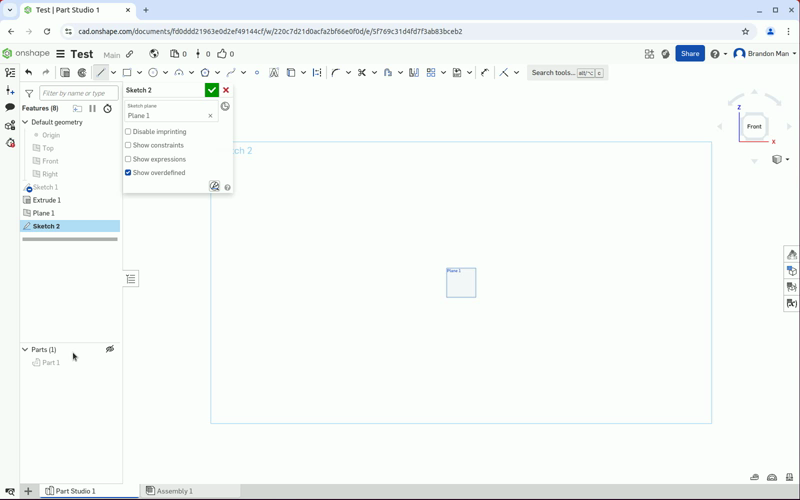
mouse_move(419, 200)
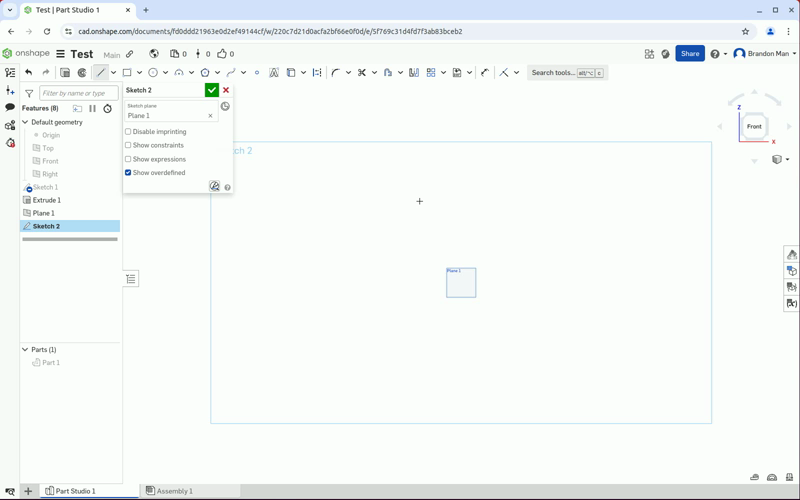
click(419, 200)
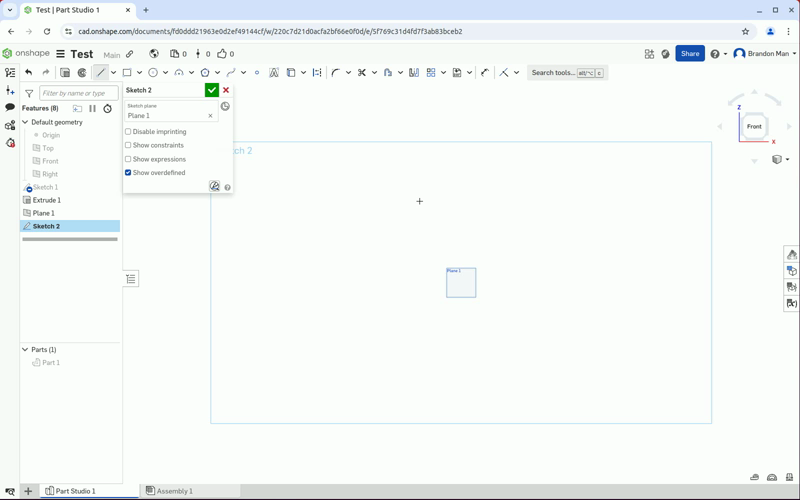
key_up(shift)
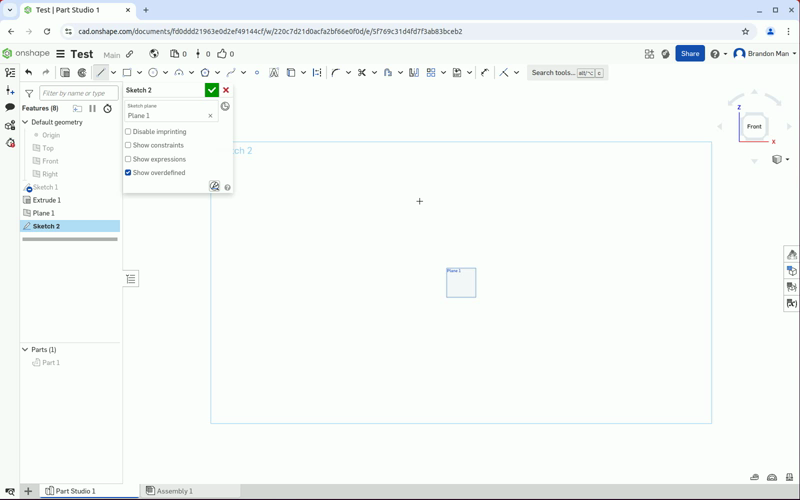
key_down(shift)
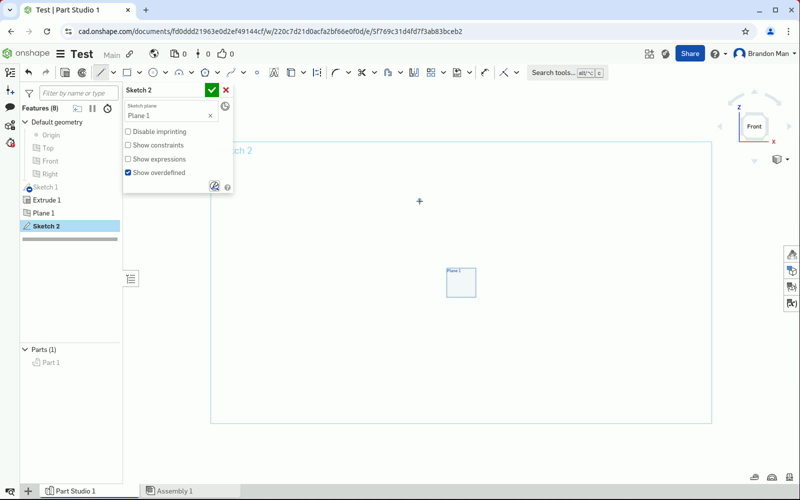
mouse_move(449, 200)
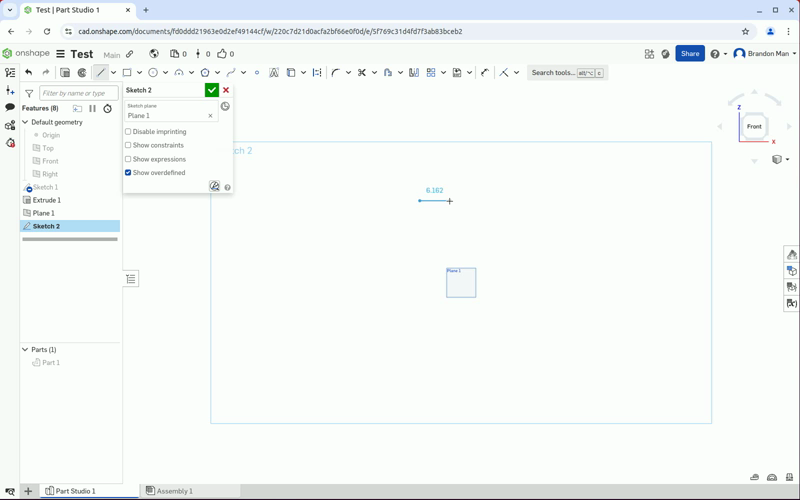
mouse_move(461, 200)
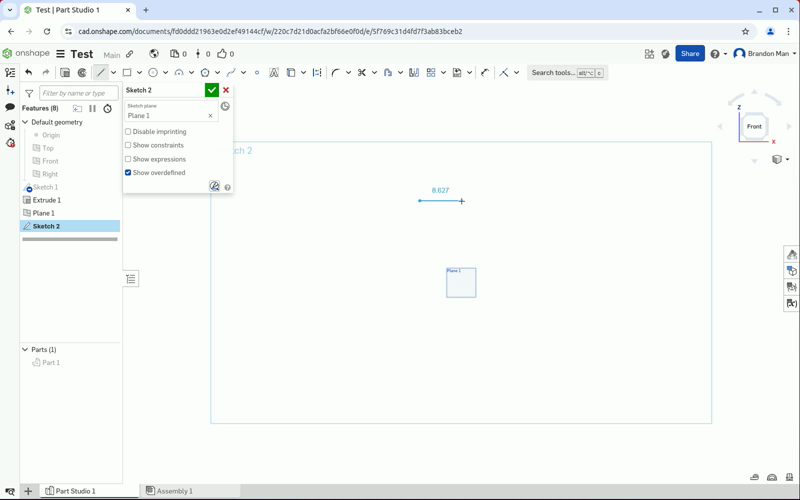
click(461, 200)
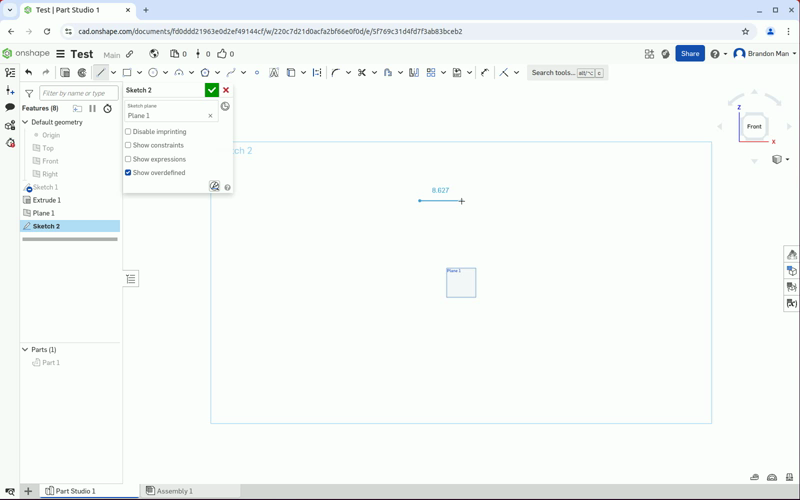
key_up(shift)
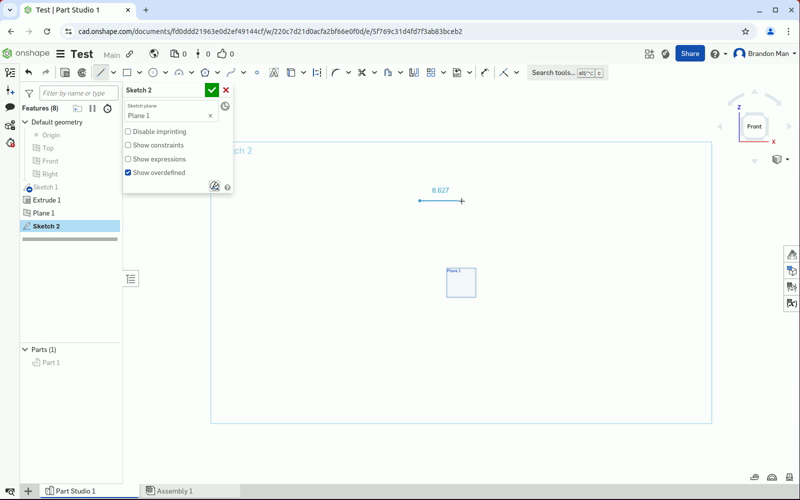
key_down(shift)
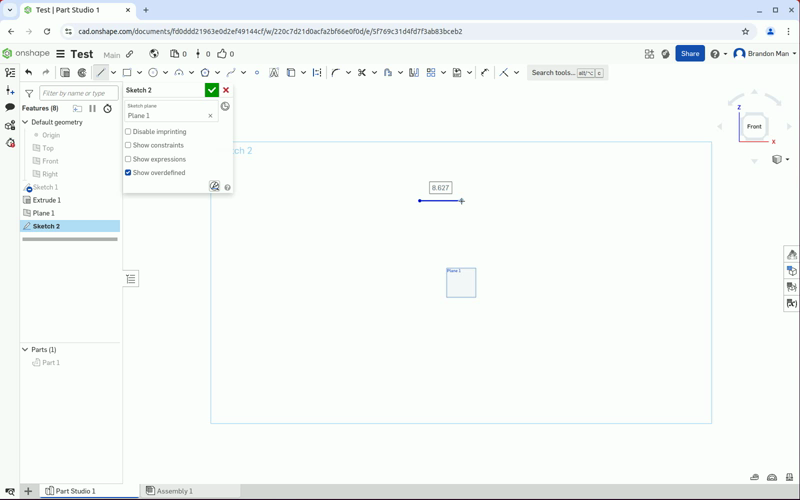
mouse_move(491, 200)
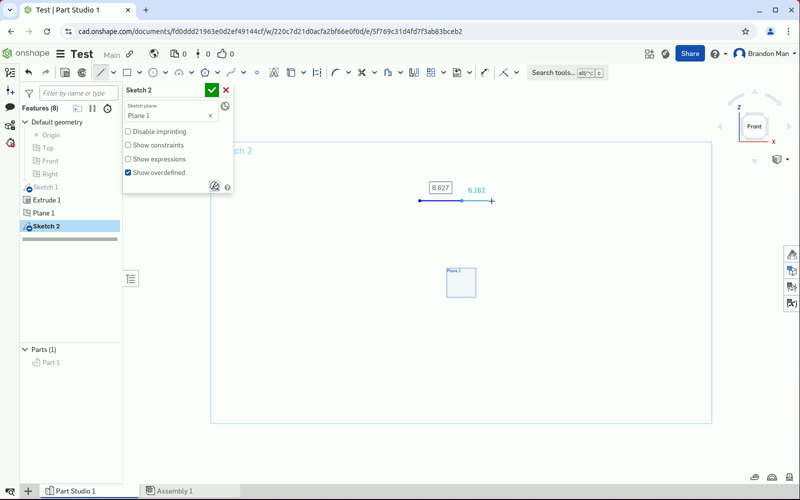
mouse_move(461, 169)
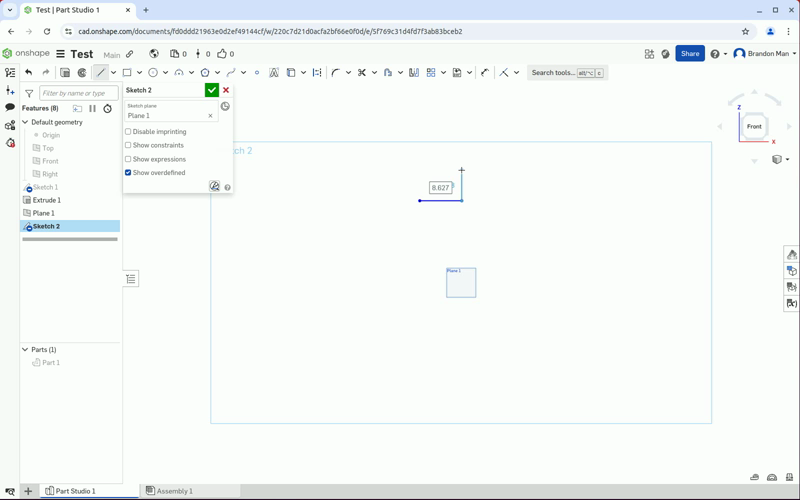
click(461, 169)
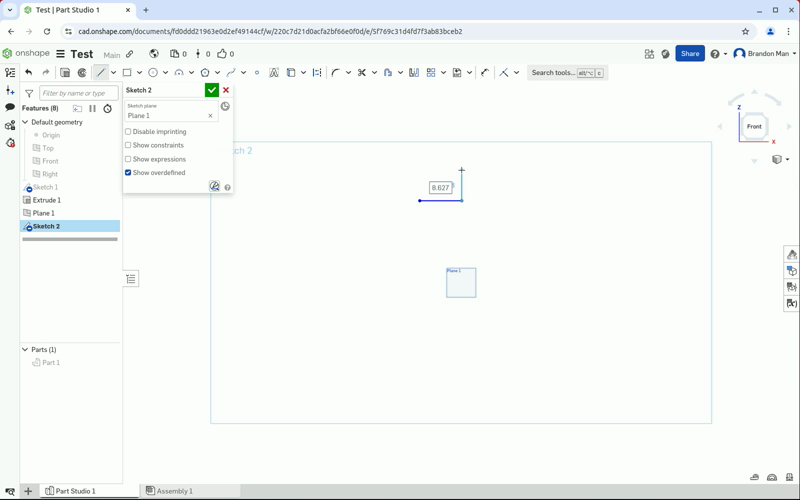
key_up(shift)
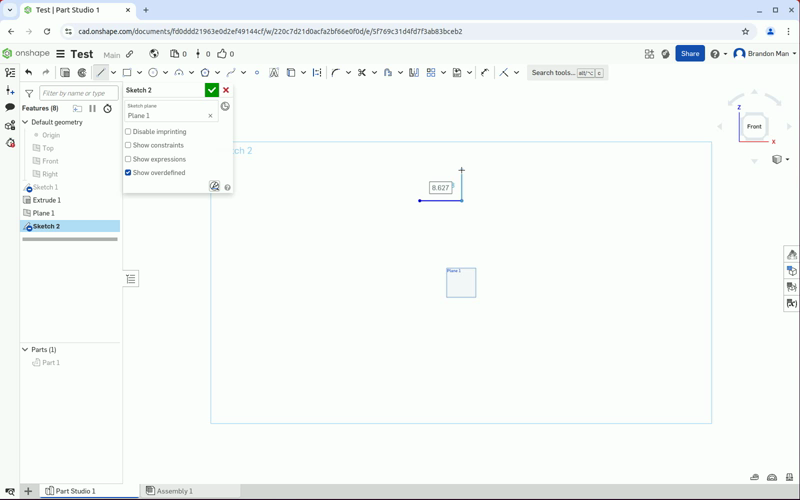
key_down(shift)
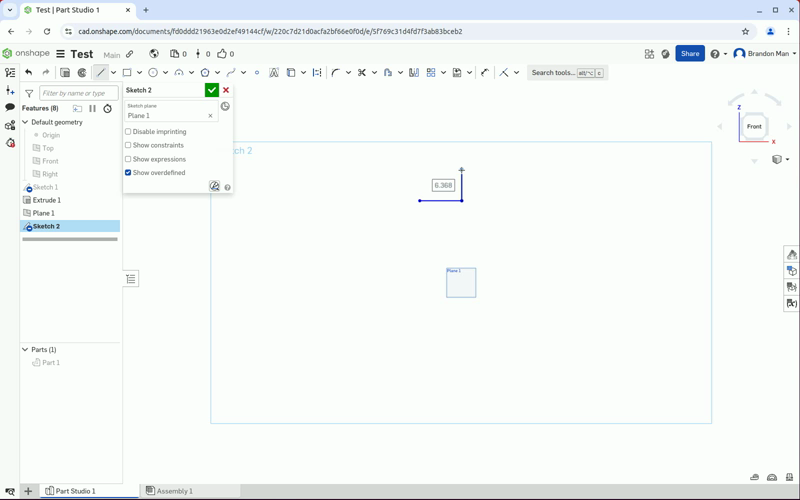
mouse_move(491, 169)
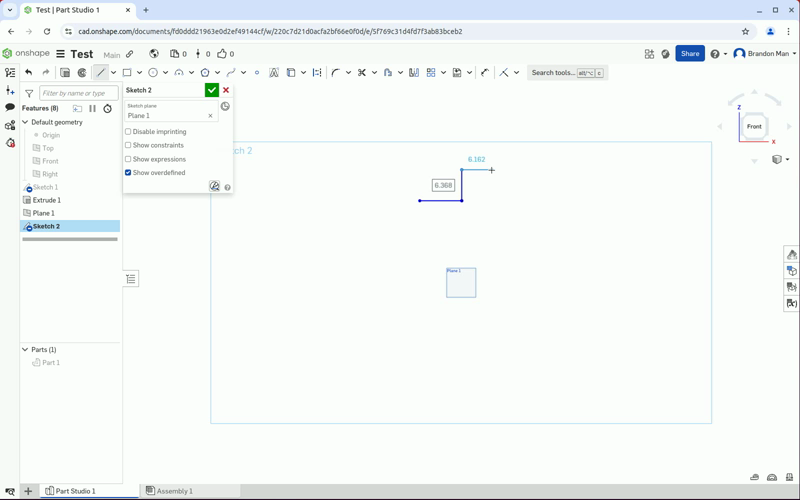
mouse_move(419, 169)
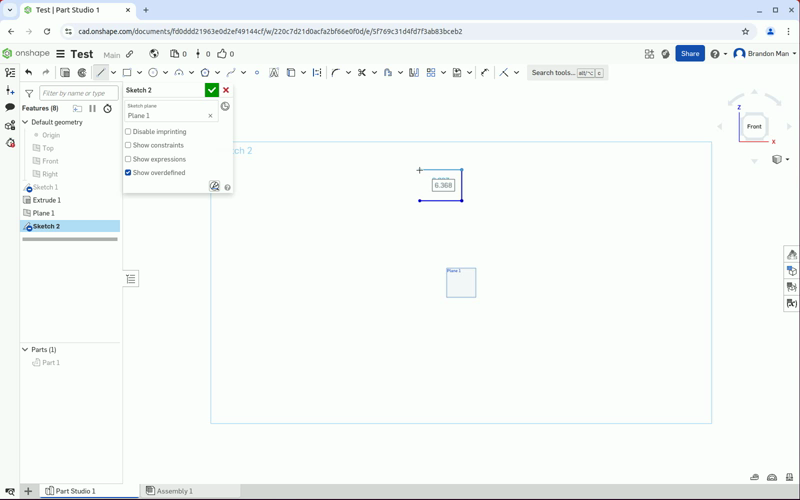
click(419, 169)
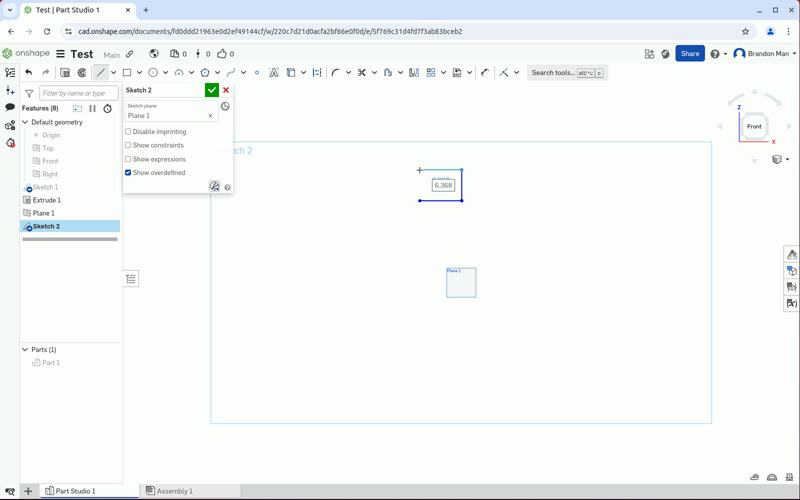
key_up(shift)
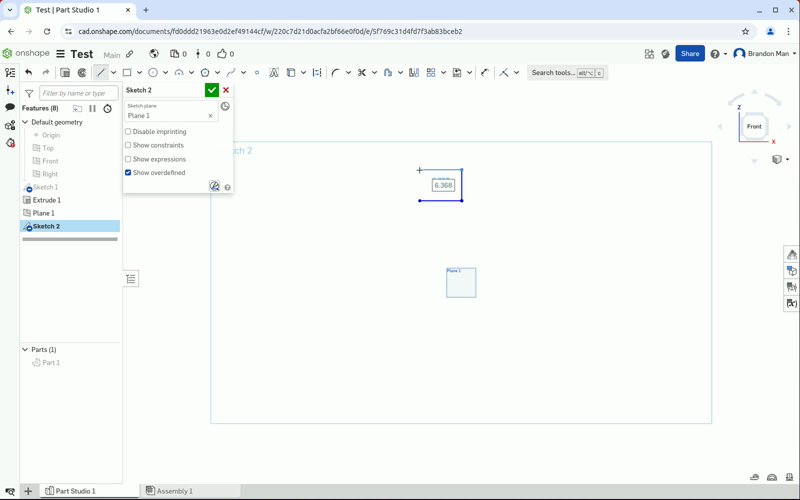
mouse_move(449, 169)
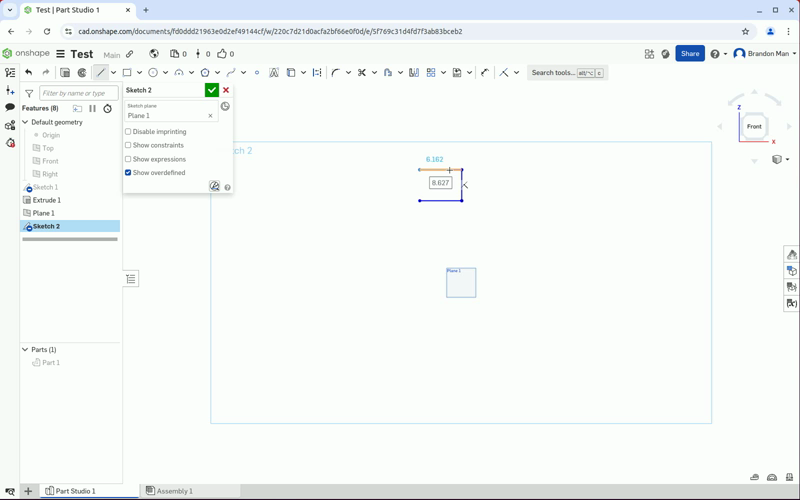
key_down(shift)
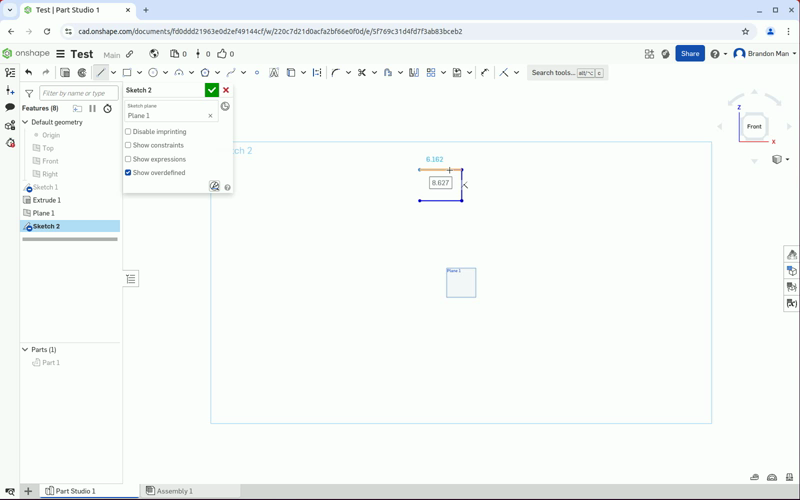
mouse_move(419, 200)
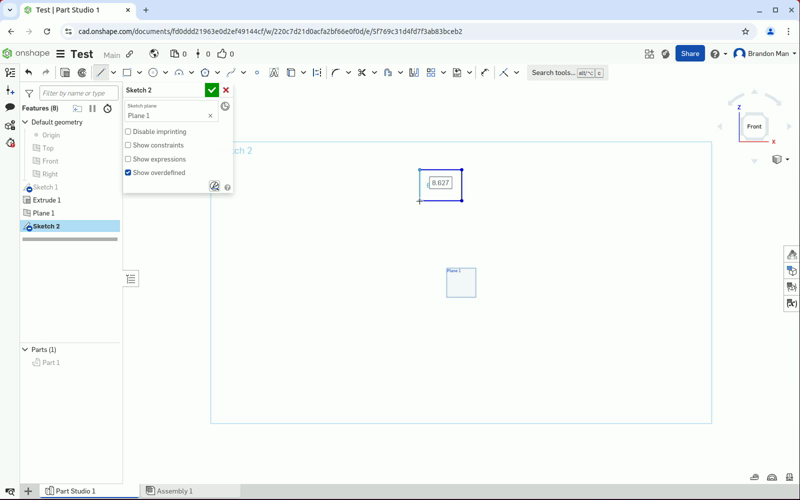
key_up(shift)
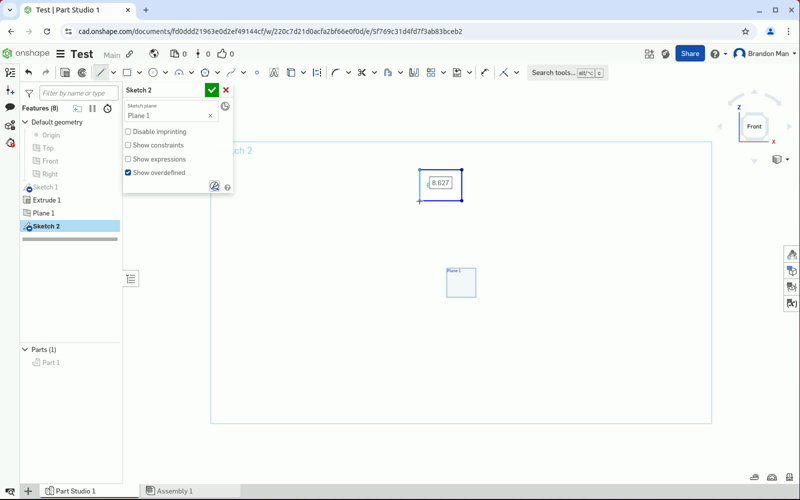
click(419, 200)
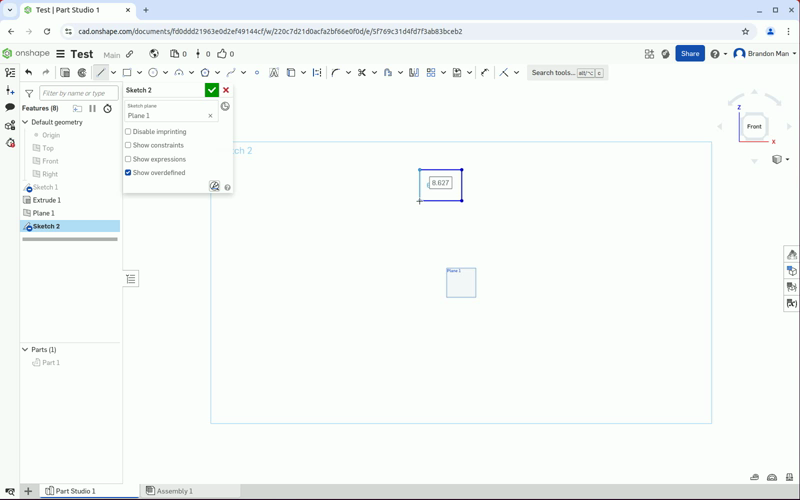
key(esc)
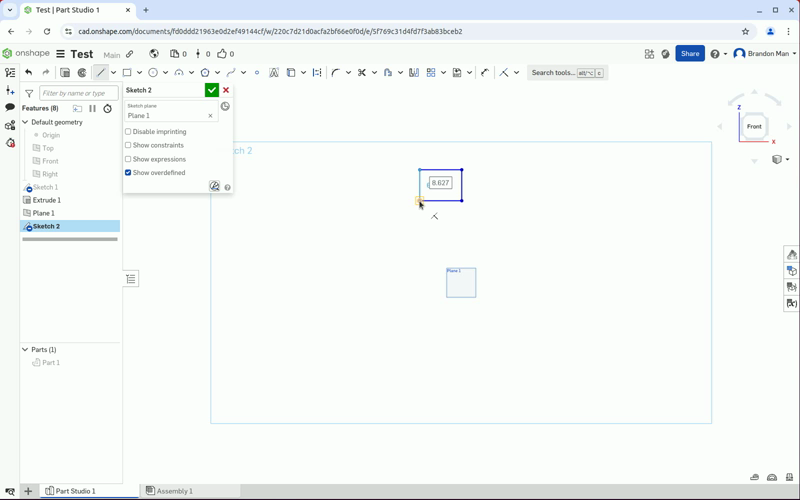
mouse_move(432, 190)
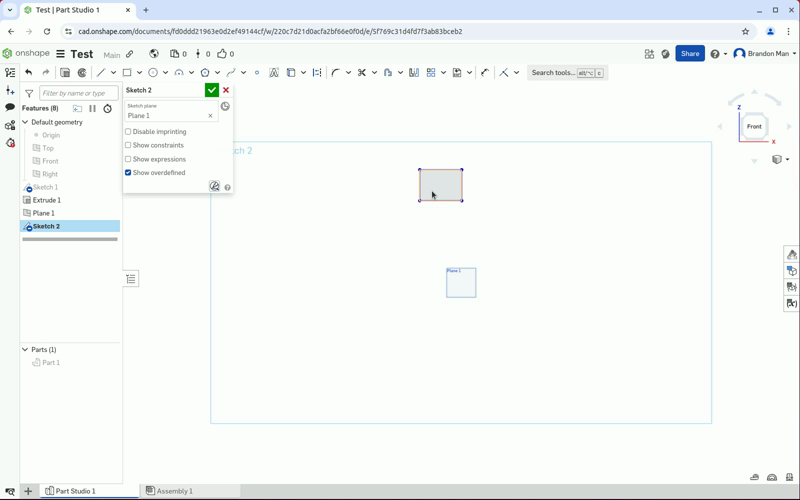
scroll(6)
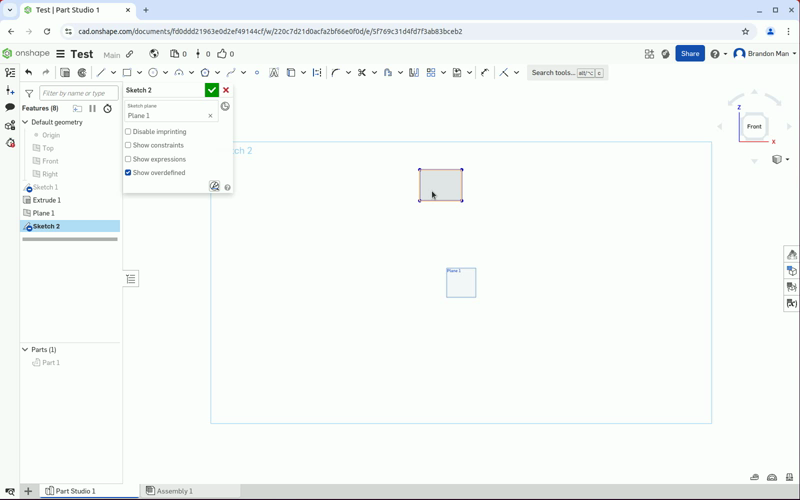
scroll(6)
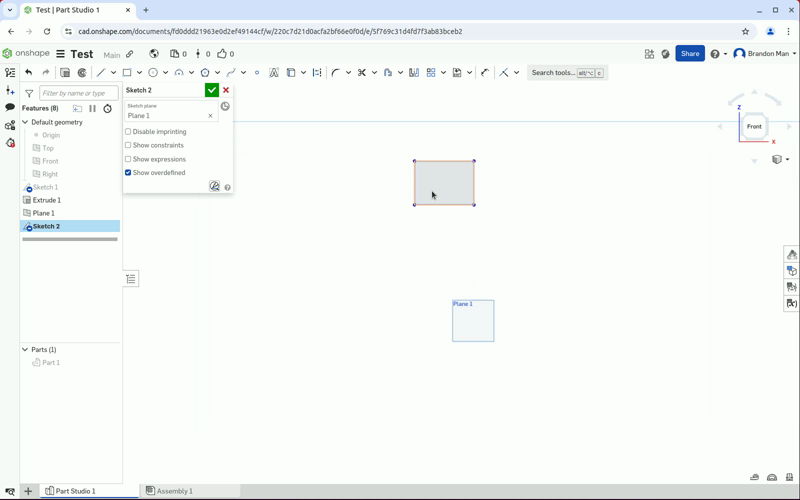
scroll(6)
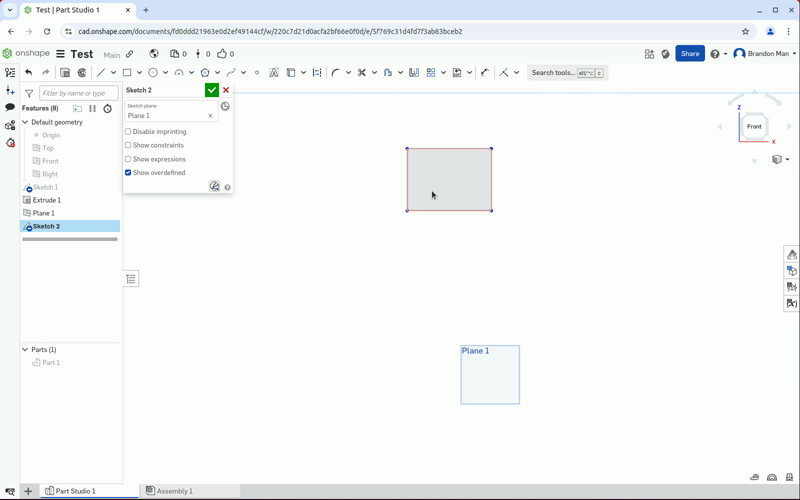
scroll(6)
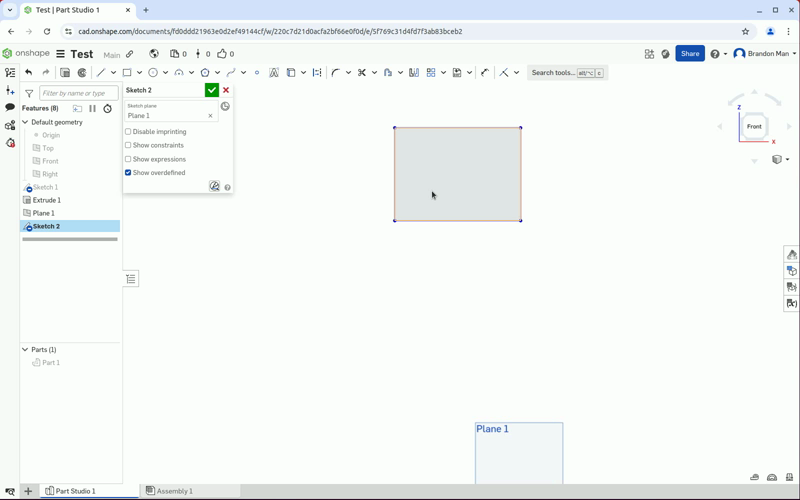
scroll(6)
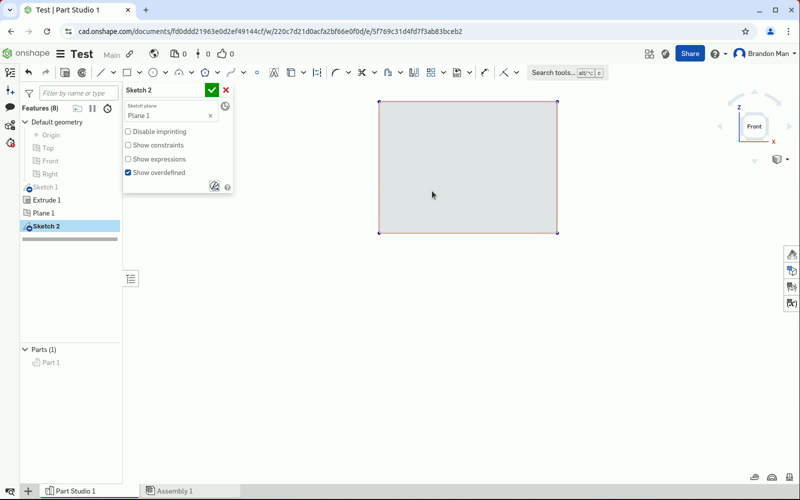
scroll(6)
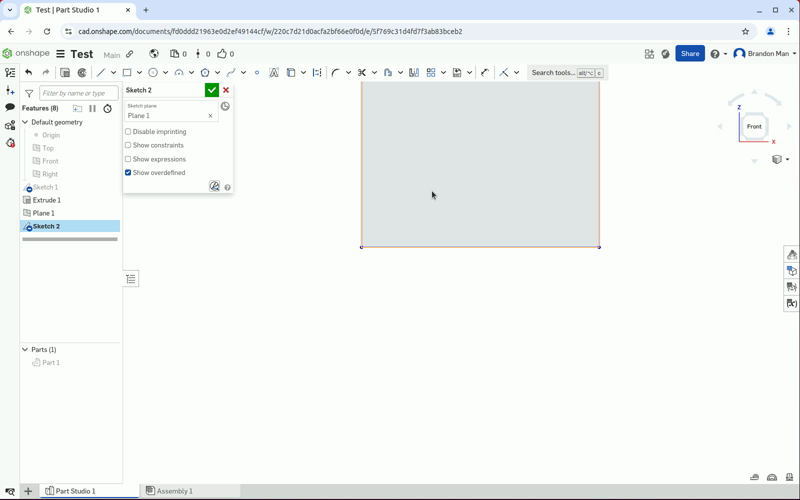
scroll(6)
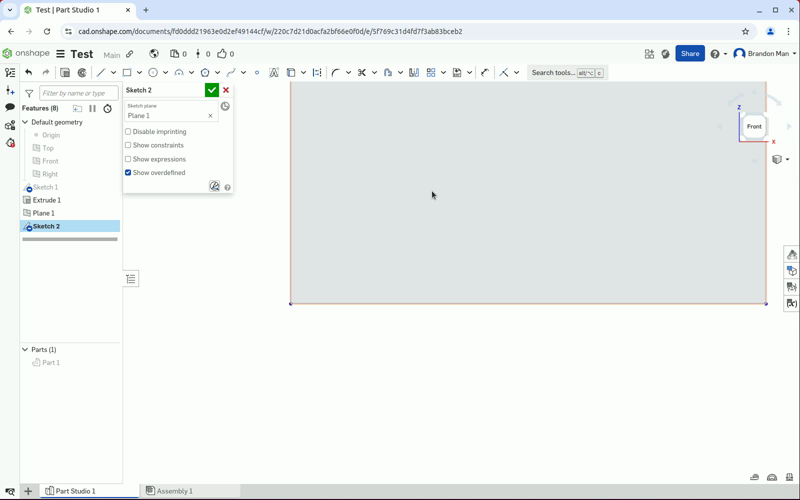
click(432, 190)
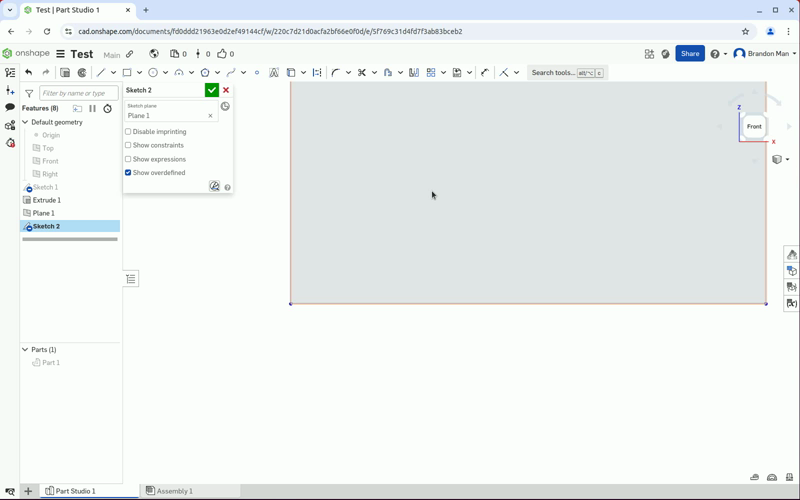
scroll(-6)
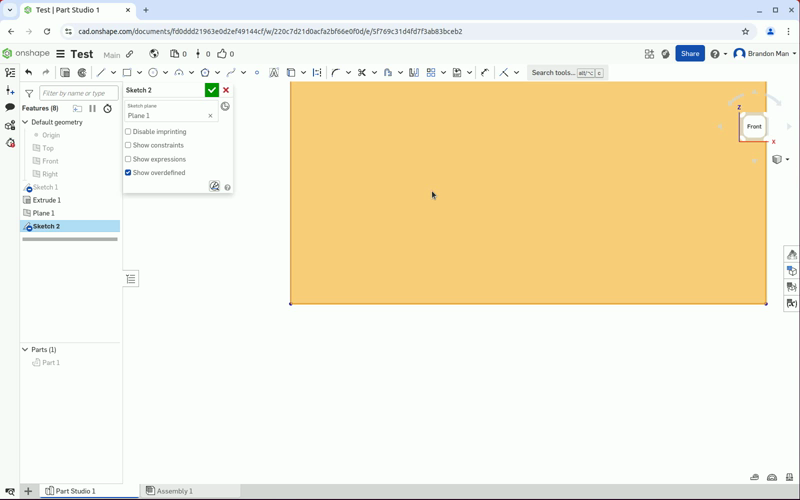
scroll(-6)
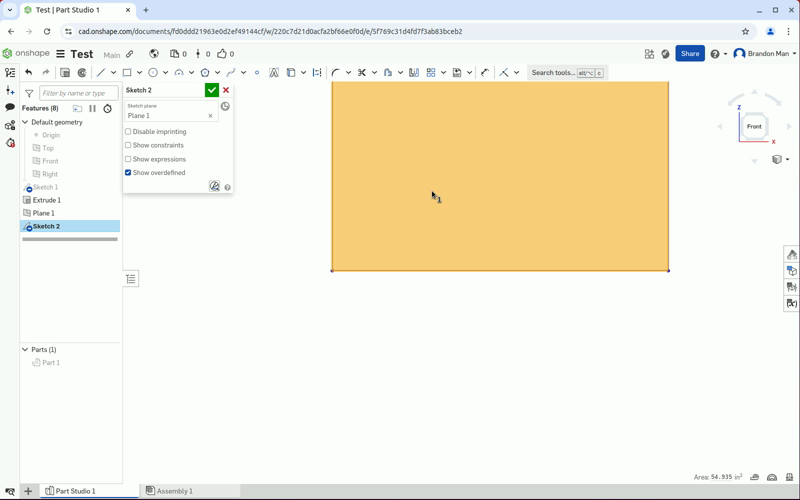
scroll(-6)
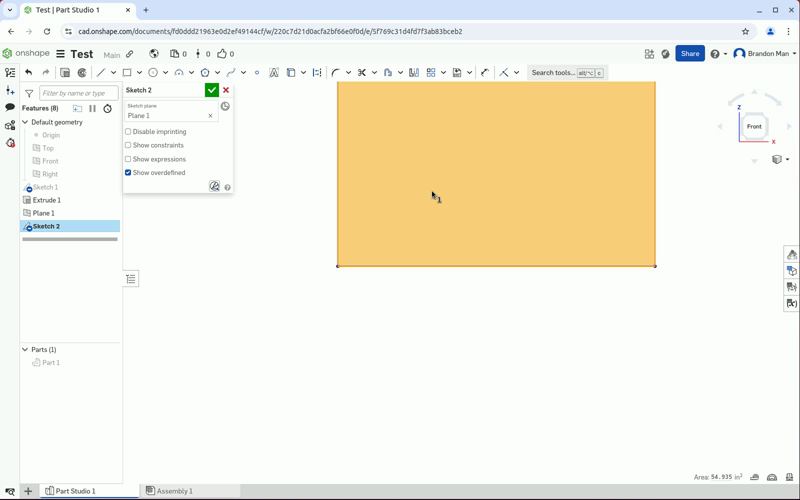
scroll(-6)
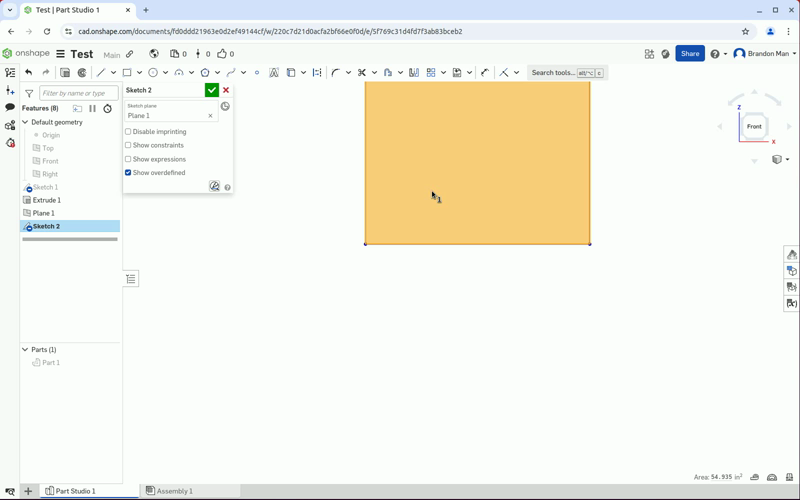
scroll(-6)
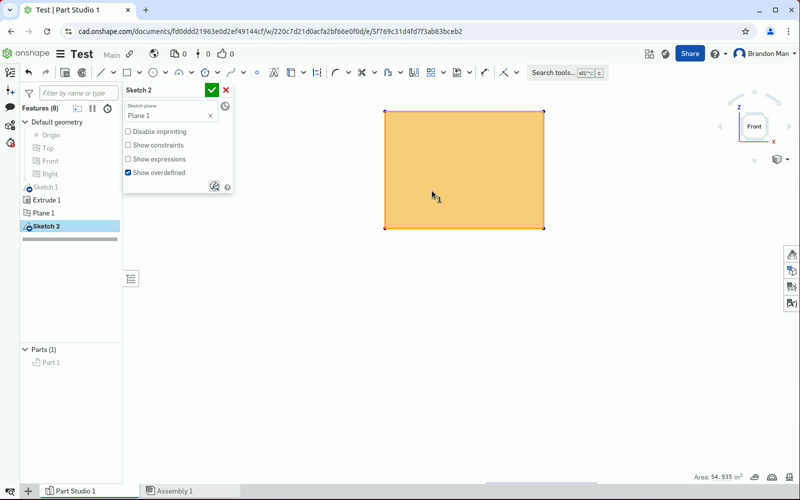
scroll(-6)
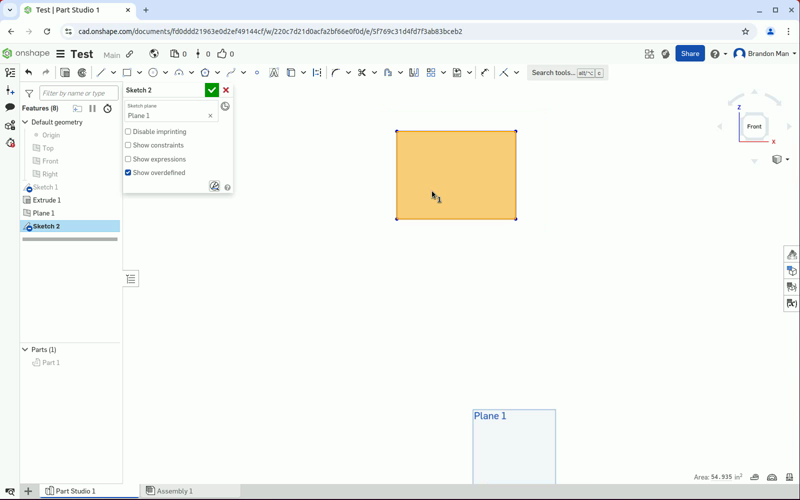
scroll(-6)
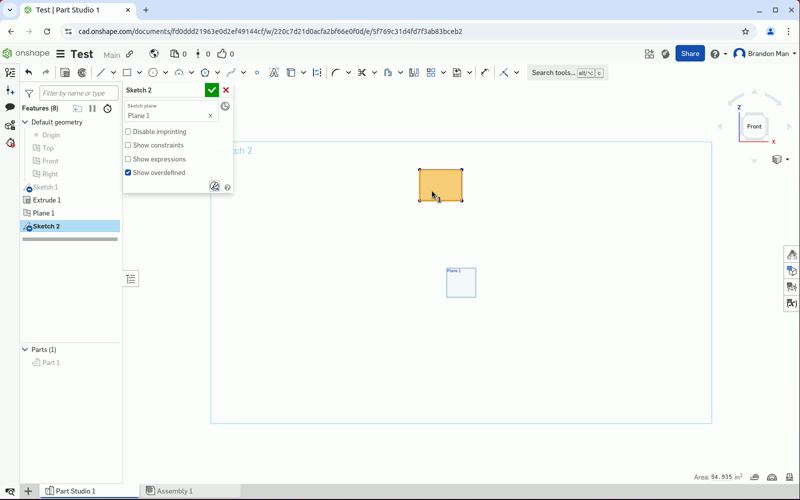
mouse_move(73, 352)
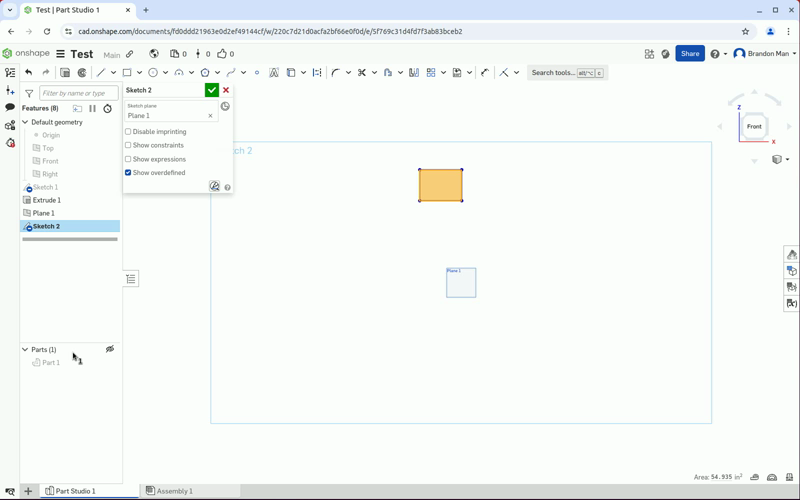
key(shift+y)
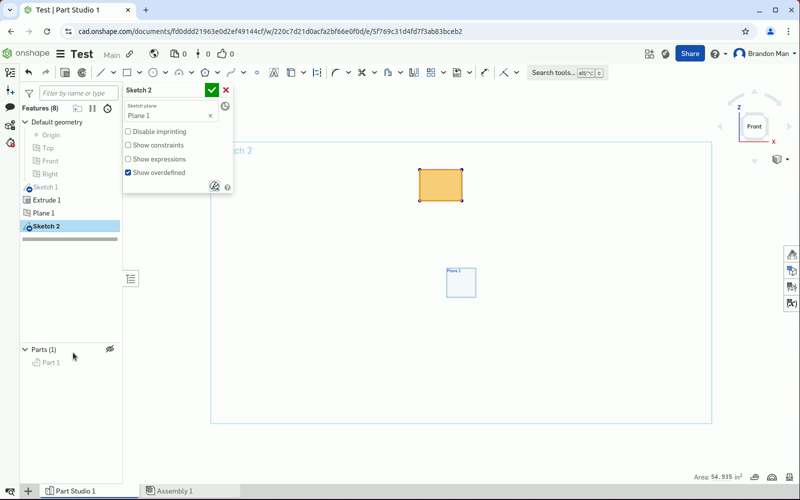
key(shift+e)
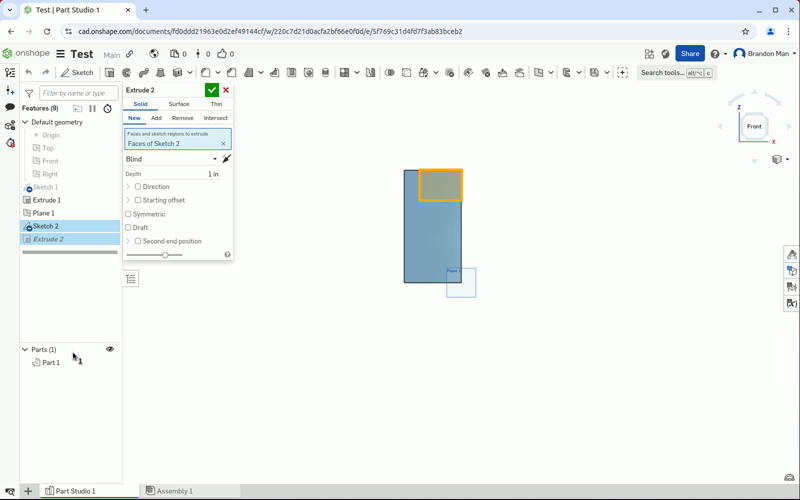
mouse_move(143, 106)
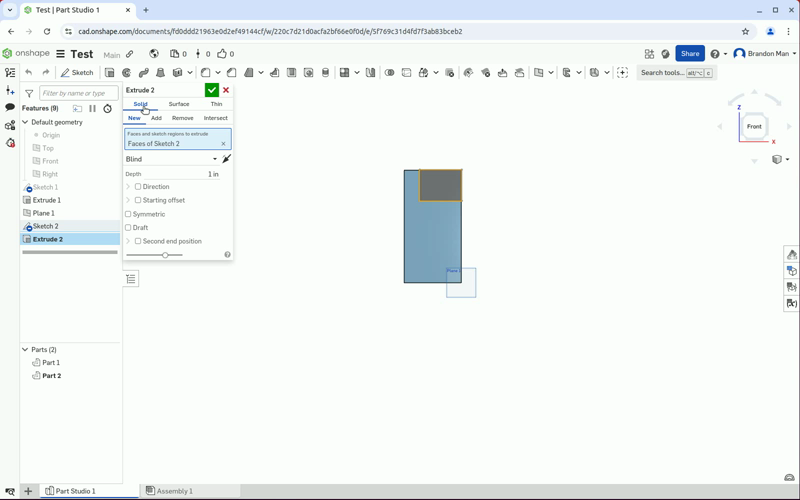
click(143, 106)
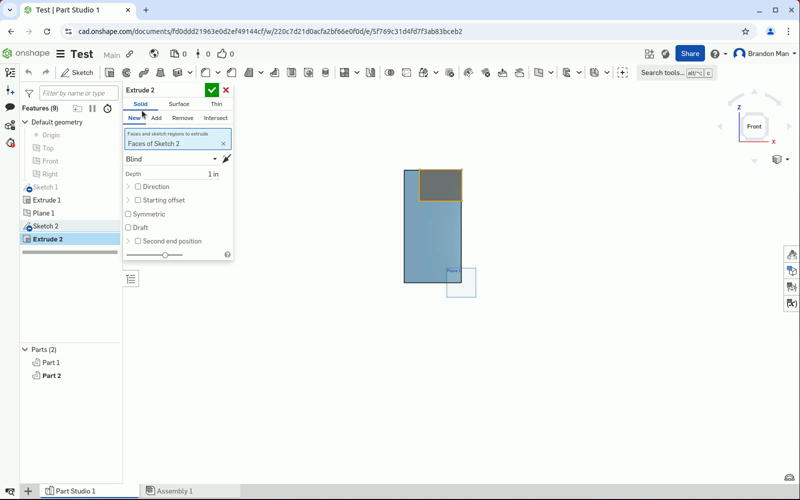
mouse_move(137, 120)
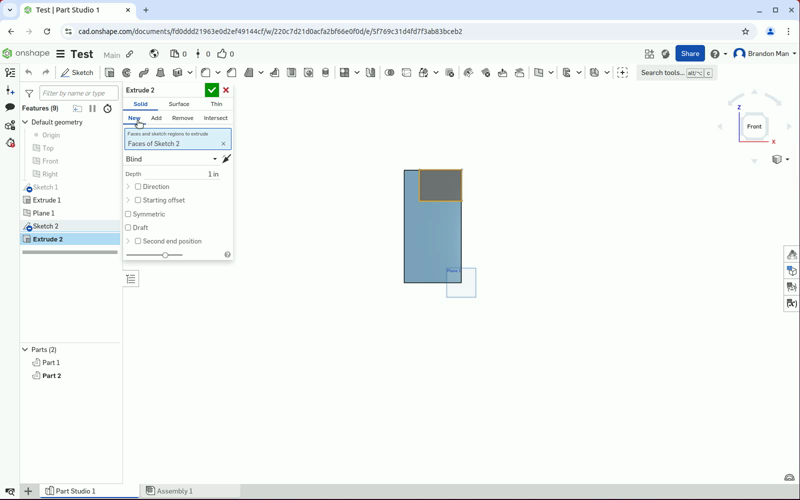
click(137, 120)
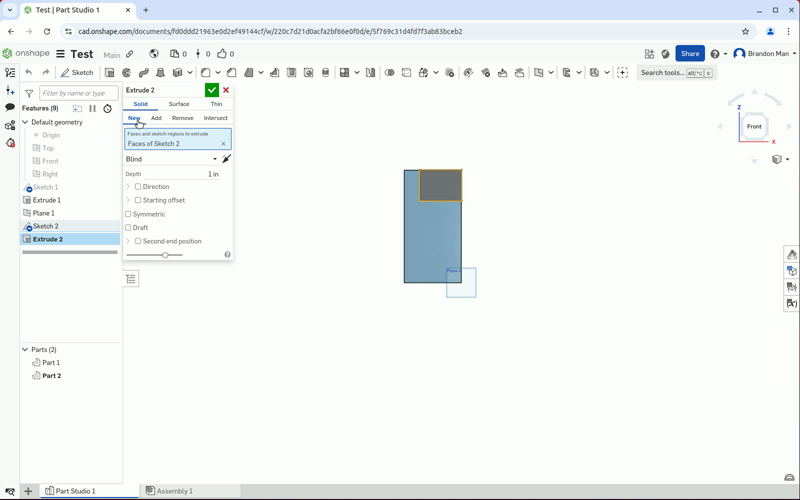
key(tab, 4)
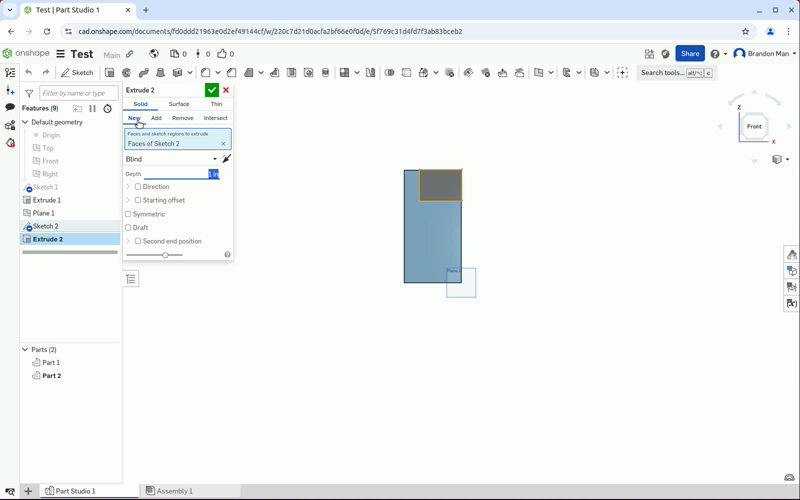
text(7.462)
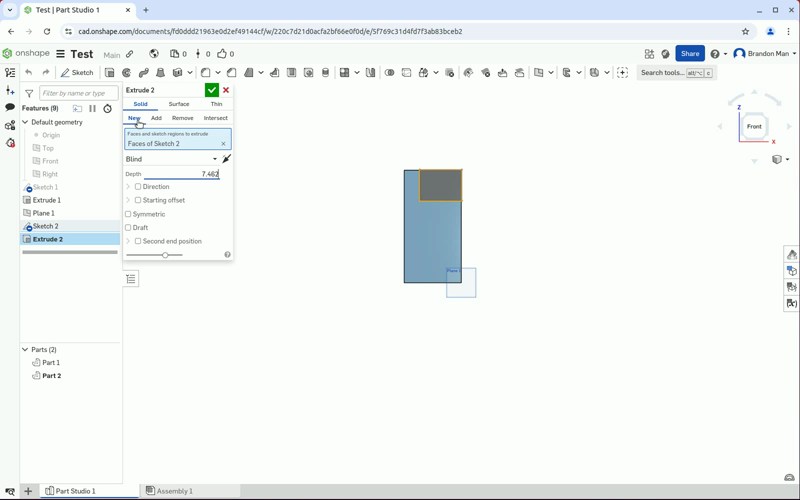
key(enter)
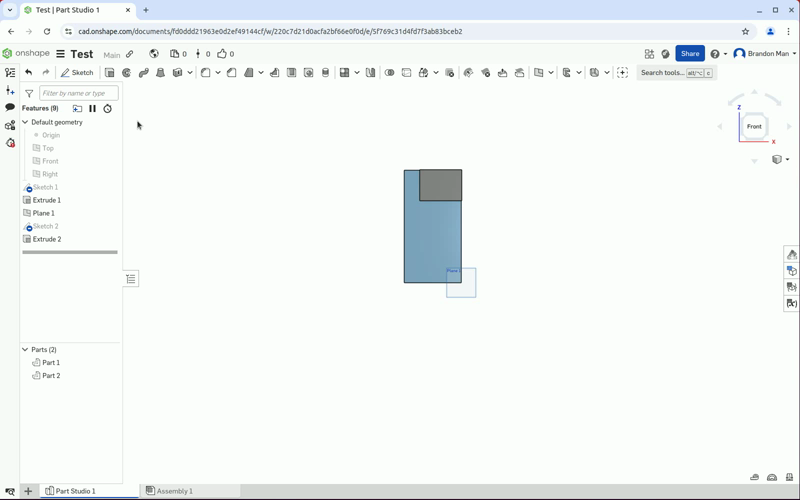
key(shift+h)
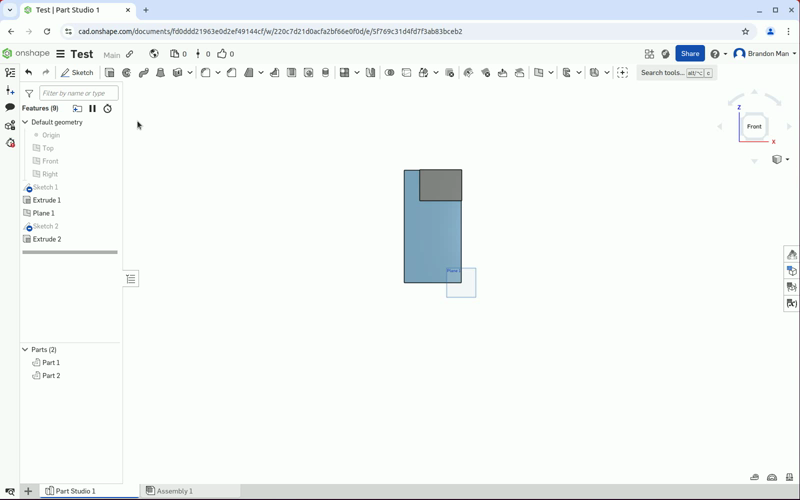
key(shift+h)
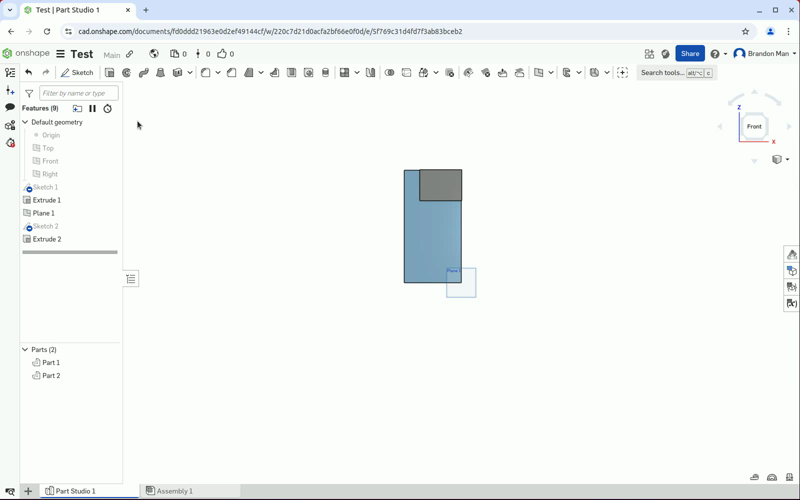
mouse_move(73, 189)
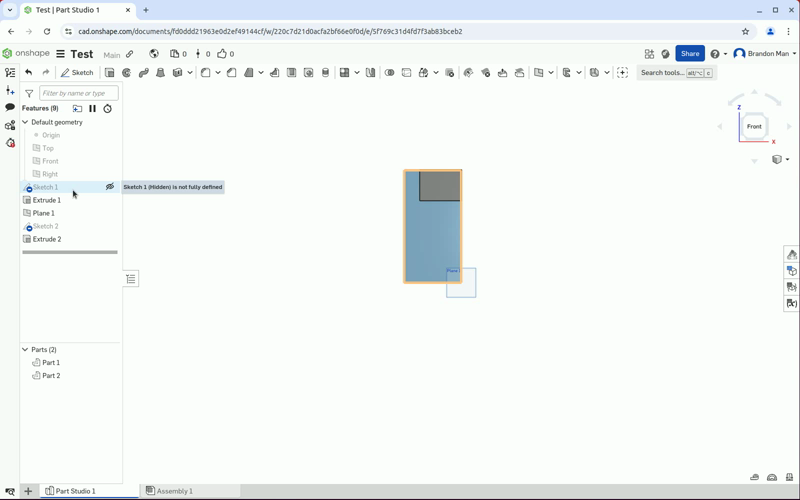
click(73, 189)
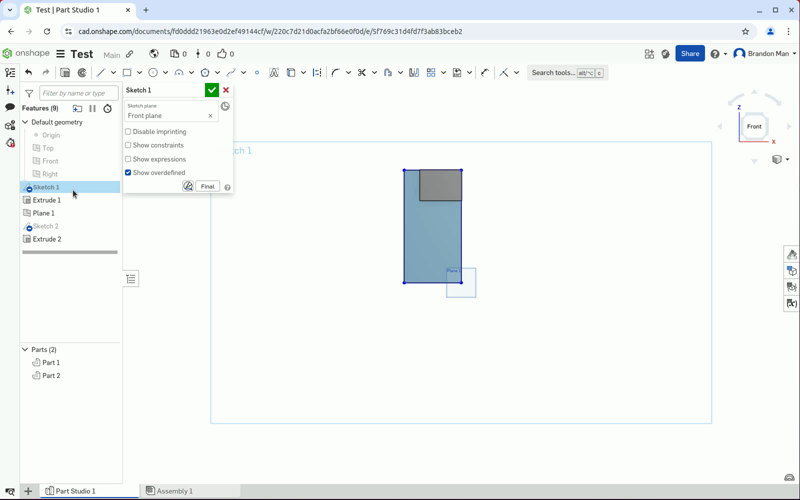
mouse_move(229, 92)
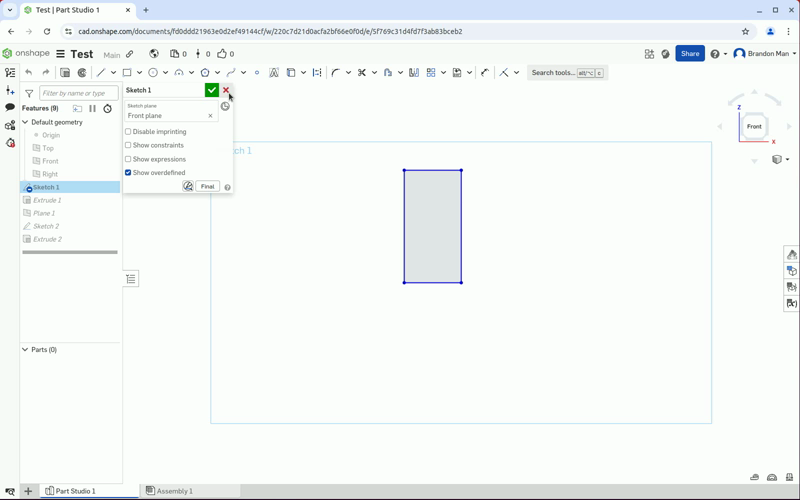
click(229, 92)
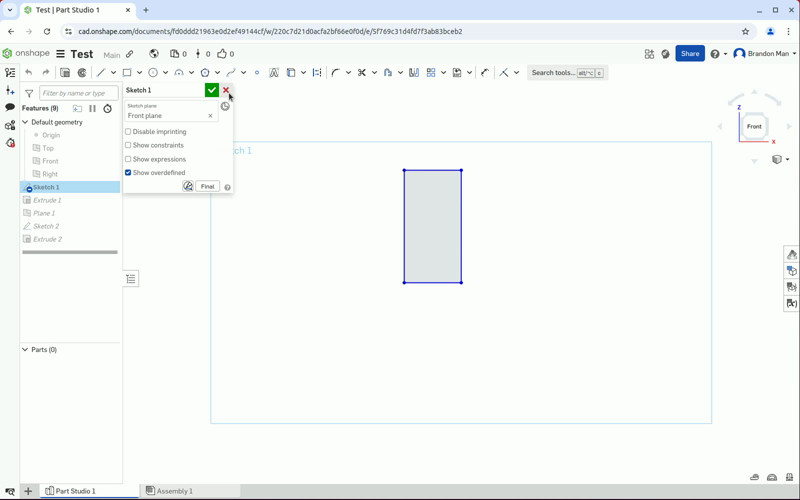
key(shift+s)
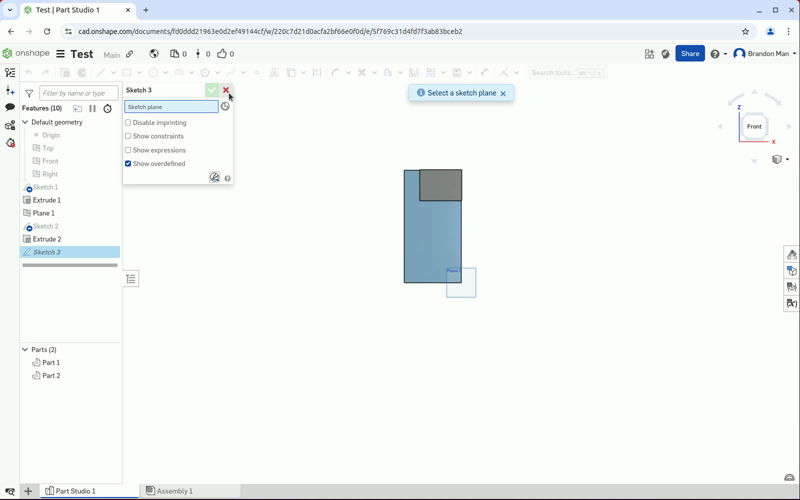
mouse_move(73, 215)
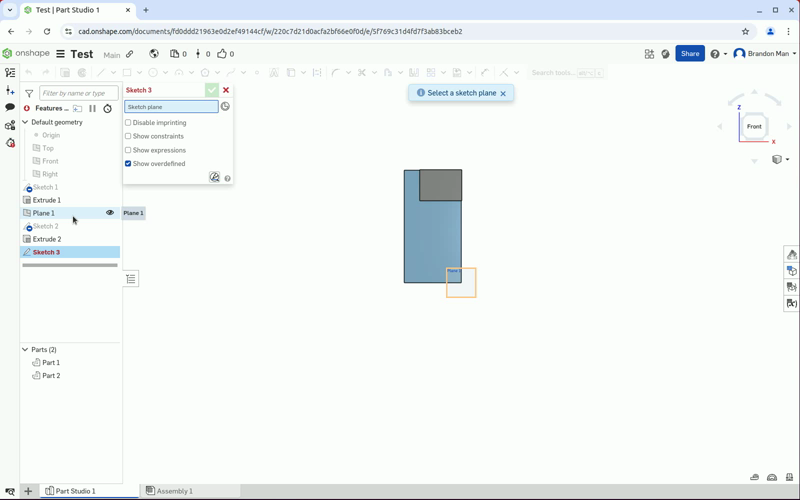
click(73, 215)
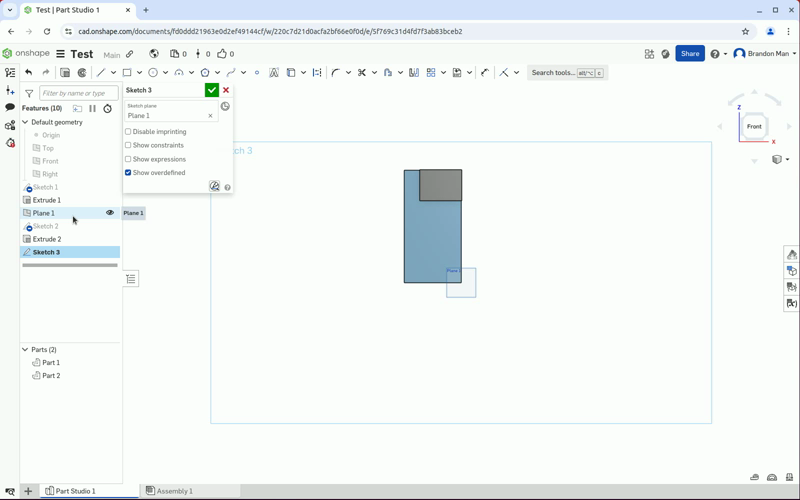
mouse_move(73, 352)
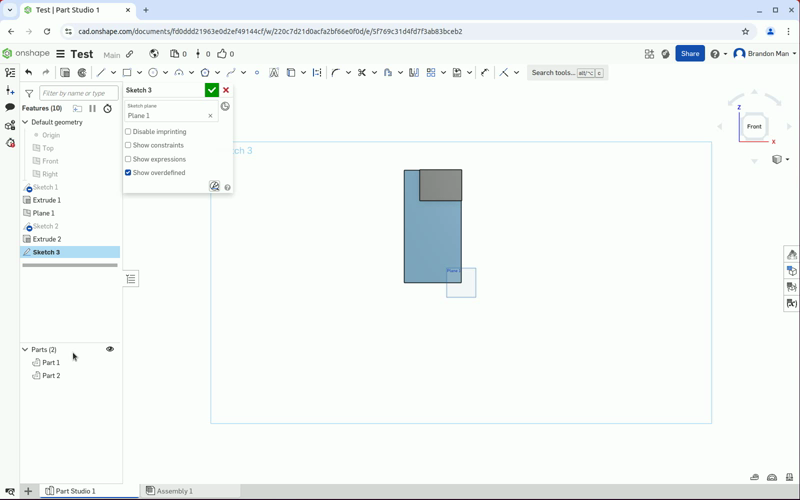
key(y)
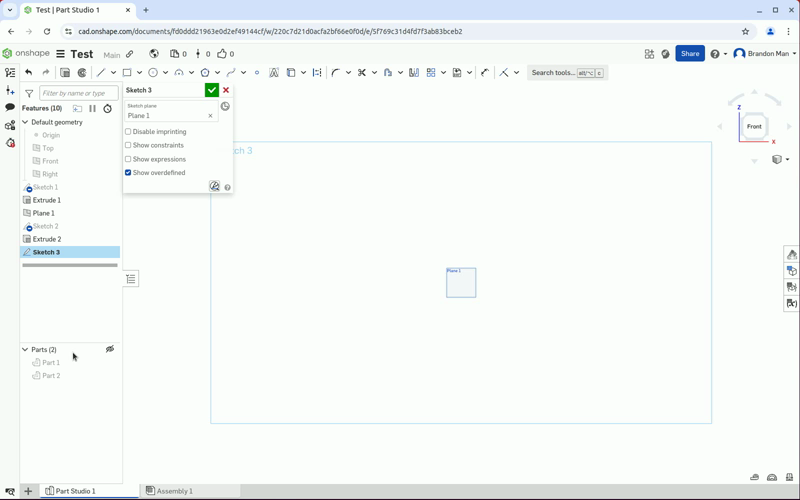
key(l)
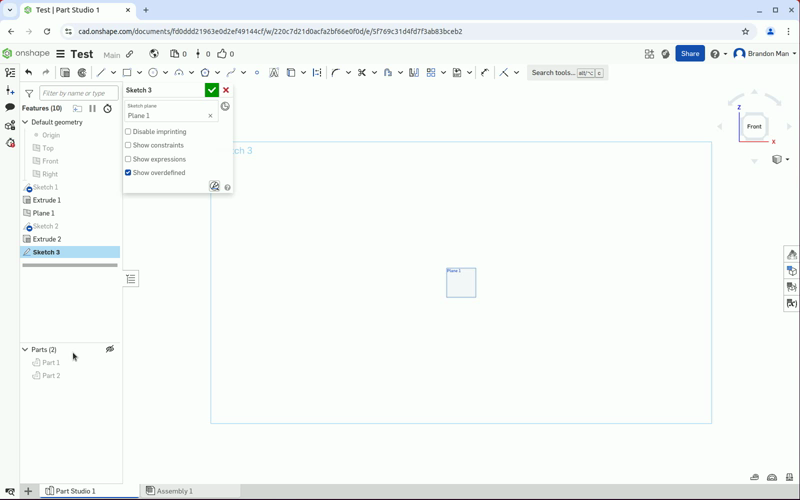
key_down(shift)
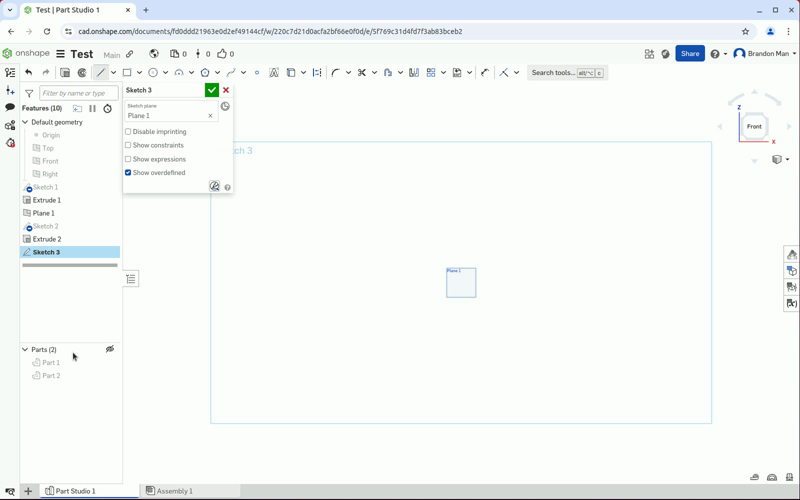
mouse_move(404, 222)
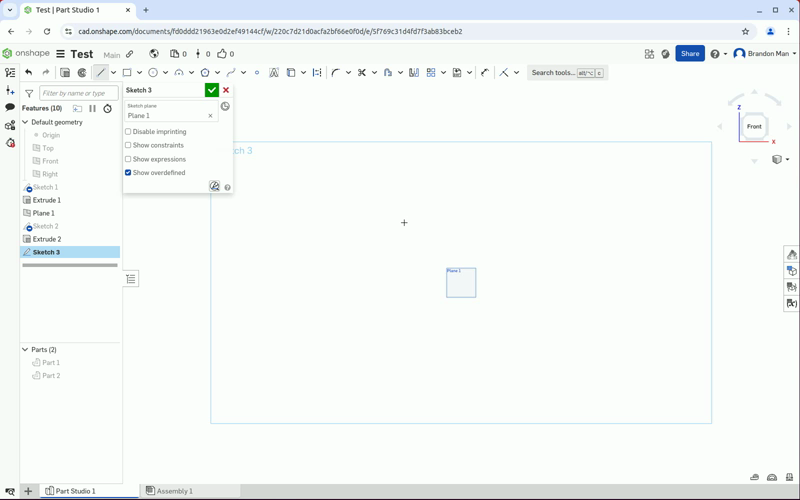
click(404, 222)
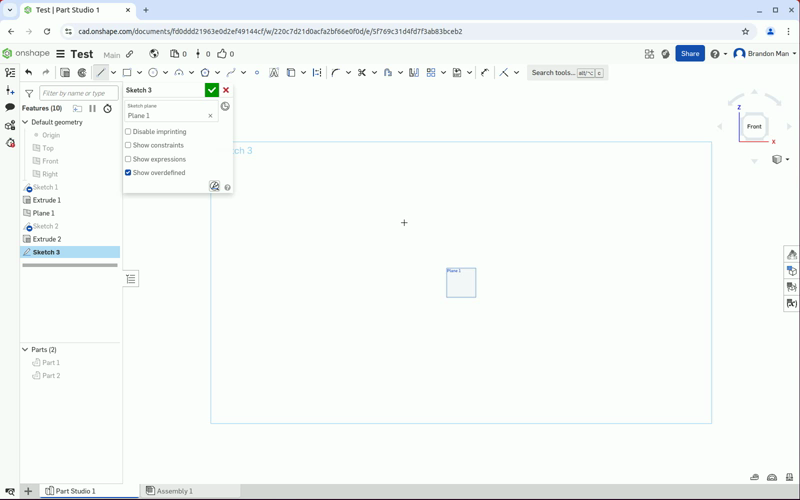
key_up(shift)
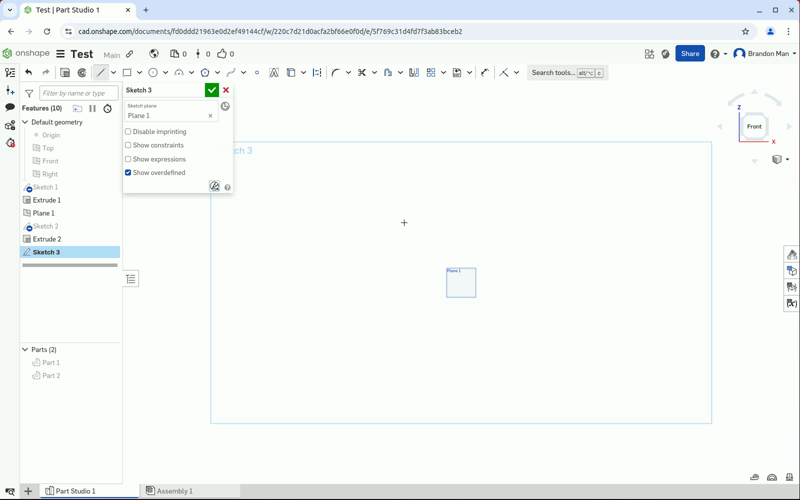
key_down(shift)
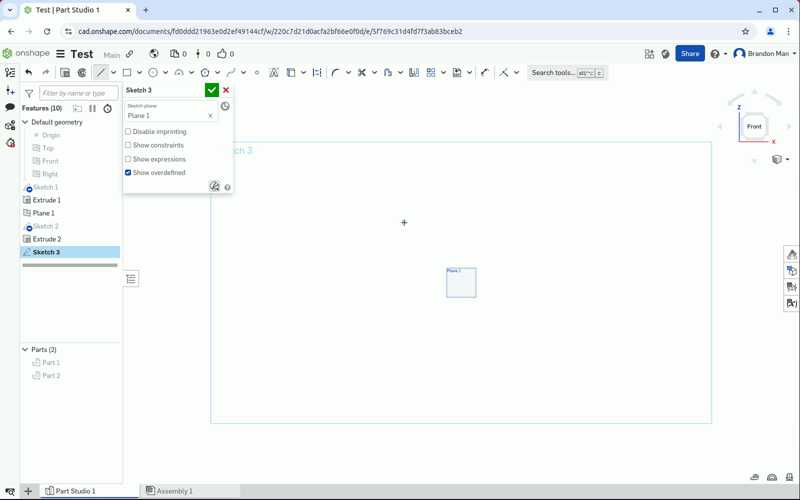
mouse_move(434, 222)
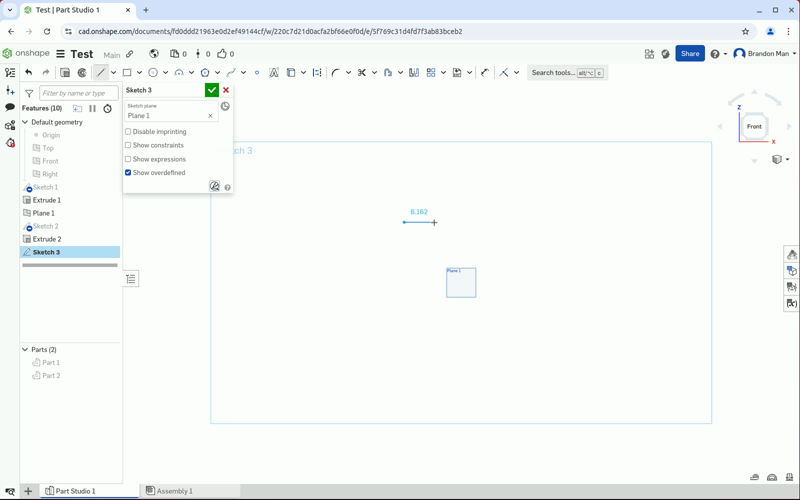
mouse_move(419, 222)
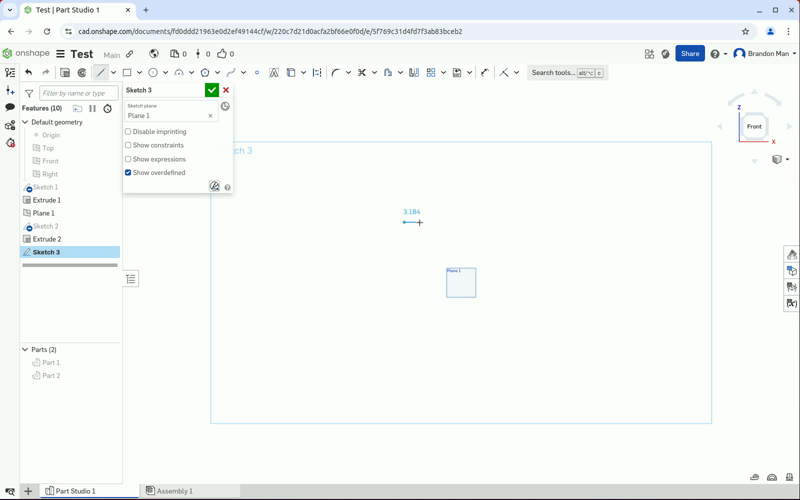
click(419, 222)
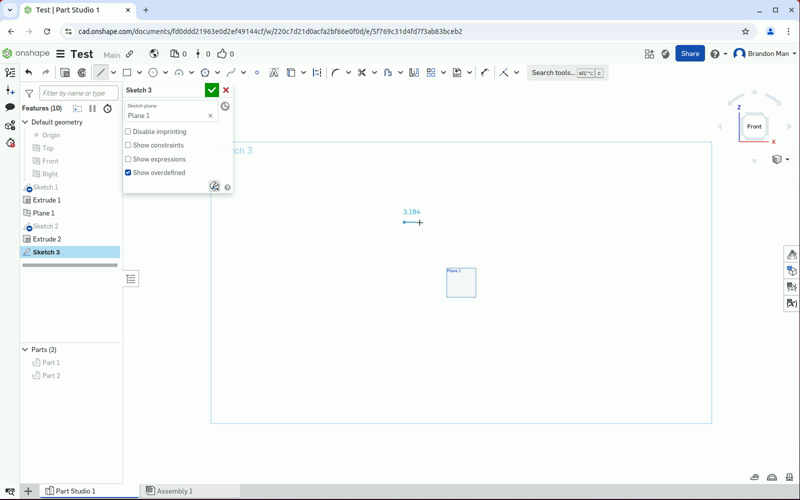
key_up(shift)
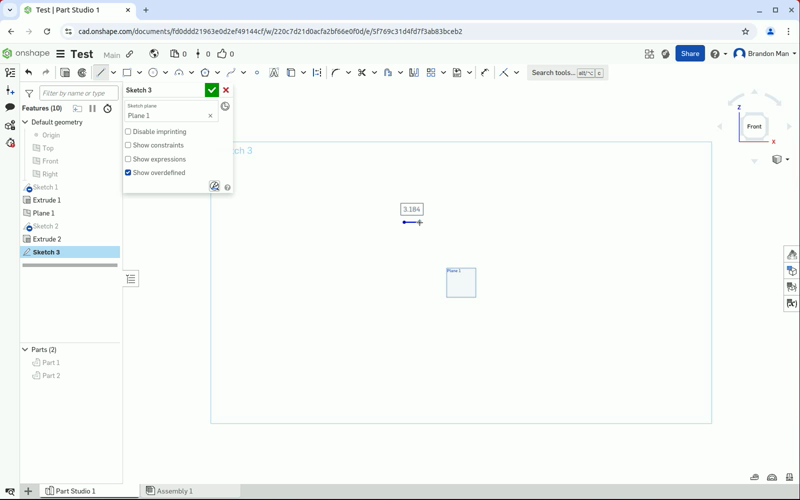
key_down(shift)
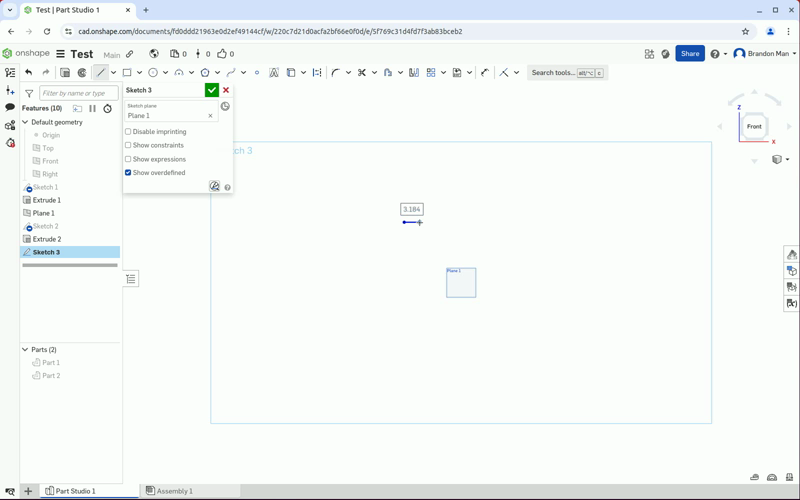
mouse_move(450, 222)
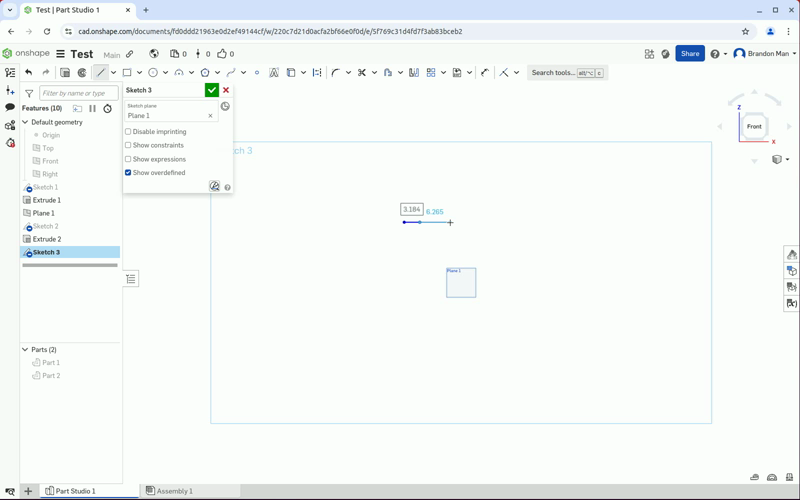
mouse_move(419, 201)
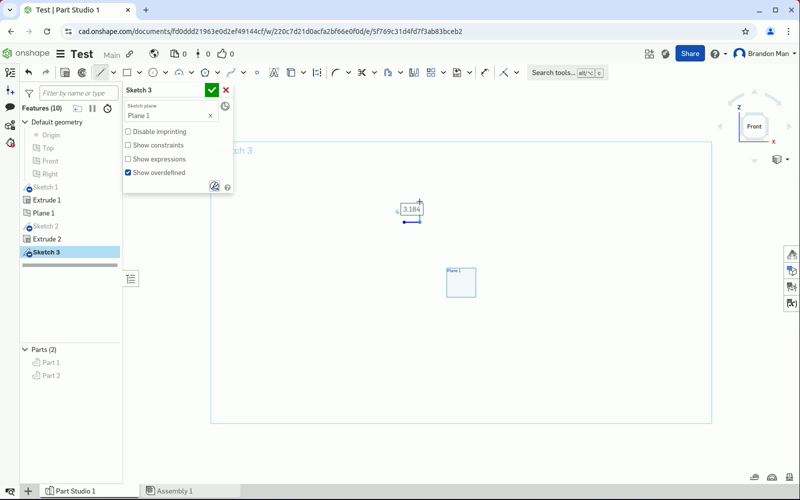
click(419, 201)
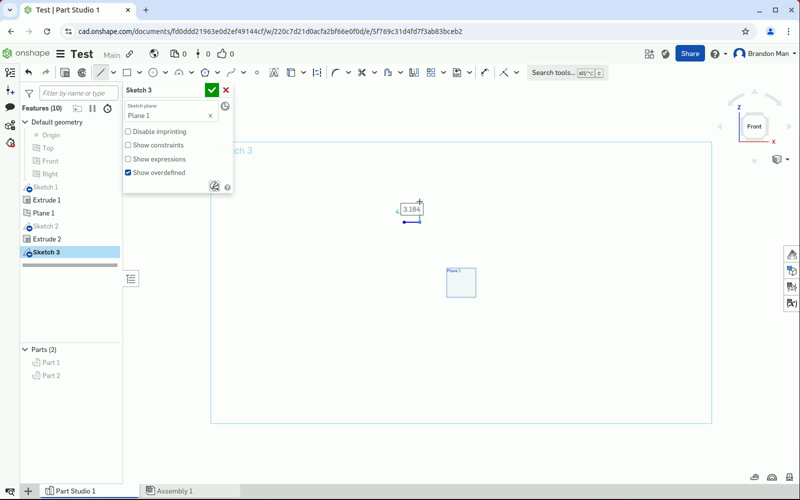
key_up(shift)
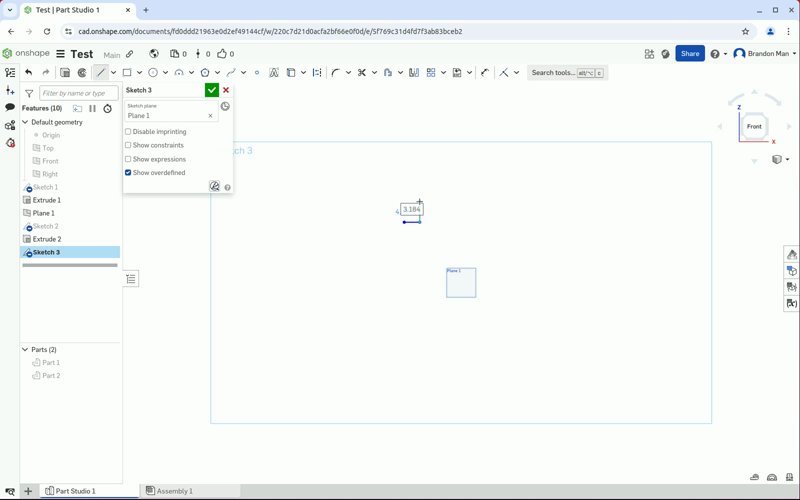
key_down(shift)
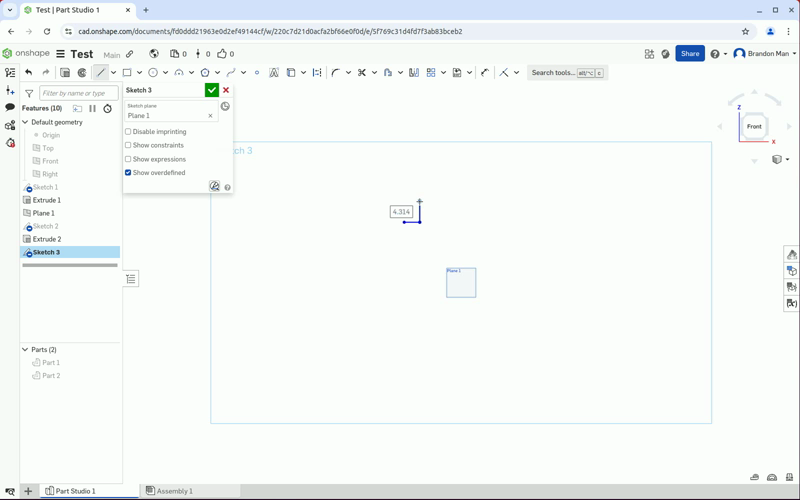
mouse_move(450, 201)
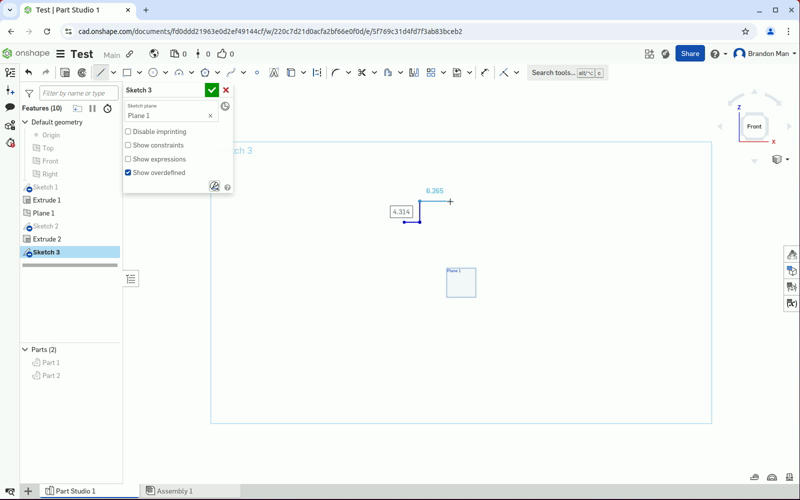
mouse_move(419, 169)
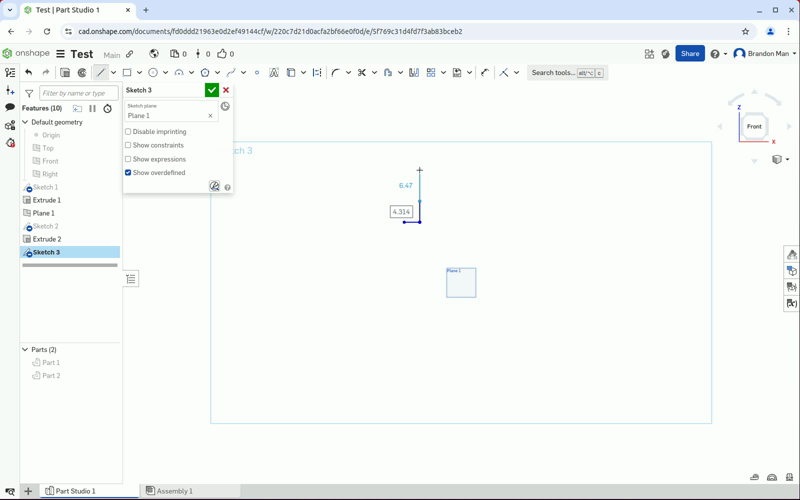
click(419, 169)
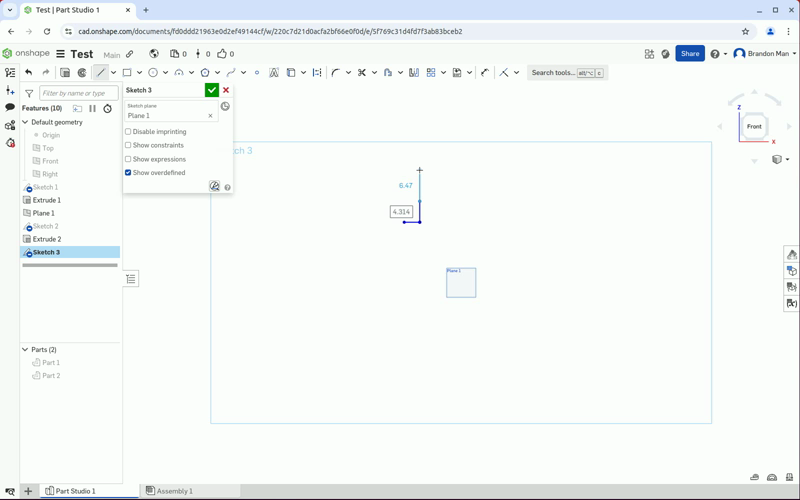
key_up(shift)
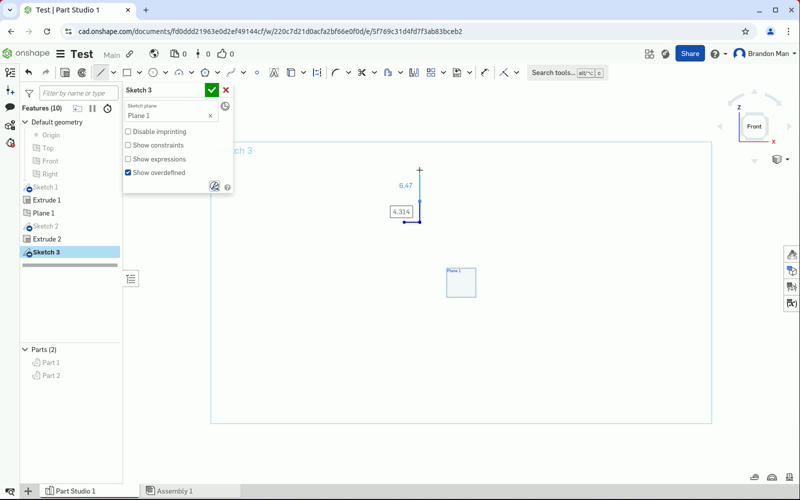
key_down(shift)
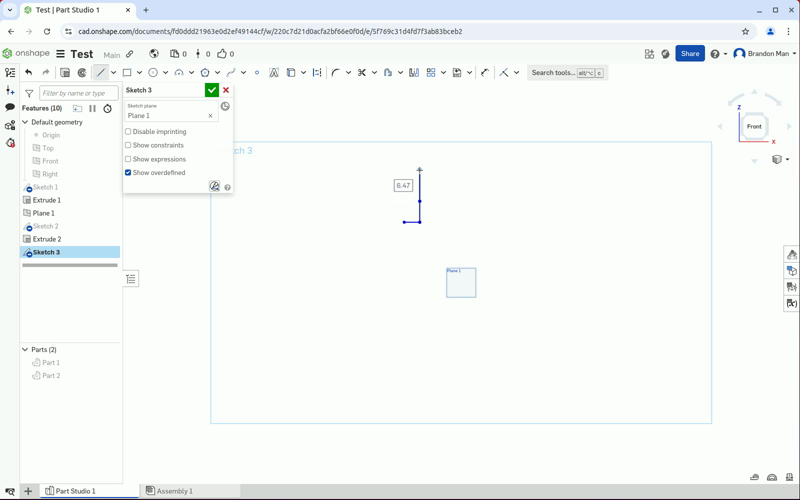
mouse_move(450, 169)
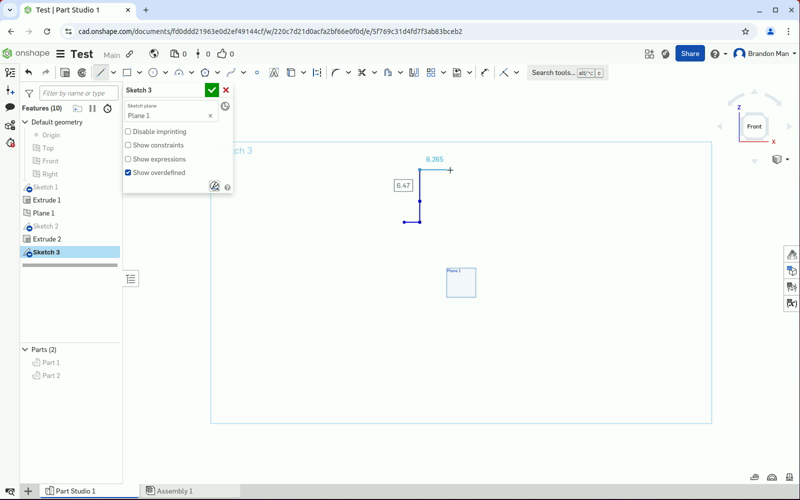
mouse_move(404, 169)
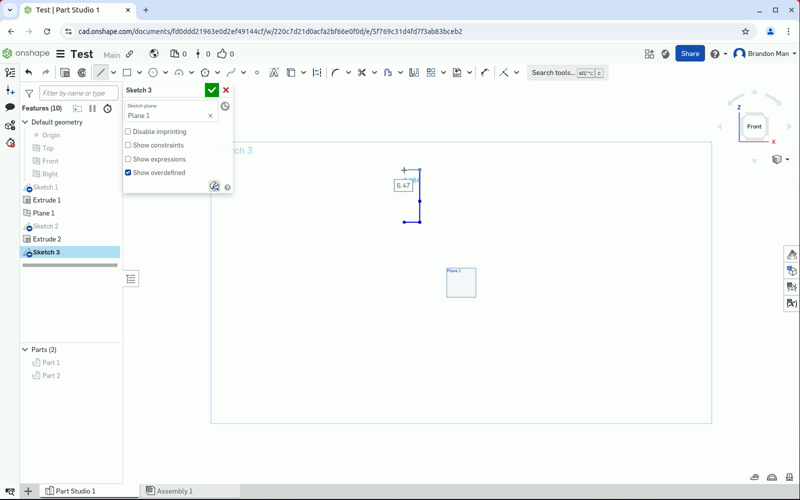
click(404, 169)
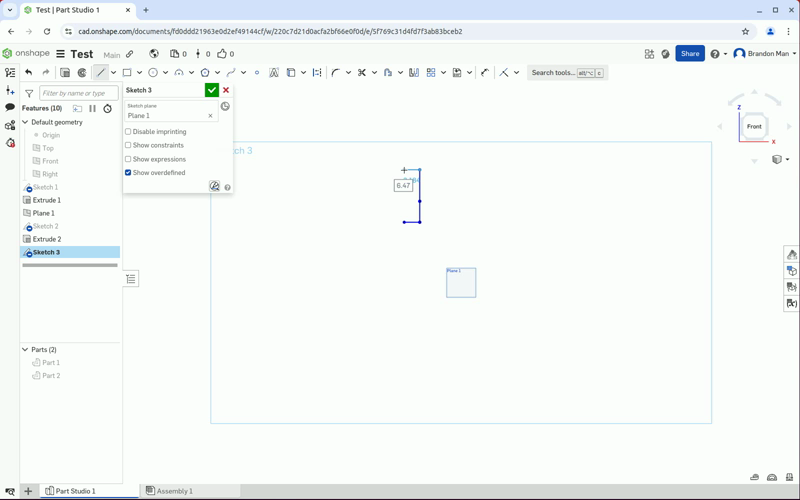
key_up(shift)
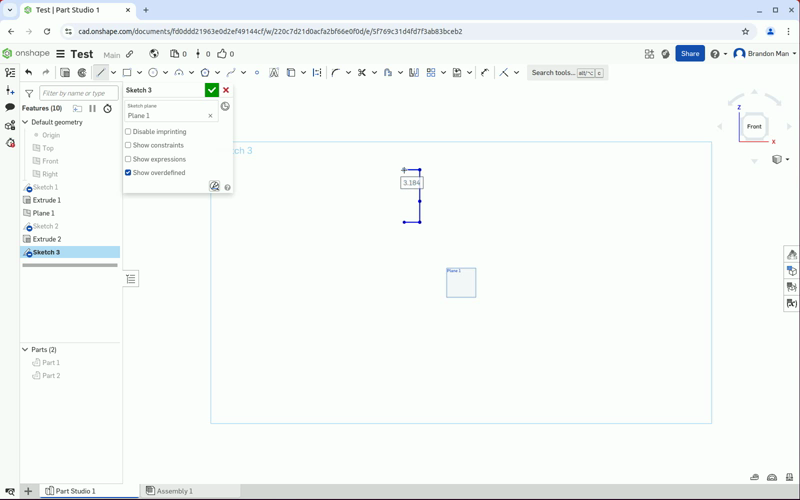
mouse_move(434, 169)
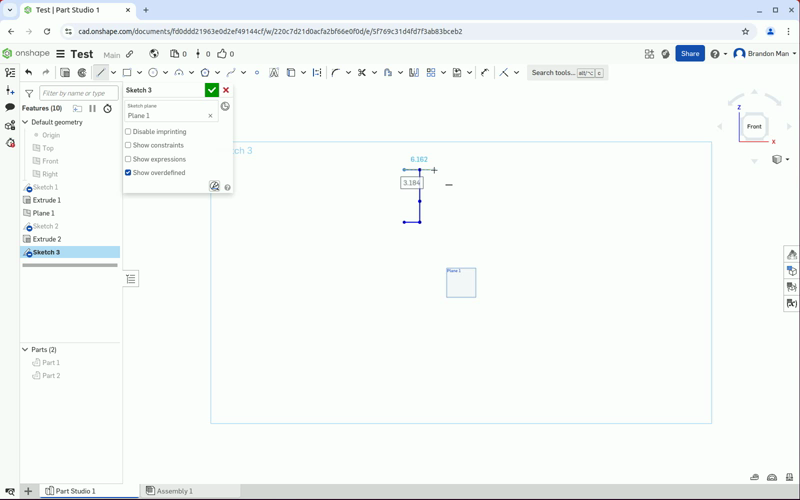
key_down(shift)
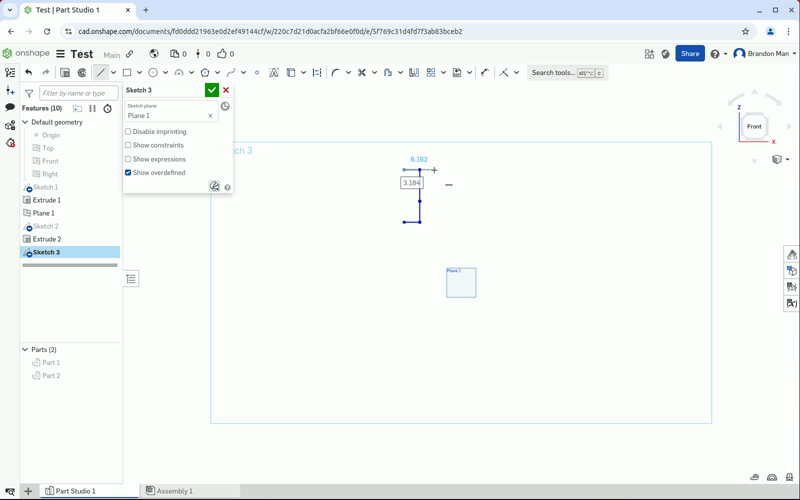
mouse_move(404, 222)
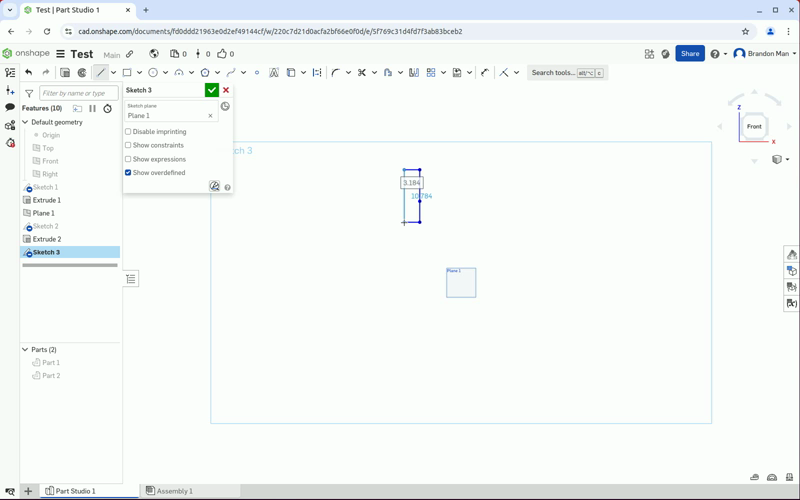
key_up(shift)
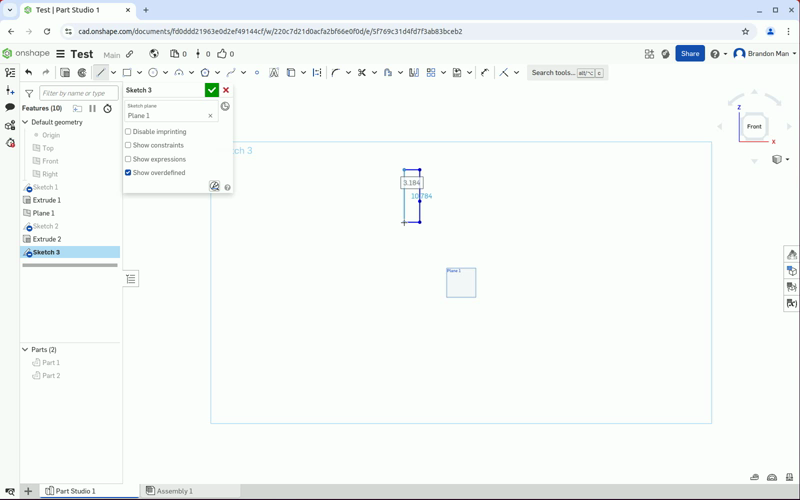
click(404, 222)
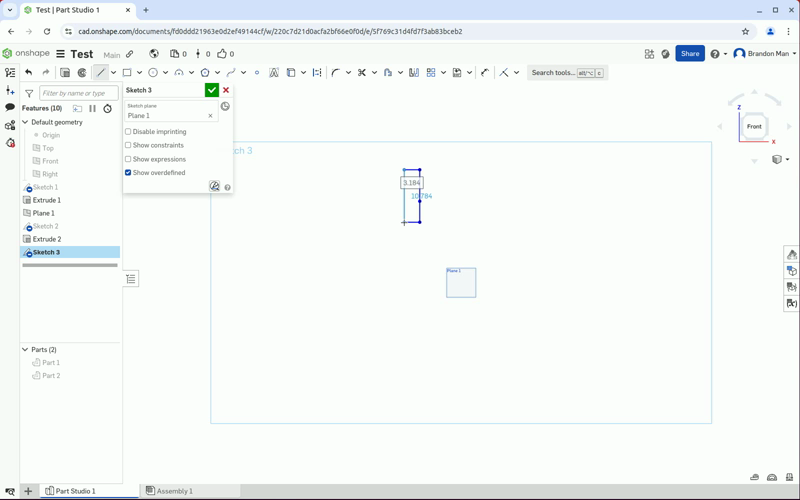
key(esc)
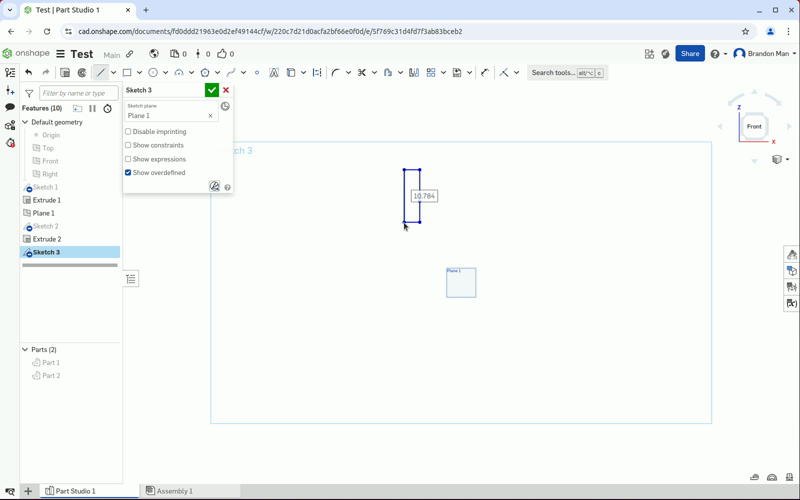
mouse_move(414, 215)
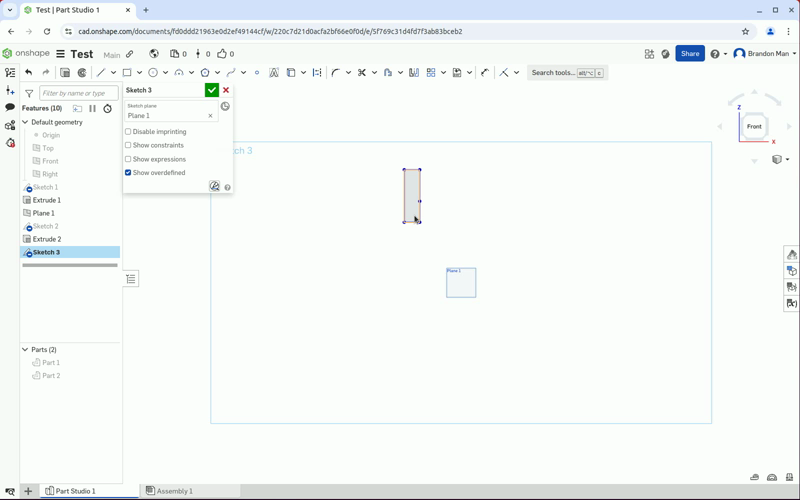
scroll(6)
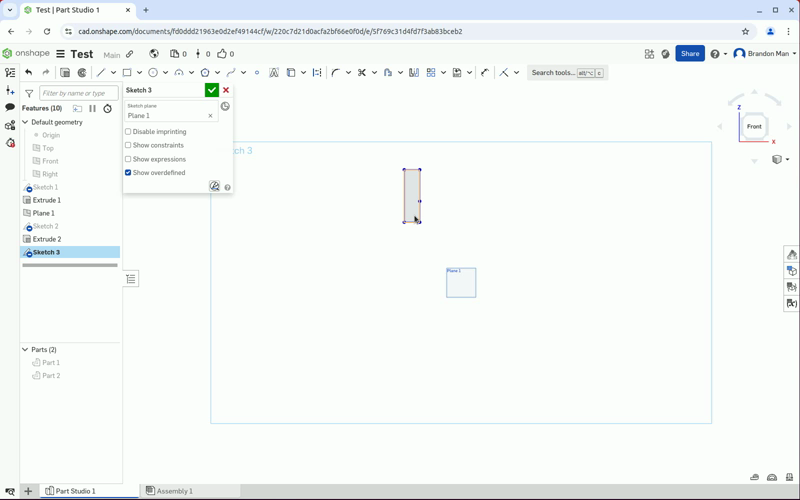
scroll(6)
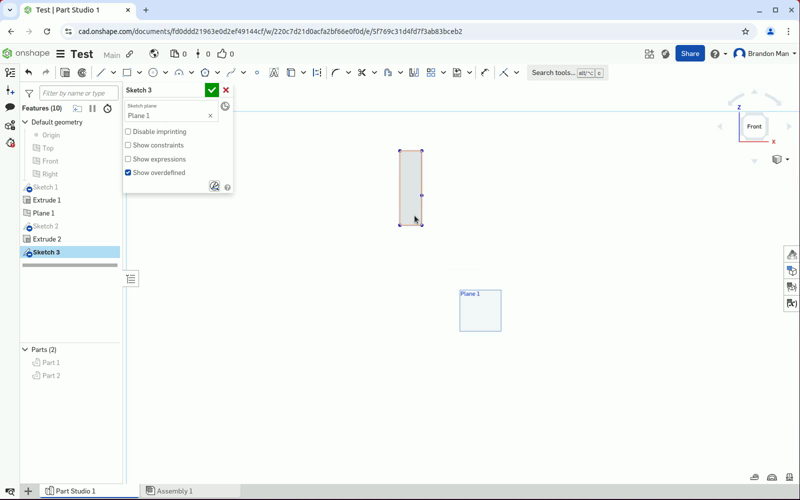
scroll(6)
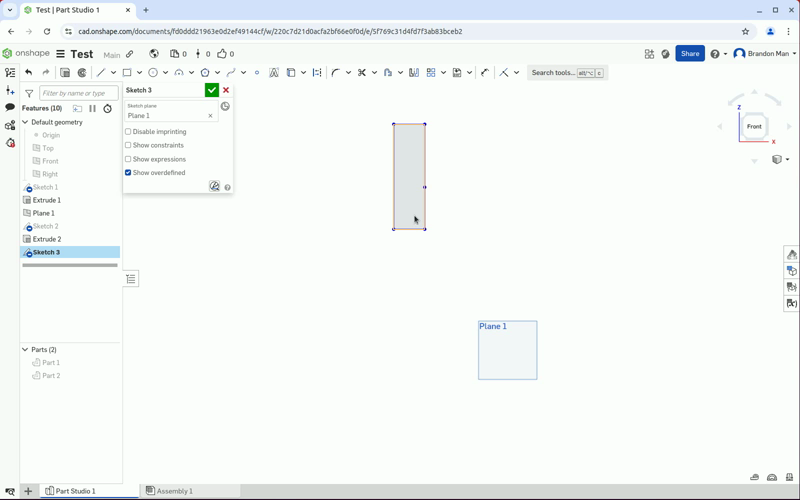
scroll(6)
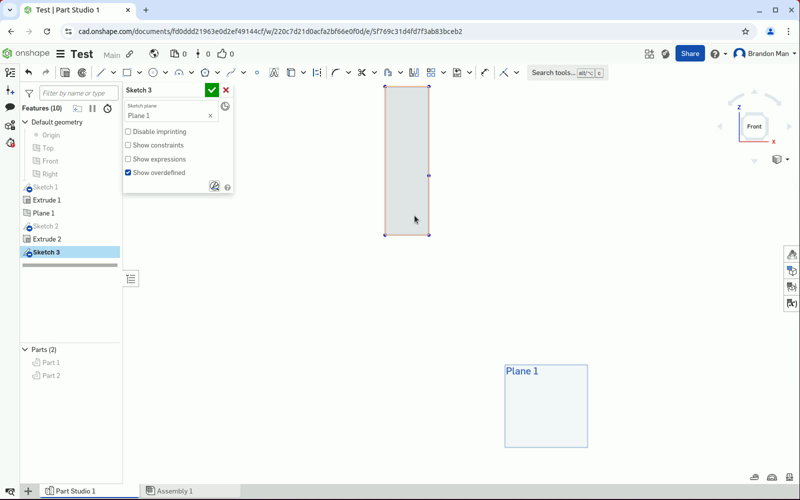
scroll(6)
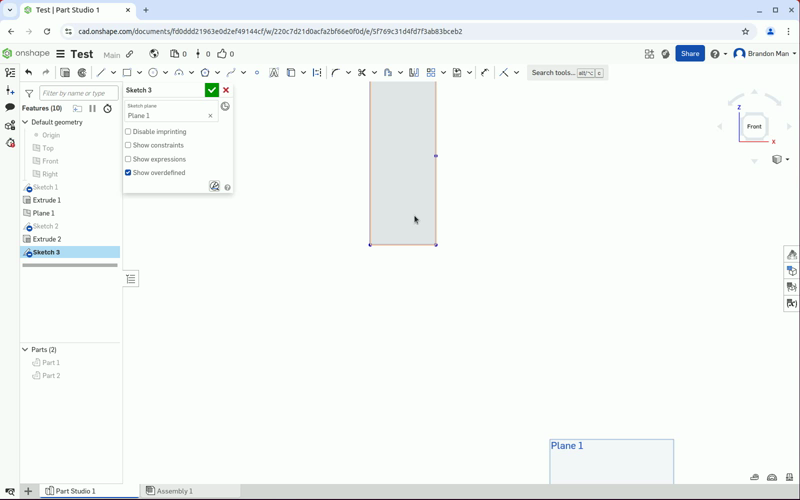
scroll(6)
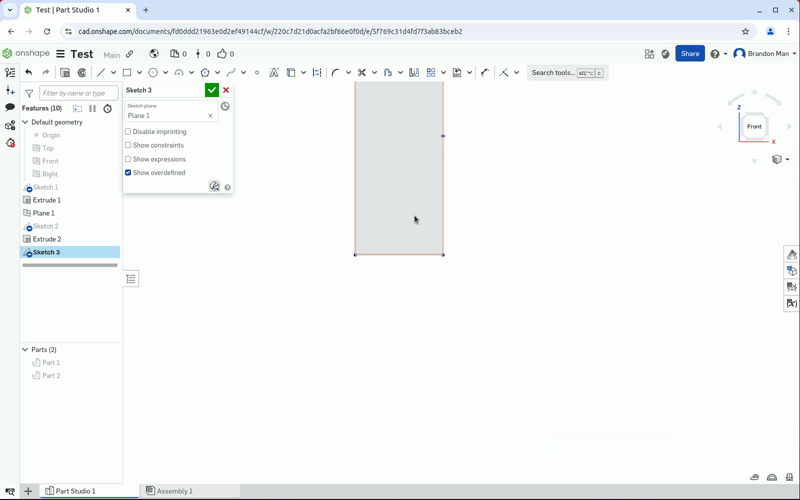
scroll(6)
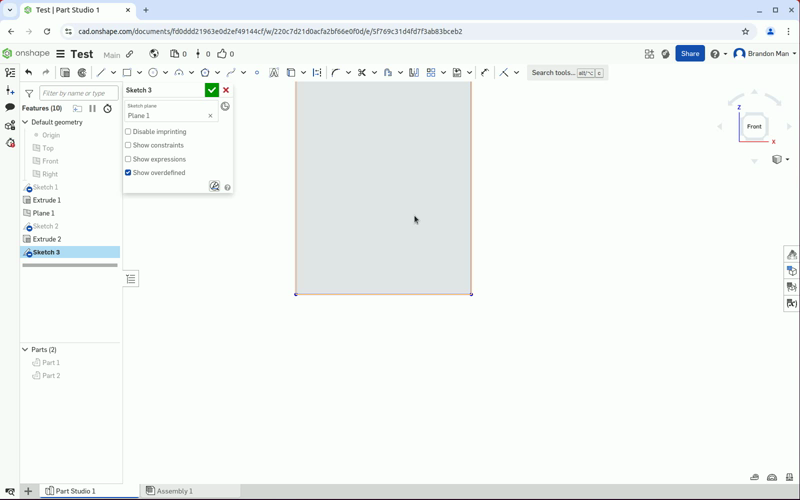
click(414, 215)
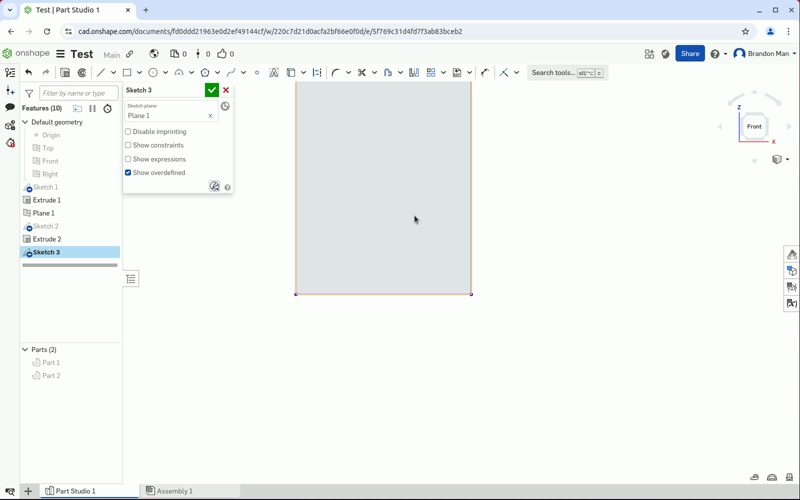
scroll(-6)
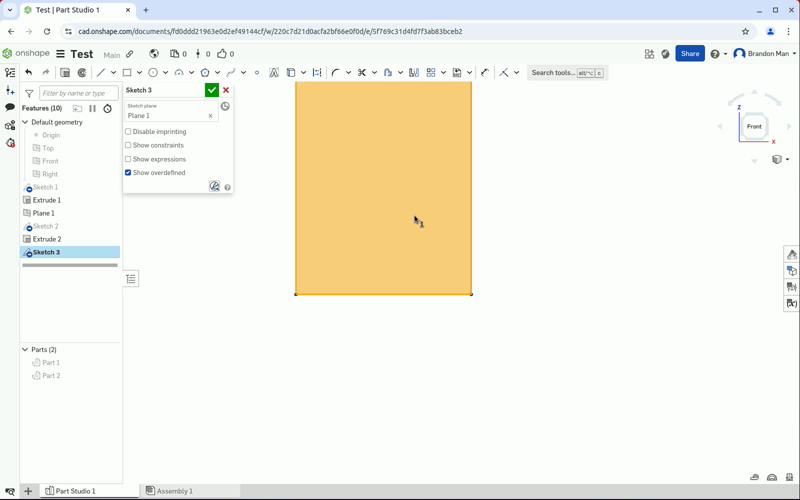
scroll(-6)
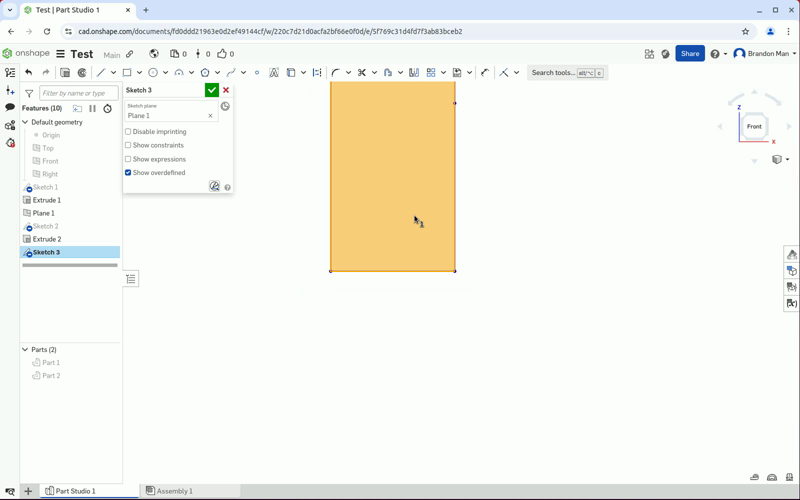
scroll(-6)
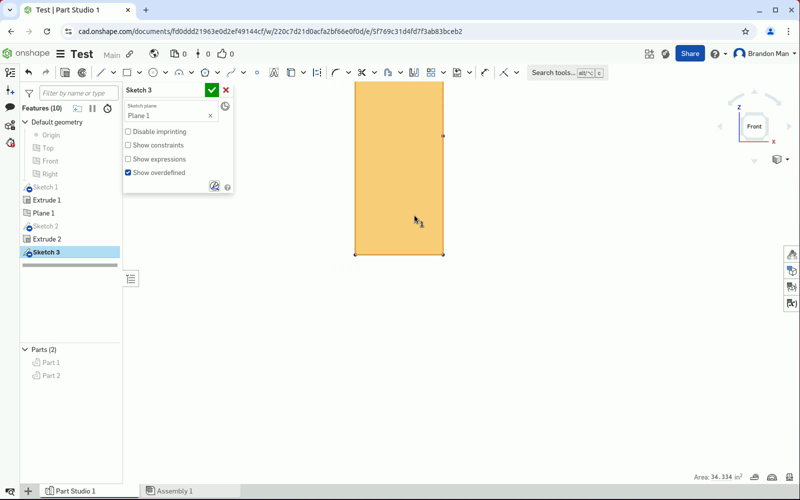
scroll(-6)
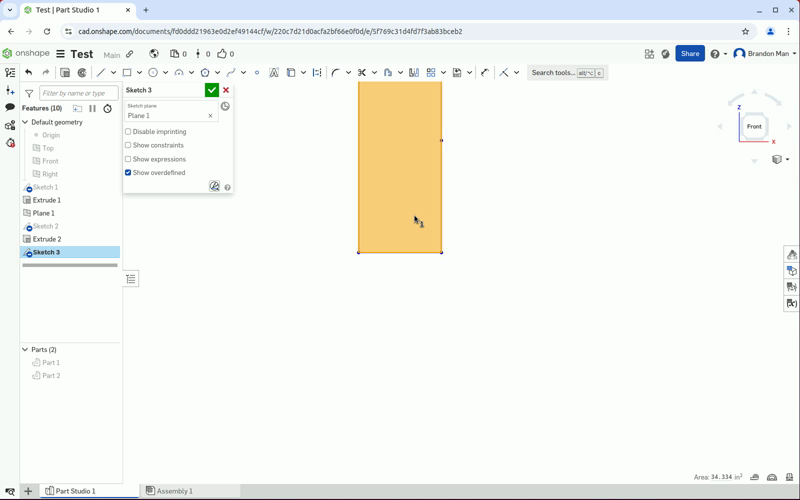
scroll(-6)
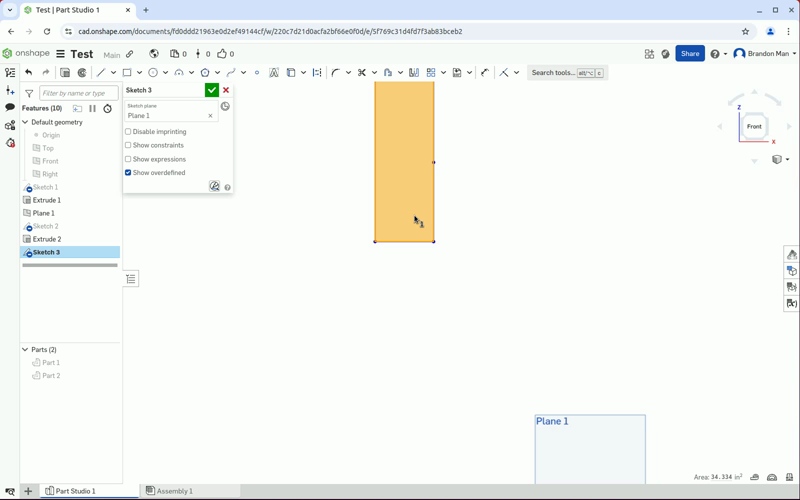
scroll(-6)
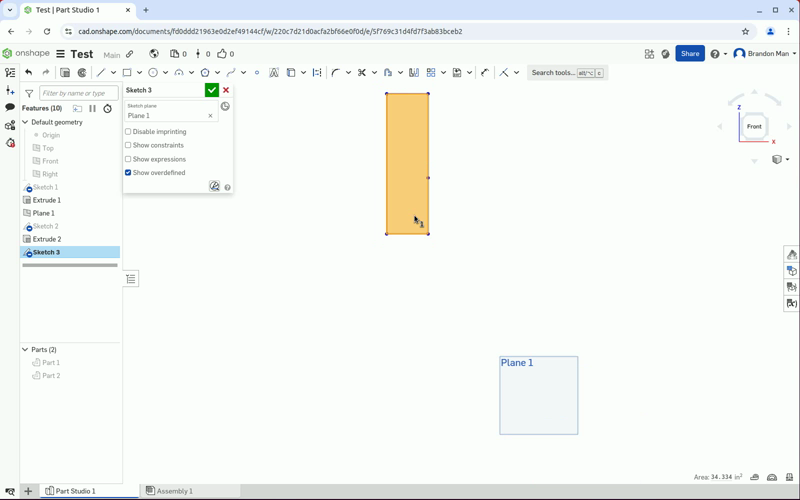
scroll(-6)
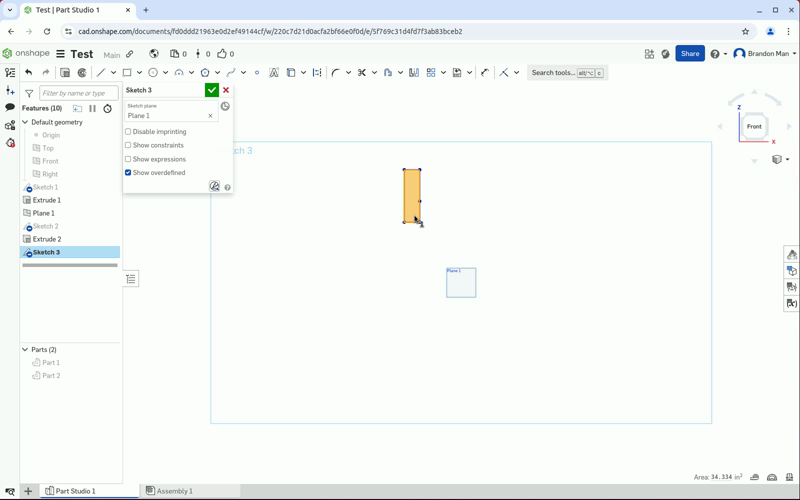
mouse_move(73, 352)
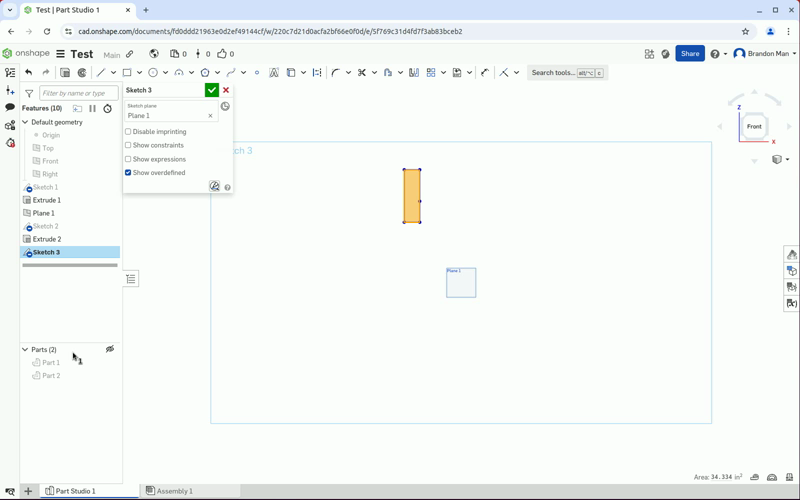
key(shift+y)
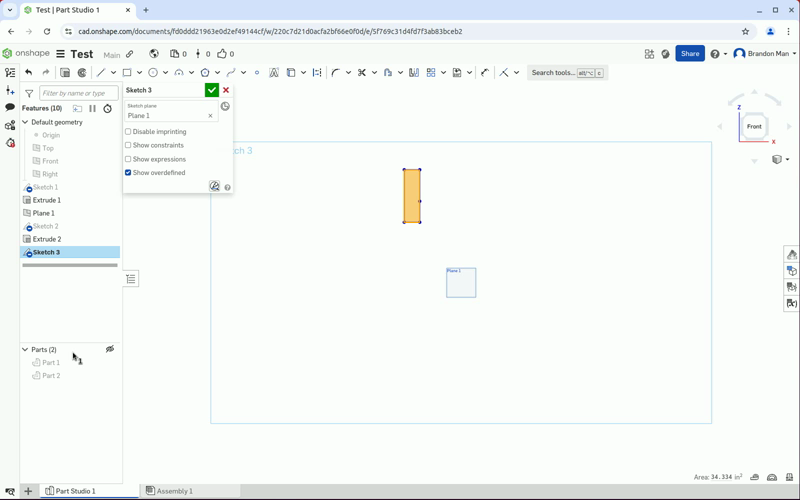
key(shift+e)
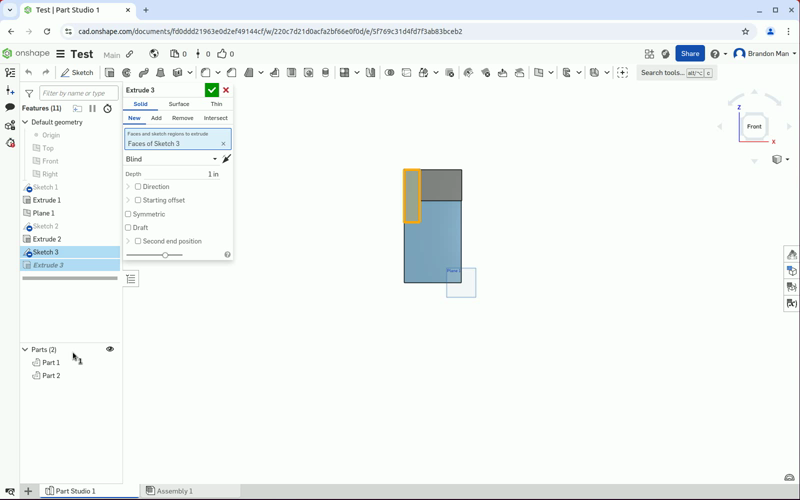
mouse_move(143, 106)
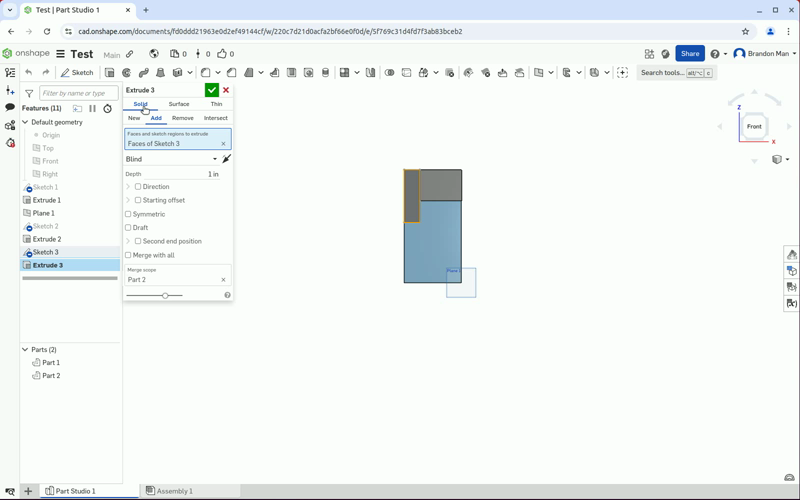
click(143, 106)
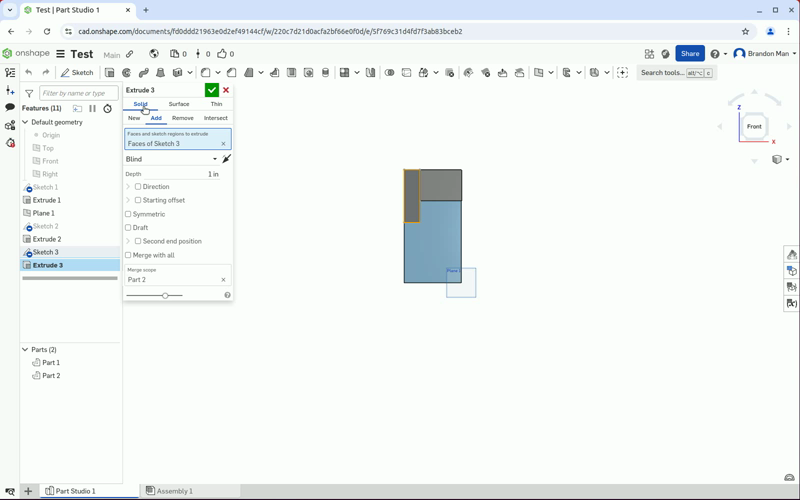
mouse_move(137, 120)
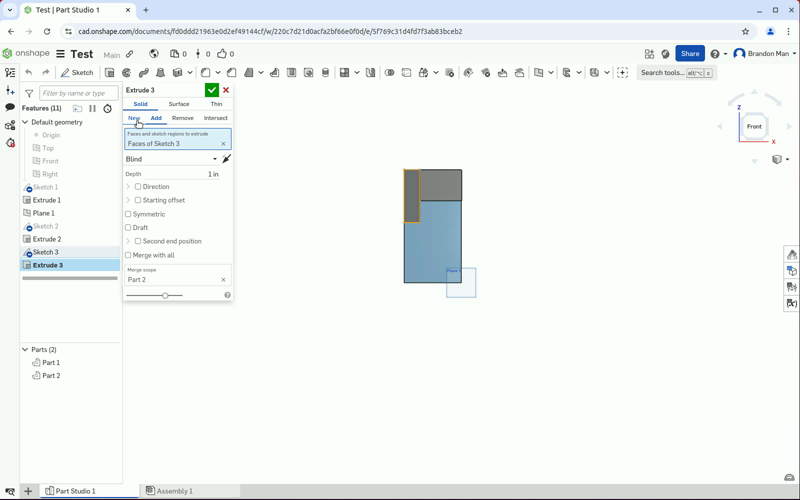
click(137, 120)
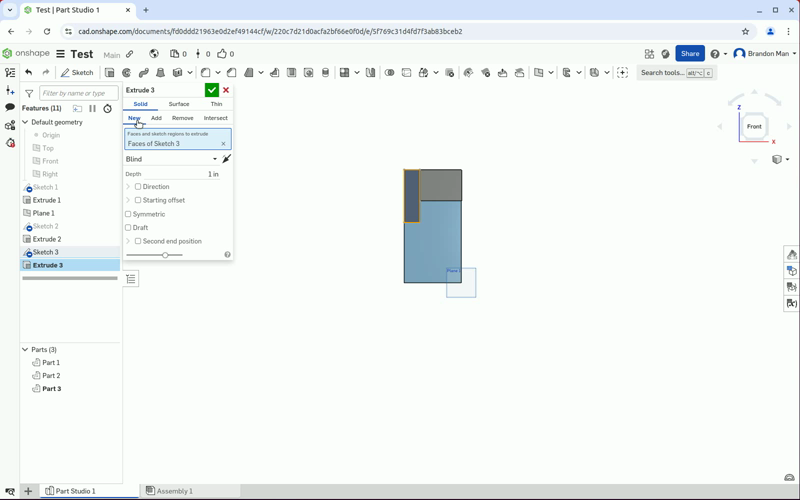
key(tab, 4)
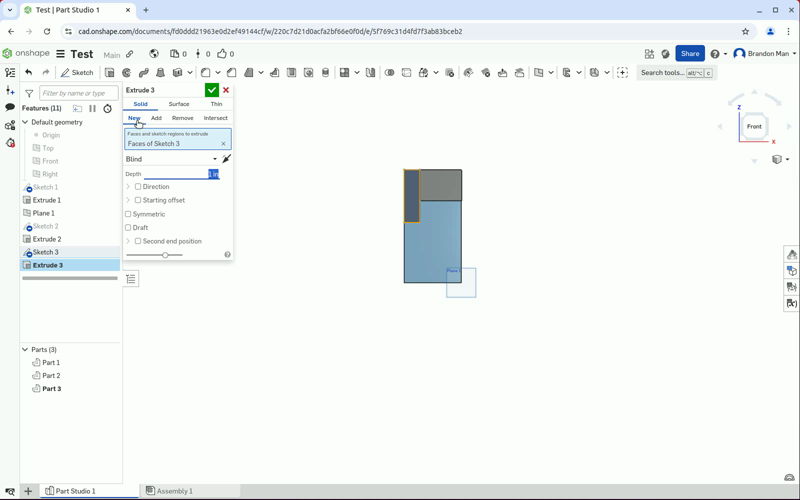
text(7.462)
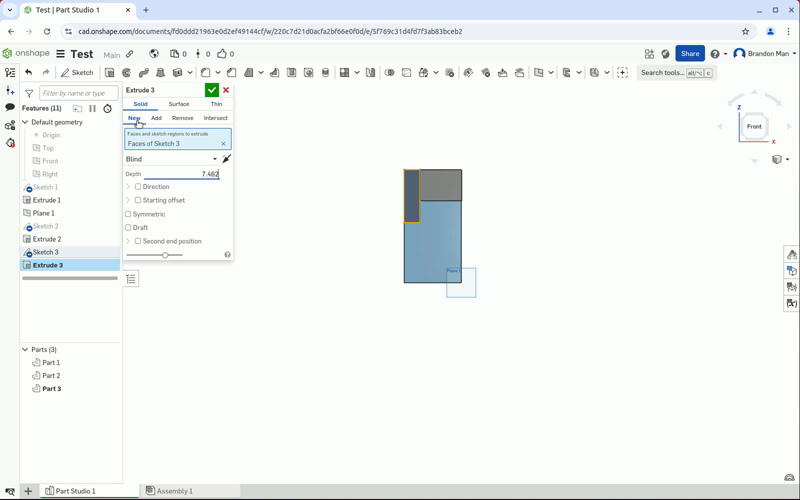
key(enter)
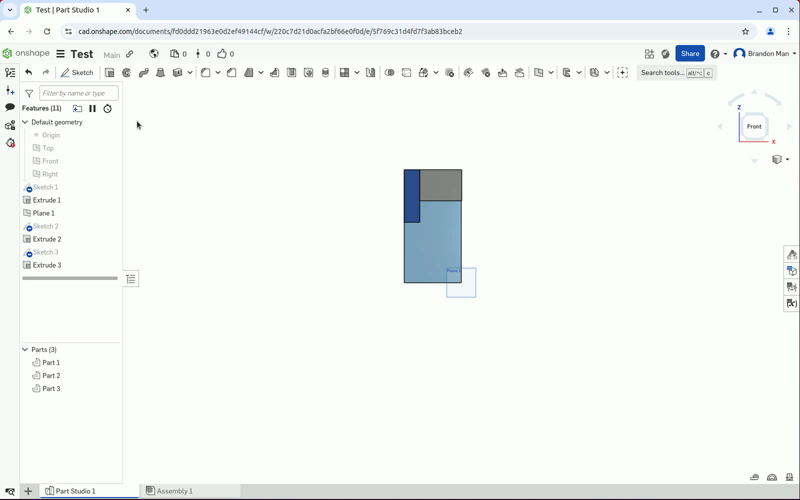
key(shift+h)
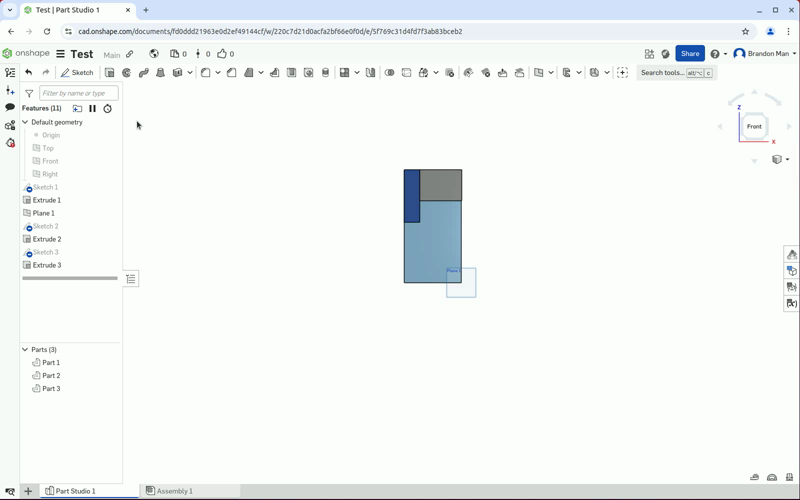
key(shift+h)
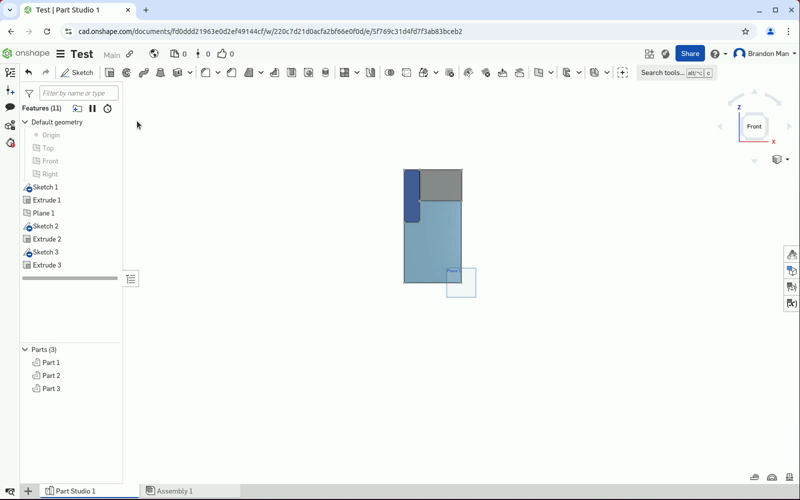
key(shift+7)
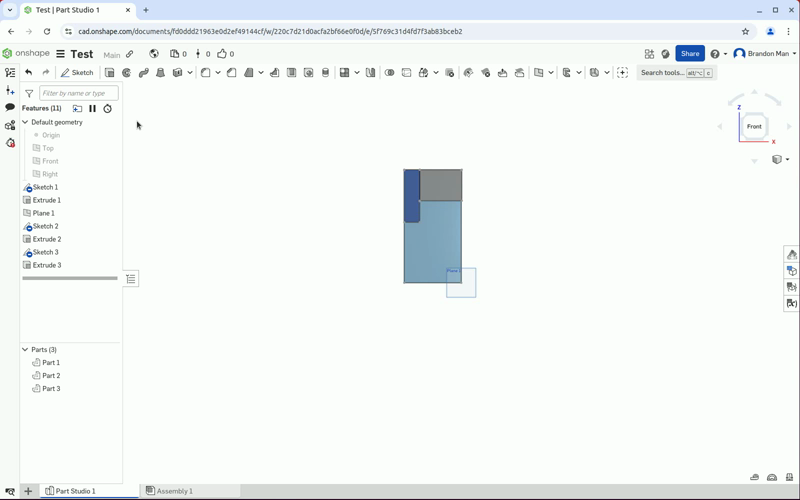
key(left, 2)
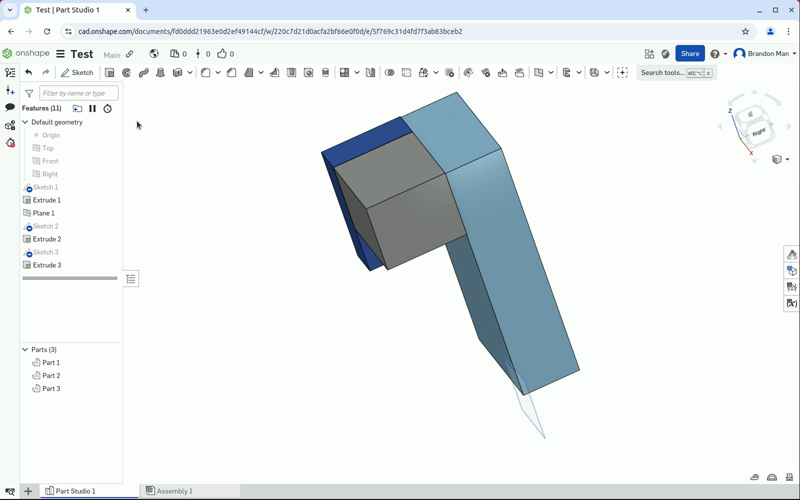
key(down, 2)
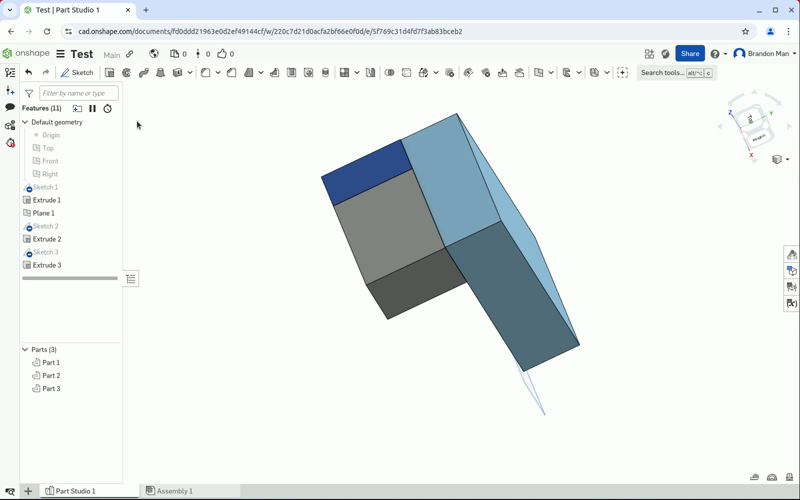
key(up, 2)
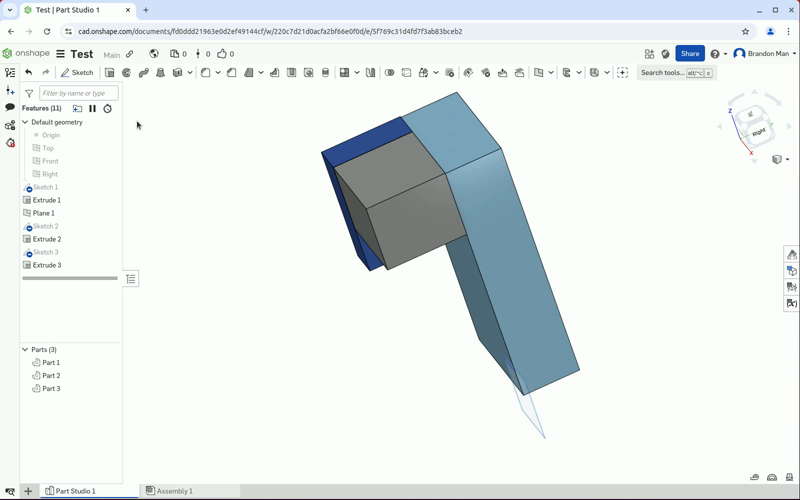
key(right, 2)
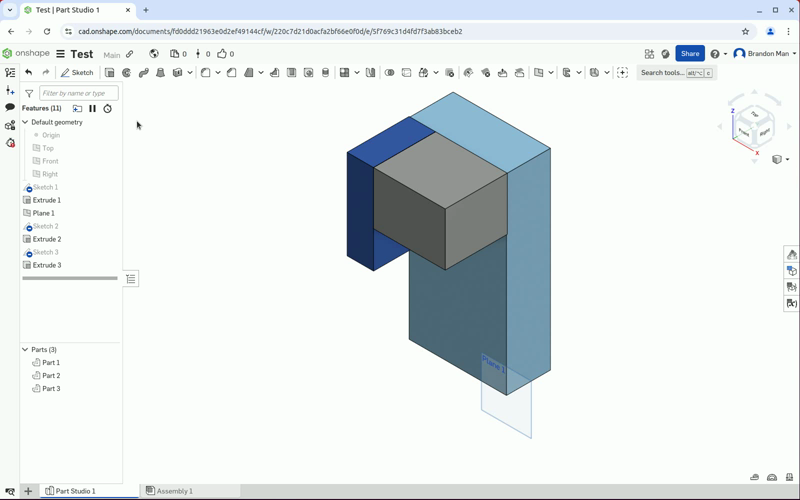
mouse_move(73, 189)
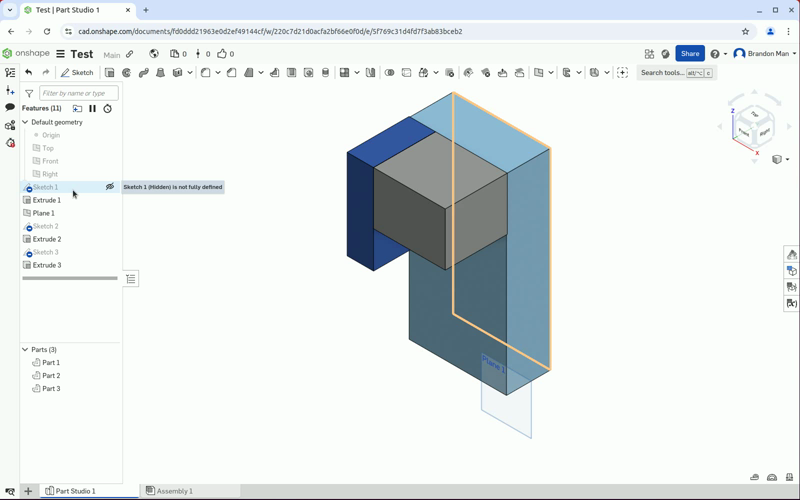
click(73, 189)